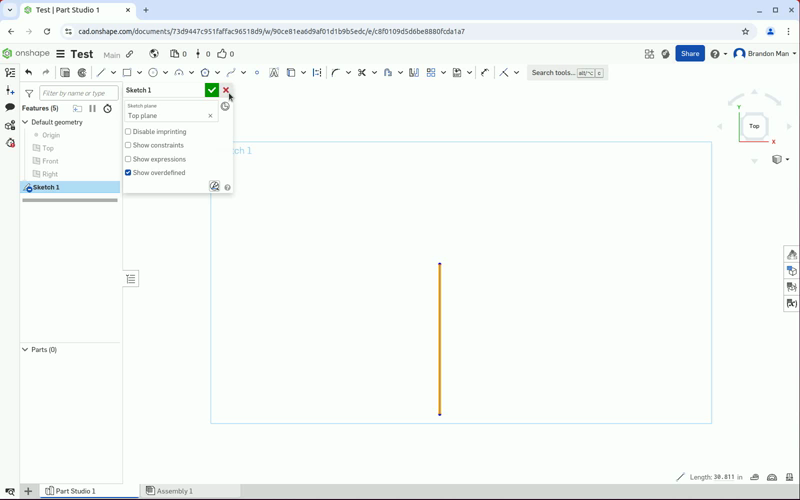
key(shift+h)
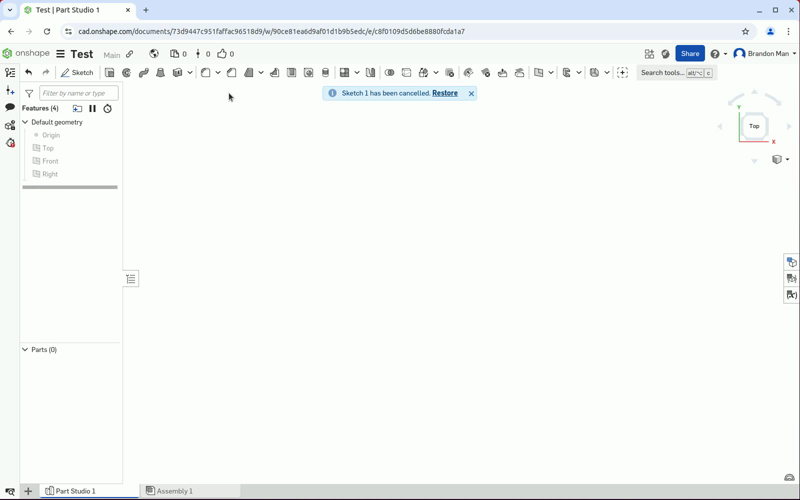
mouse_move(73, 352)
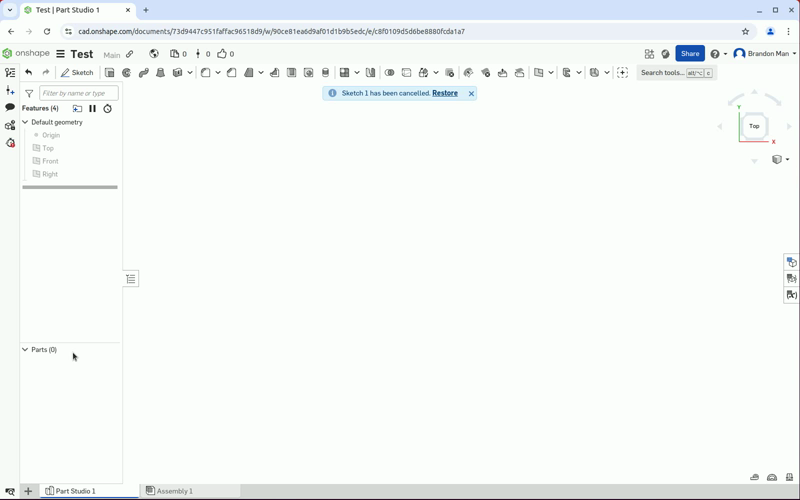
key(y)
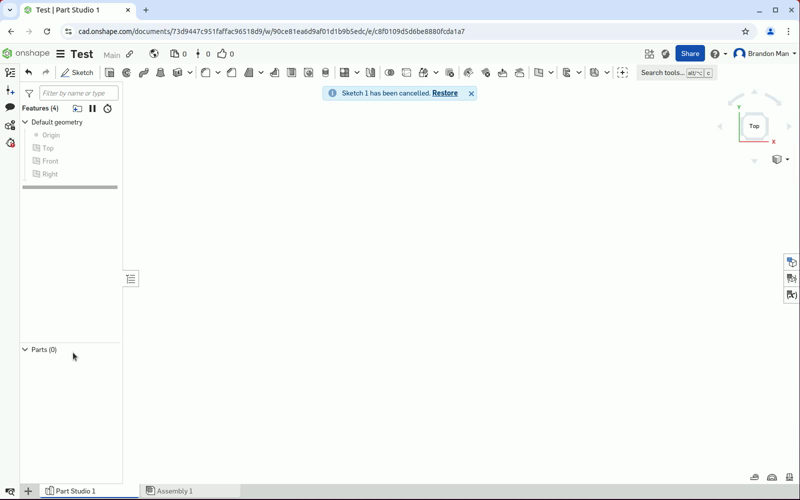
key(shift+p)
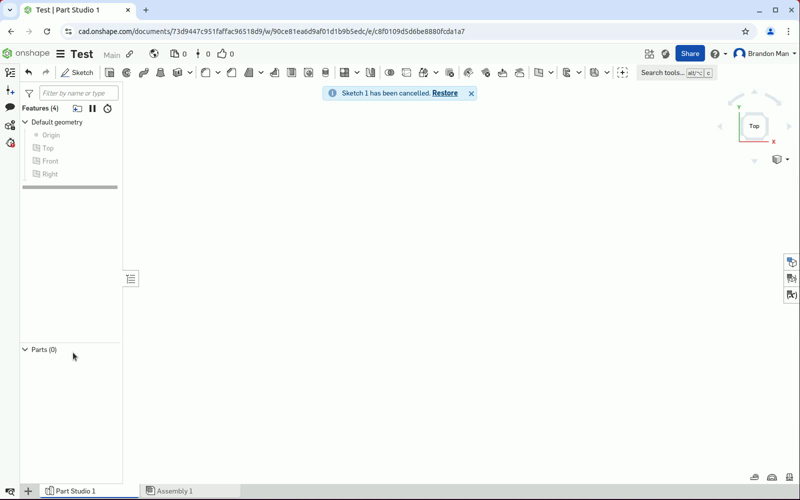
key(space)
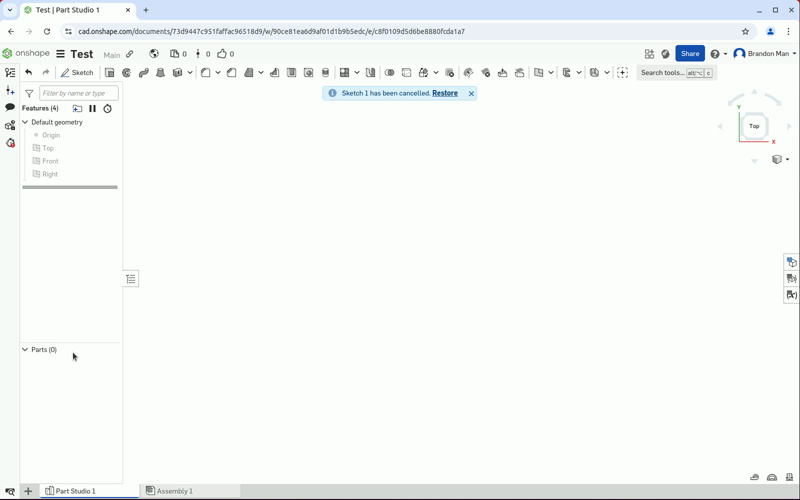
key_down(shift)
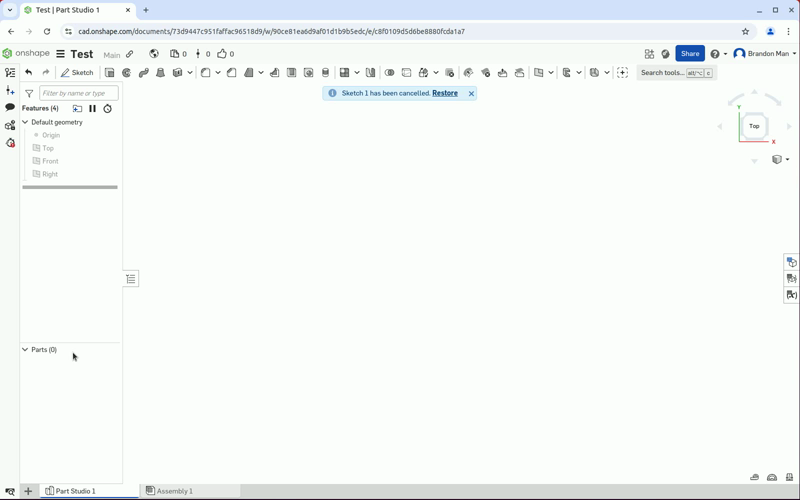
key(up)
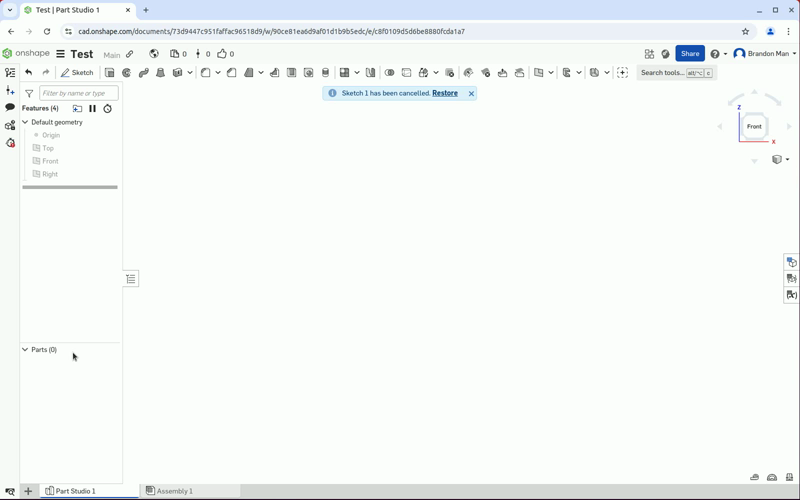
key_up(shift)
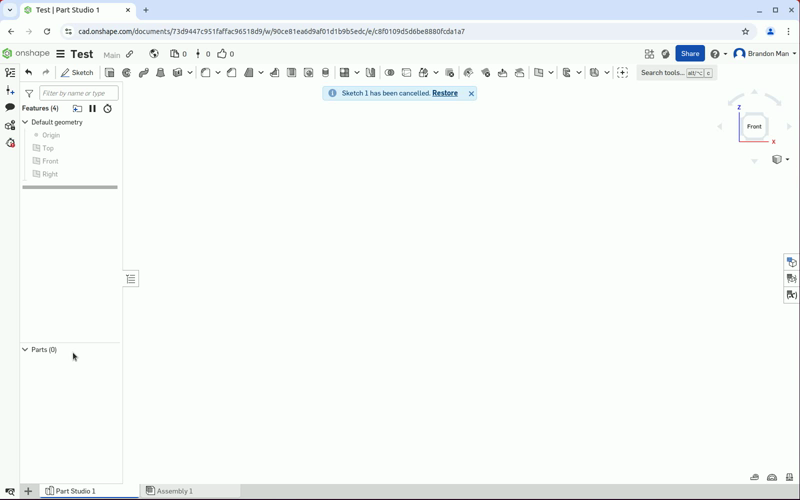
mouse_move(73, 352)
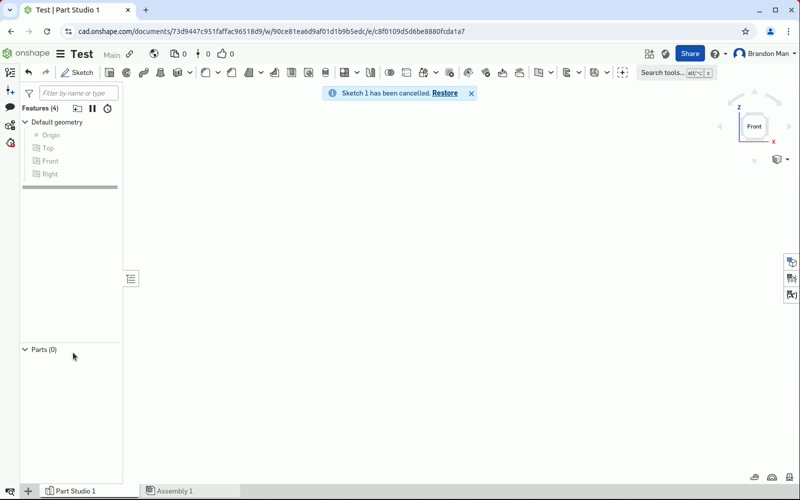
key(shift+y)
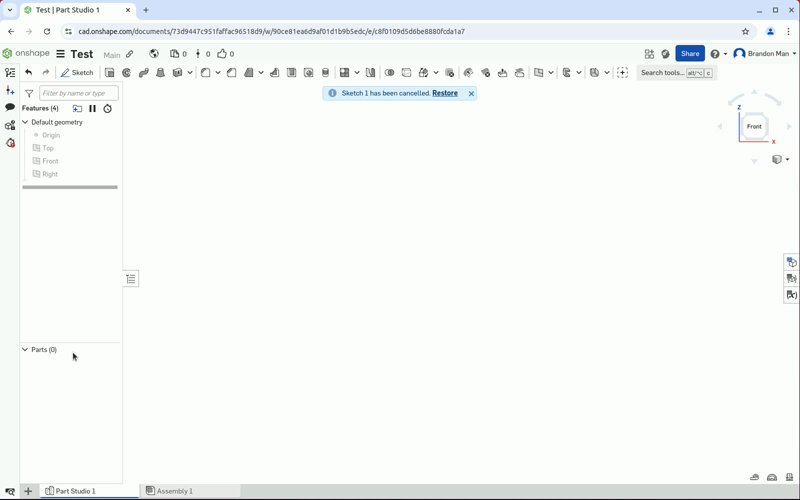
key(shift+s)
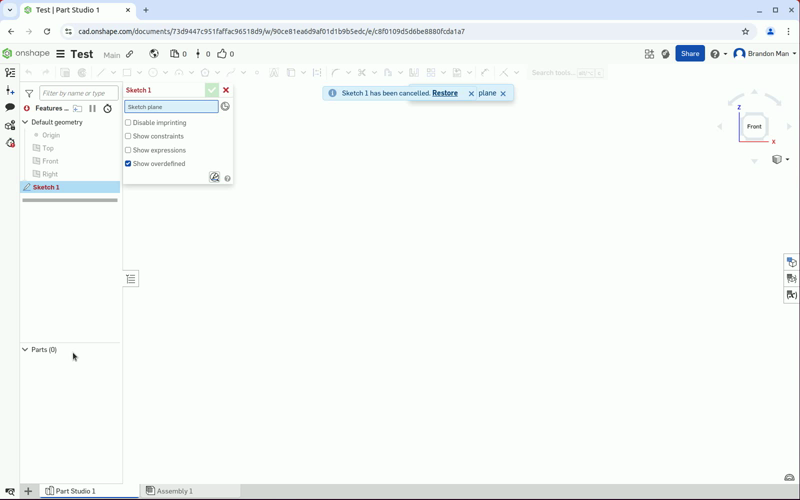
mouse_move(73, 163)
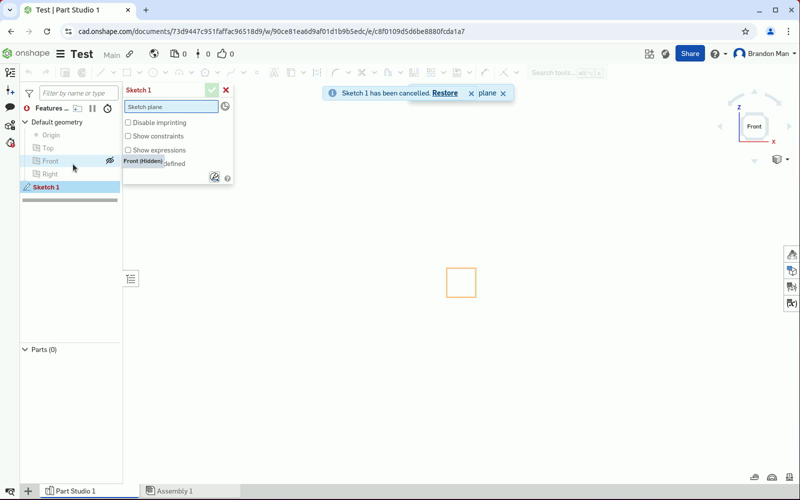
click(73, 163)
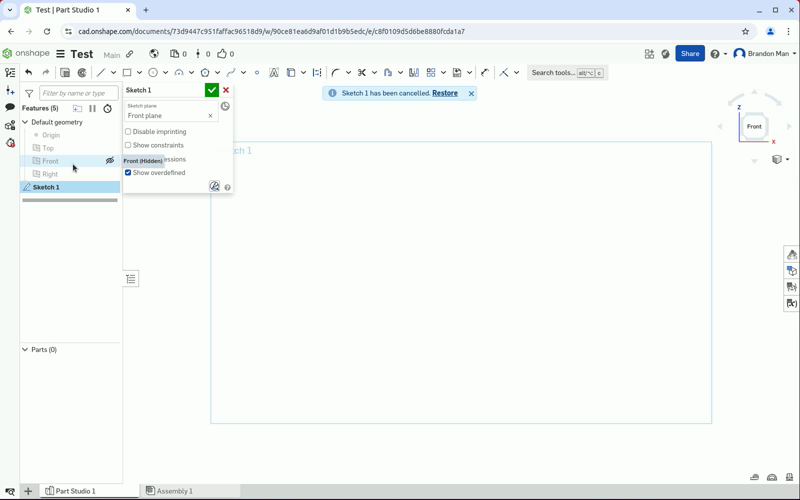
mouse_move(73, 352)
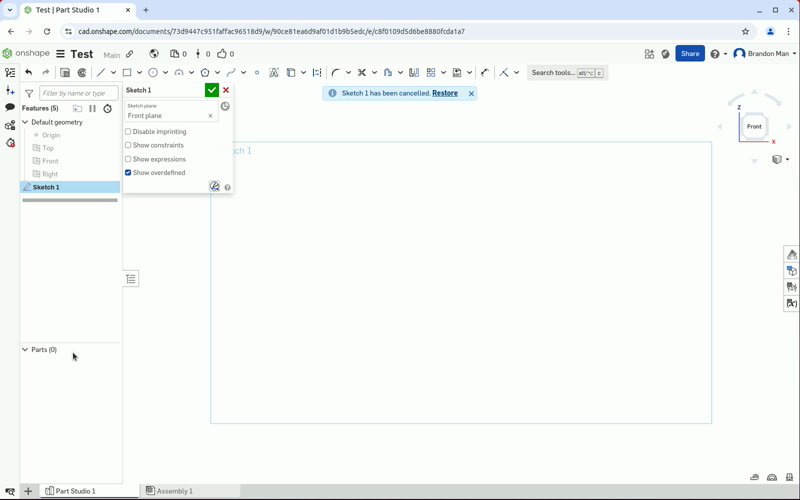
key(y)
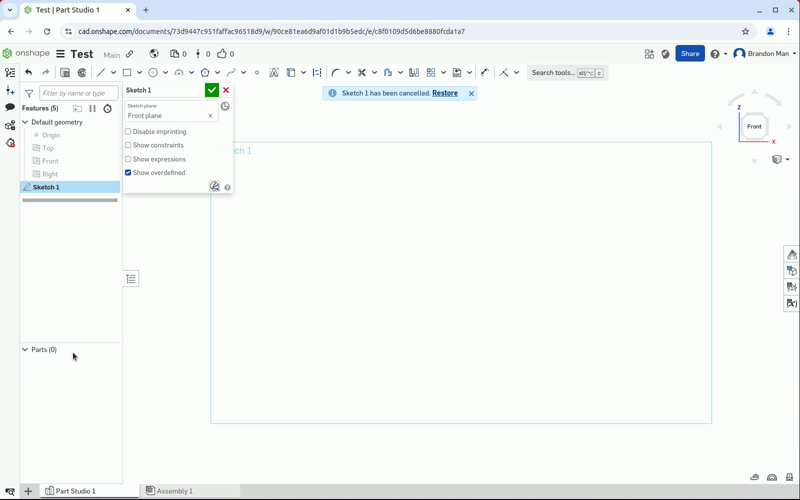
key(l)
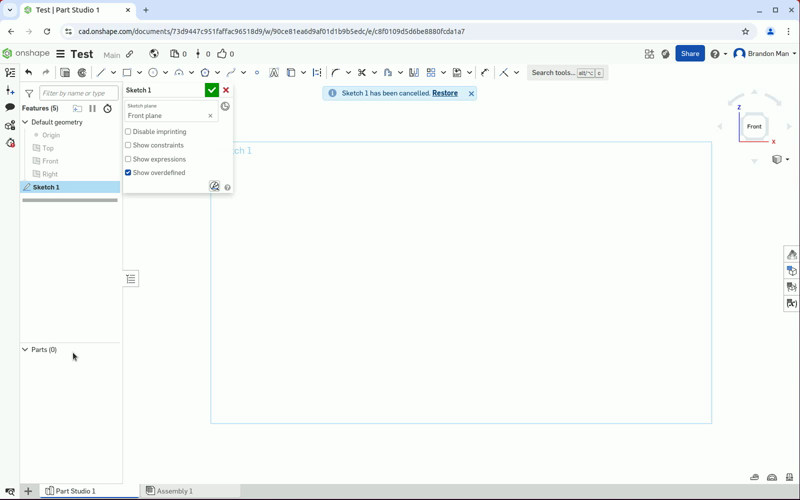
key_down(shift)
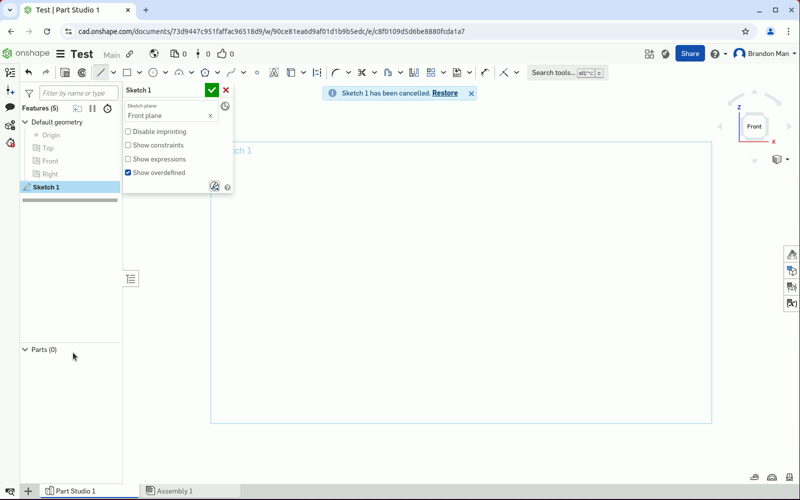
mouse_move(460, 282)
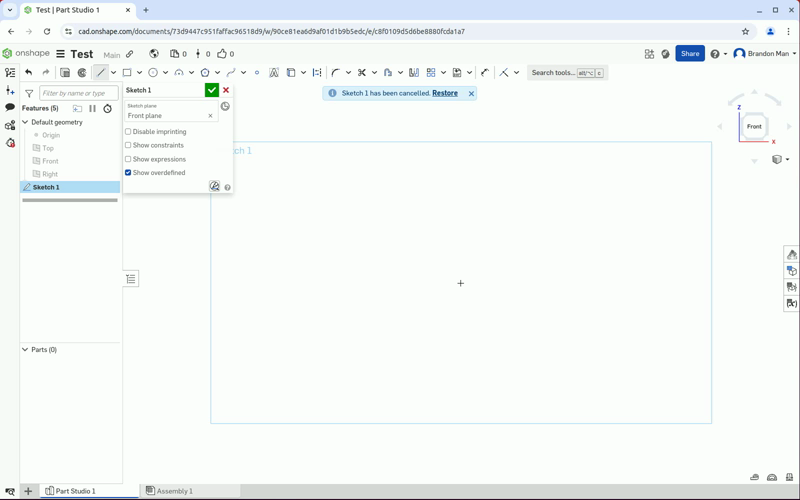
click(460, 282)
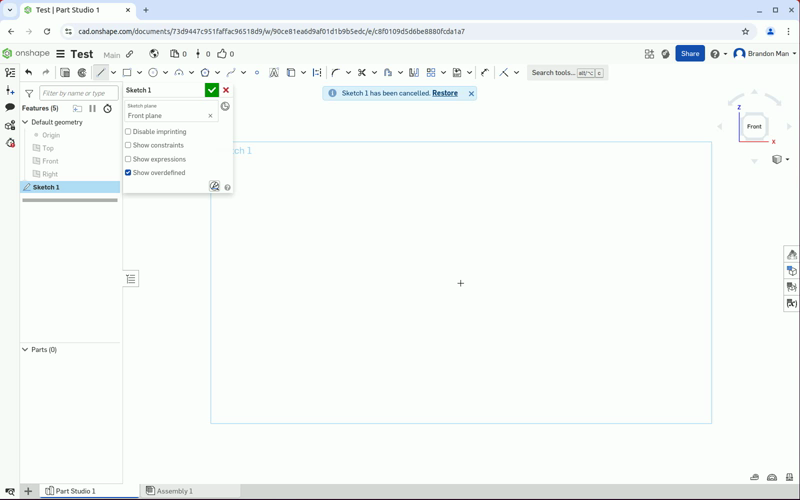
key_up(shift)
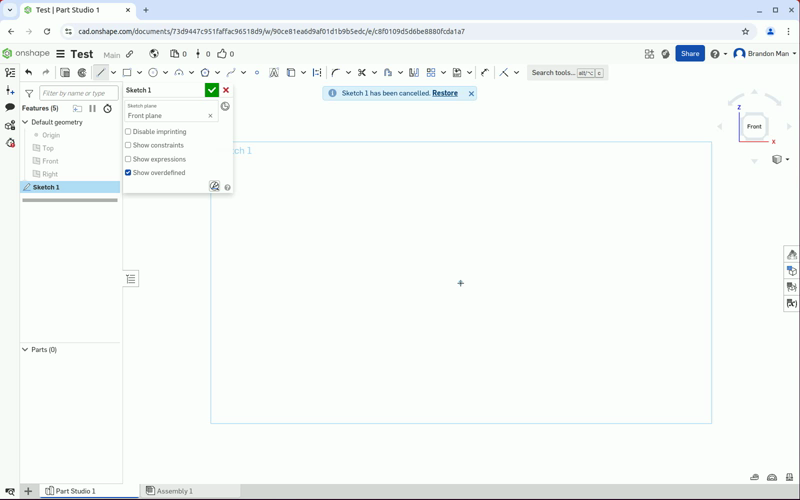
key_down(shift)
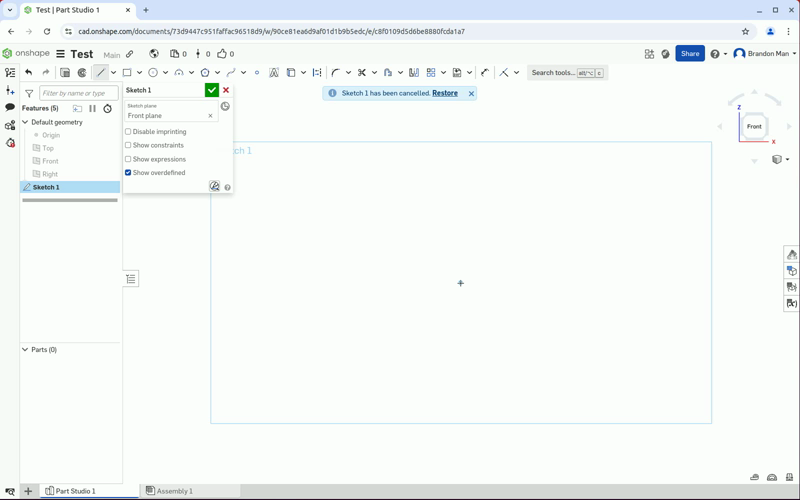
mouse_move(540, 282)
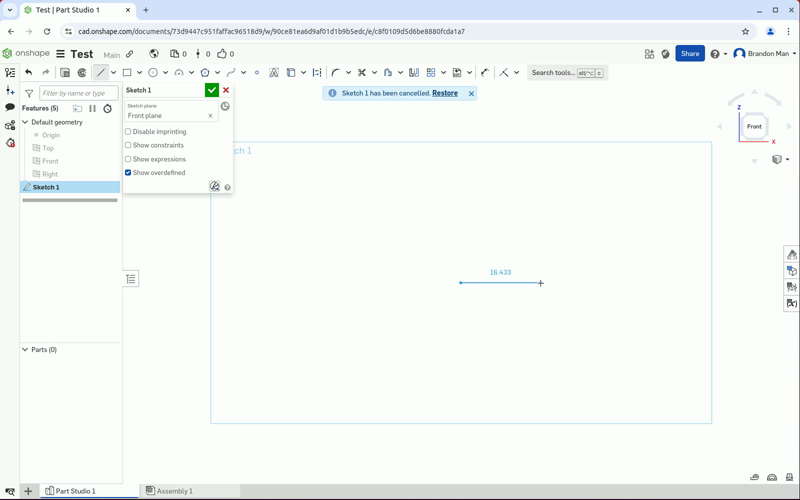
click(540, 282)
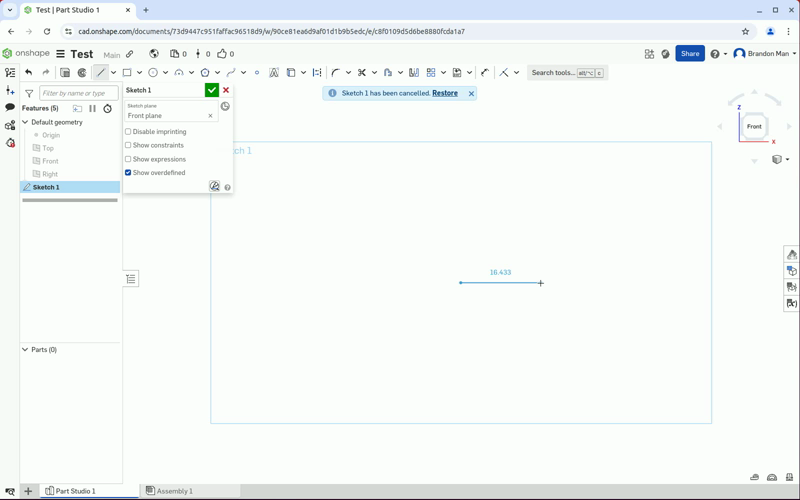
key_up(shift)
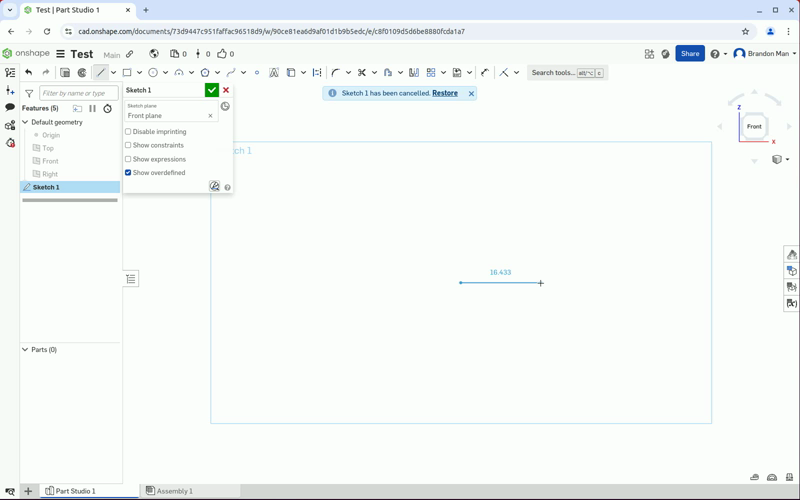
key_down(shift)
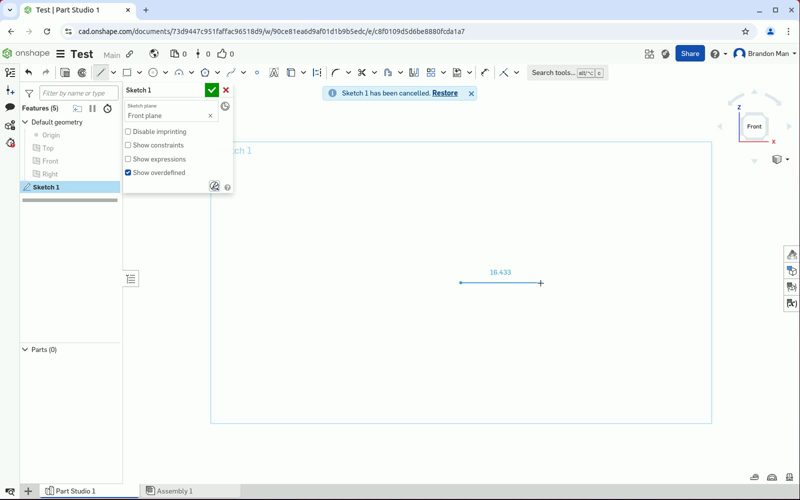
mouse_move(570, 282)
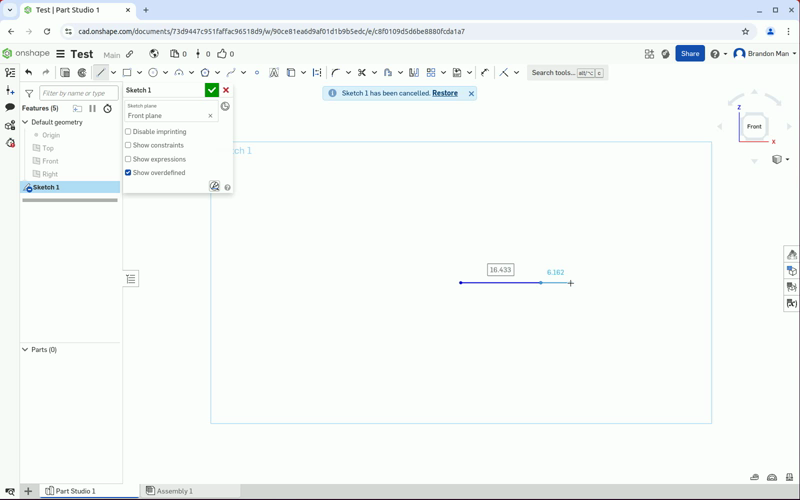
mouse_move(540, 278)
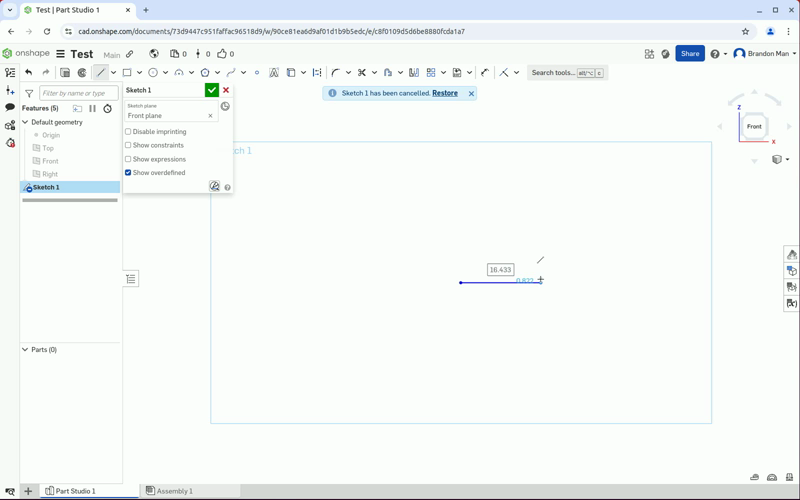
scroll(6)
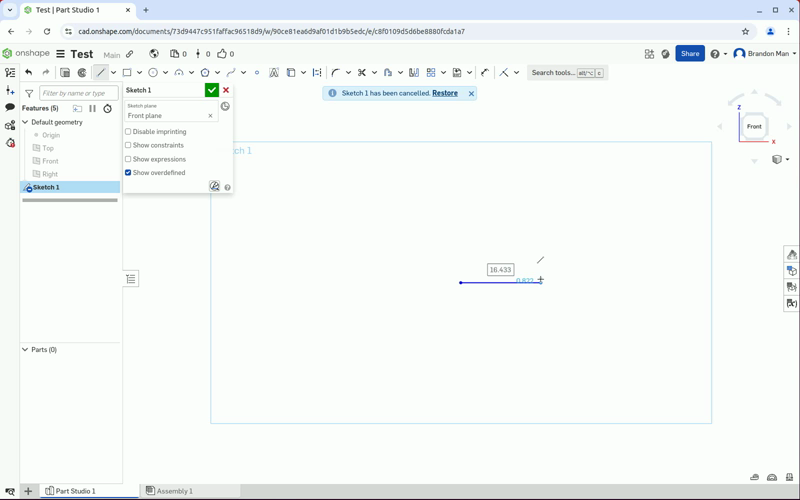
scroll(6)
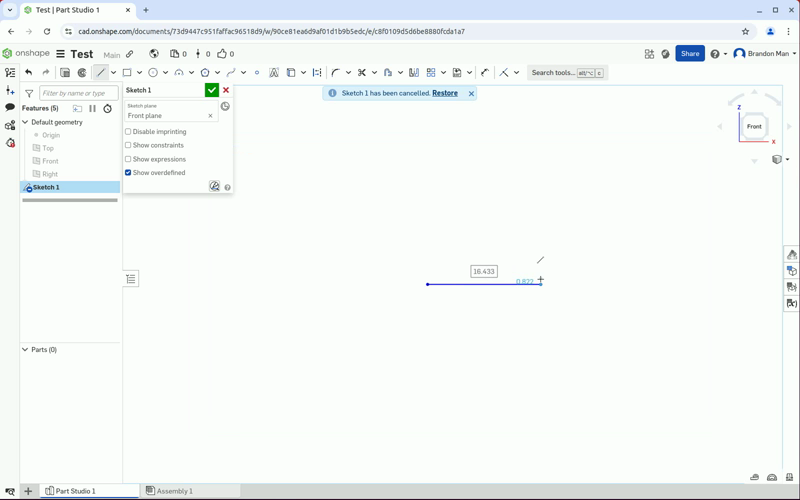
scroll(6)
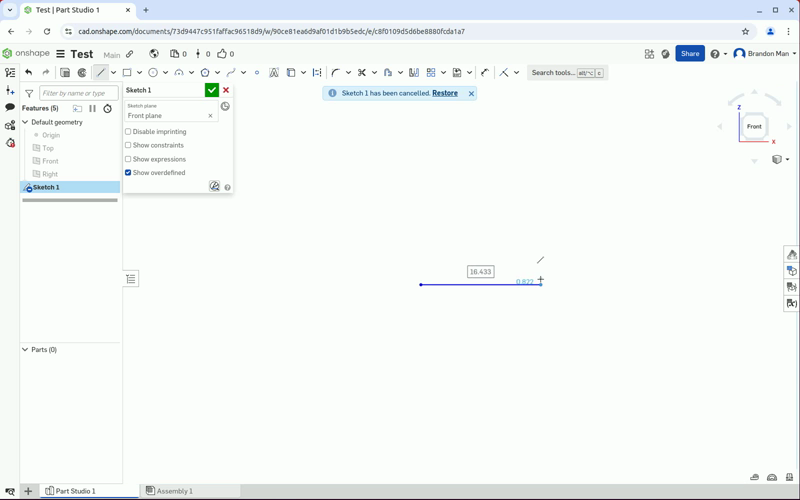
scroll(6)
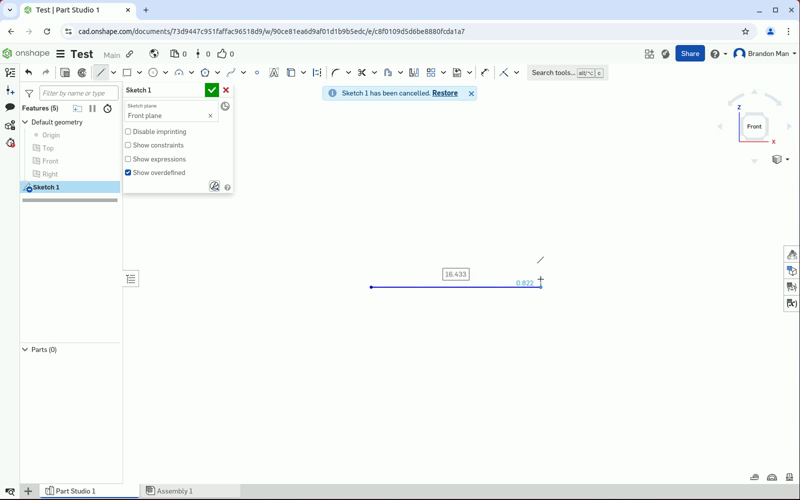
scroll(6)
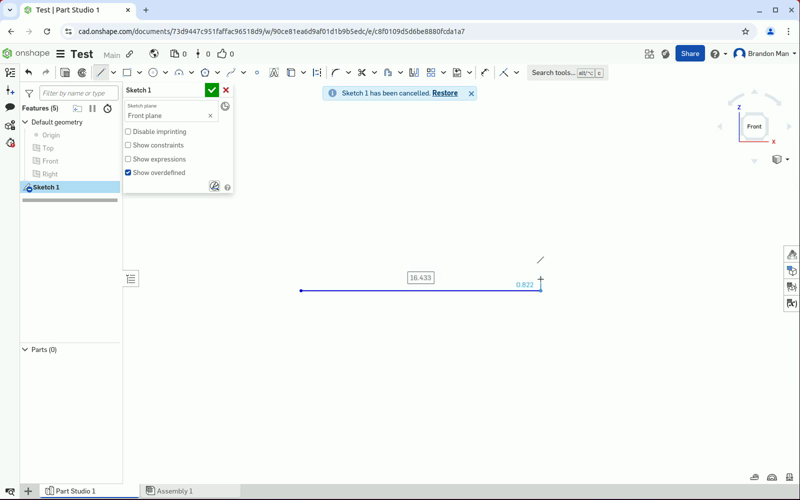
scroll(6)
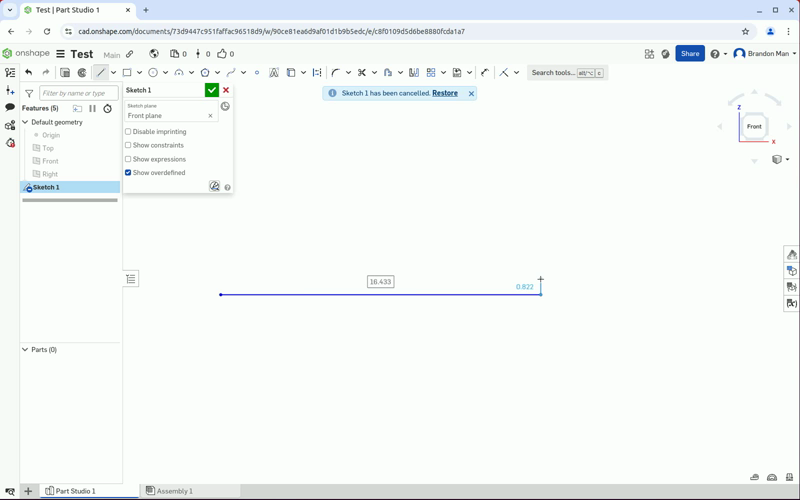
scroll(6)
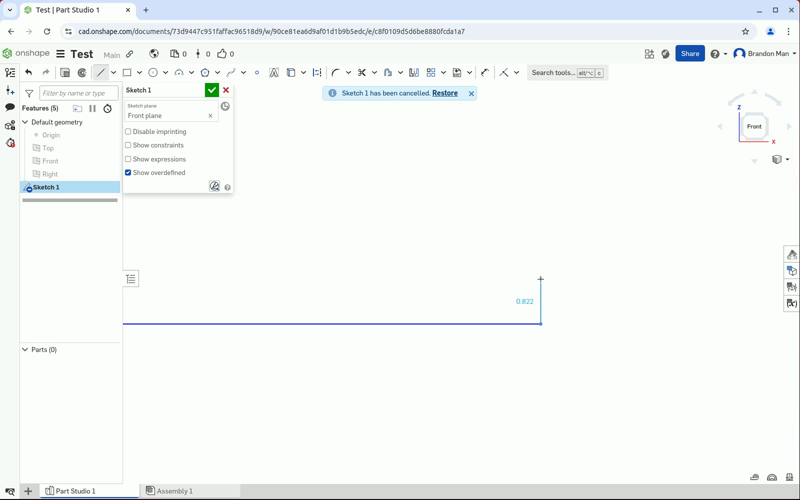
click(540, 278)
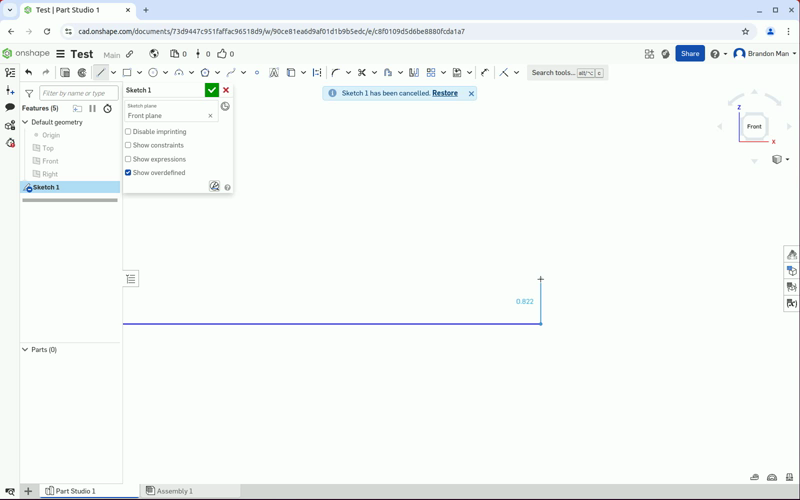
scroll(-6)
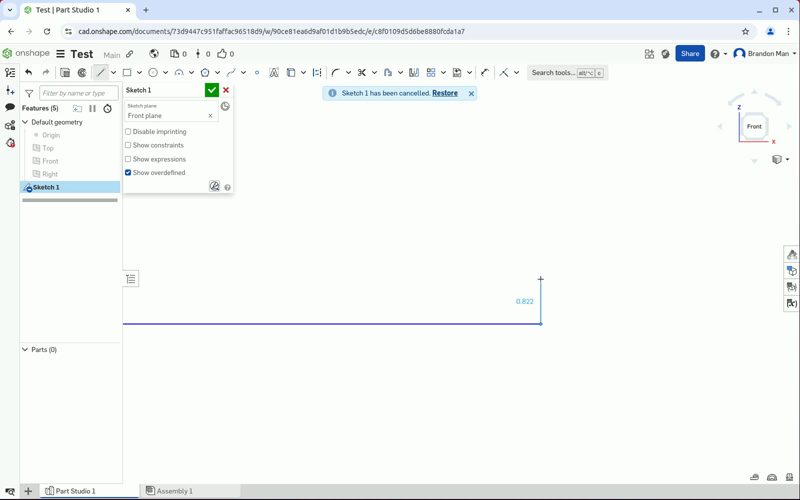
scroll(-6)
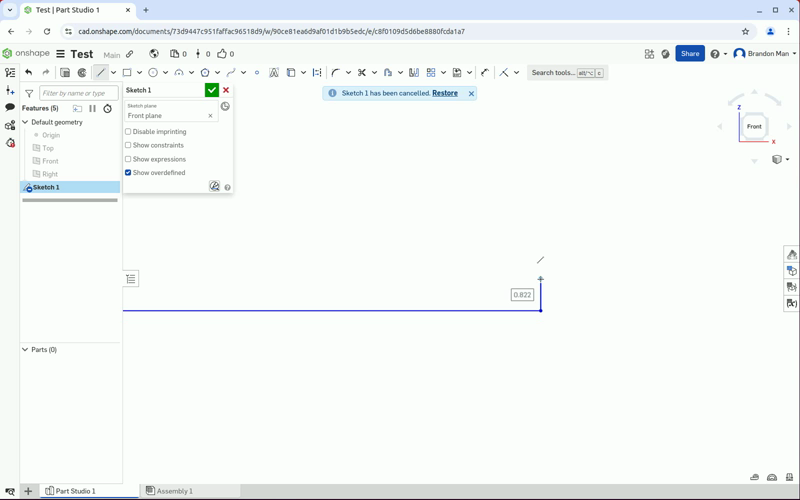
scroll(-6)
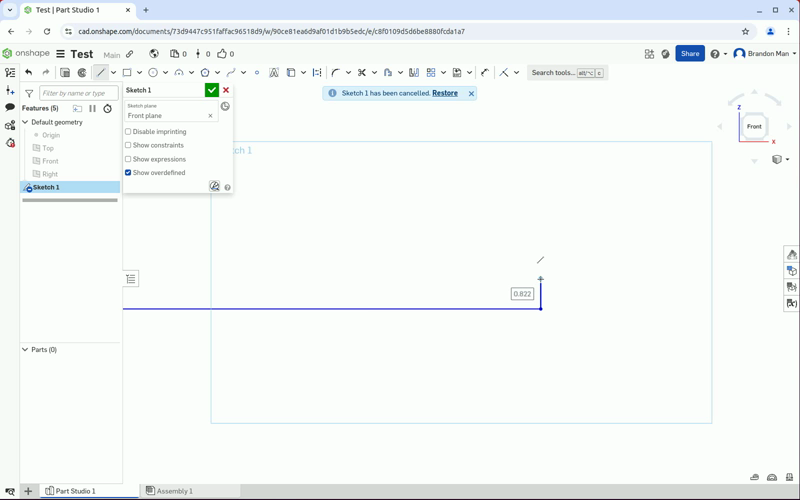
scroll(-6)
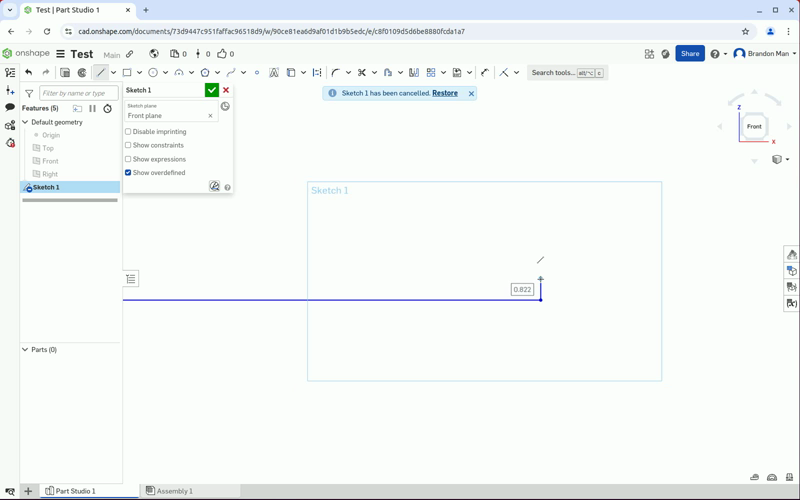
scroll(-6)
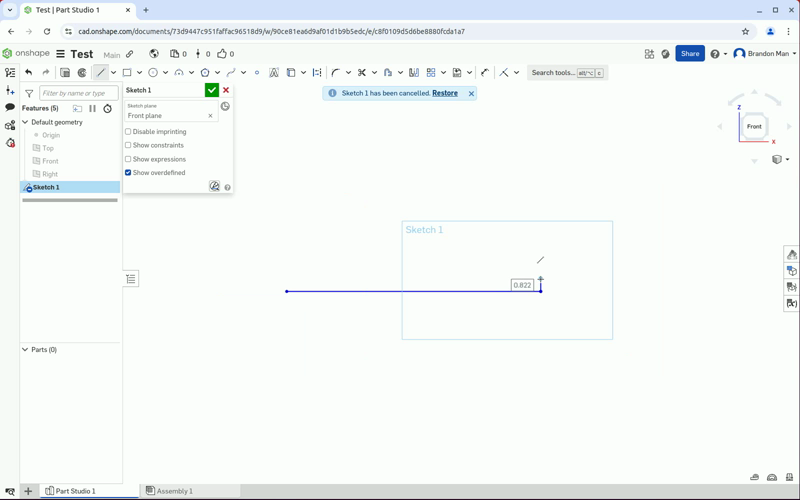
scroll(-6)
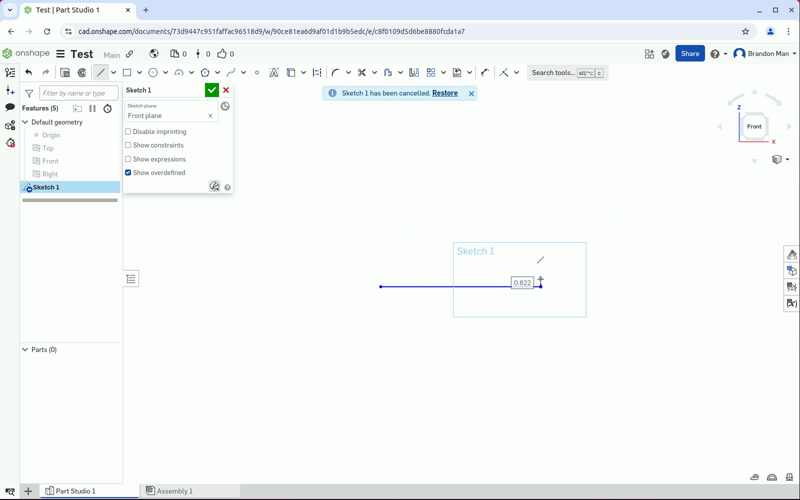
scroll(-6)
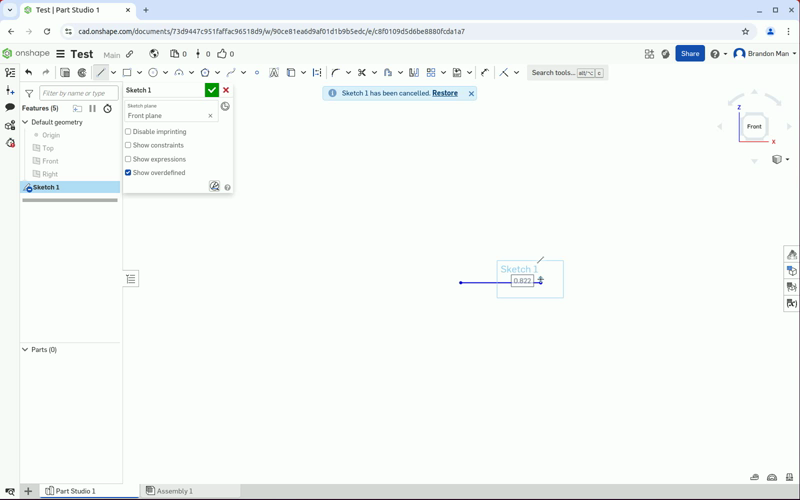
key_up(shift)
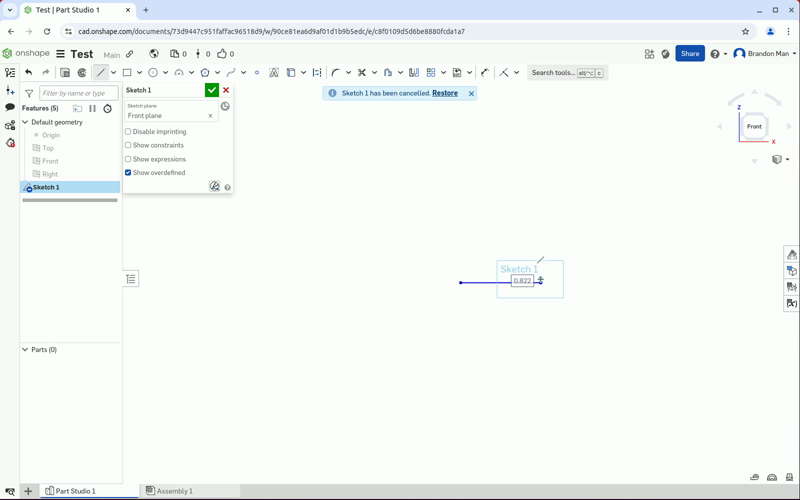
key_down(shift)
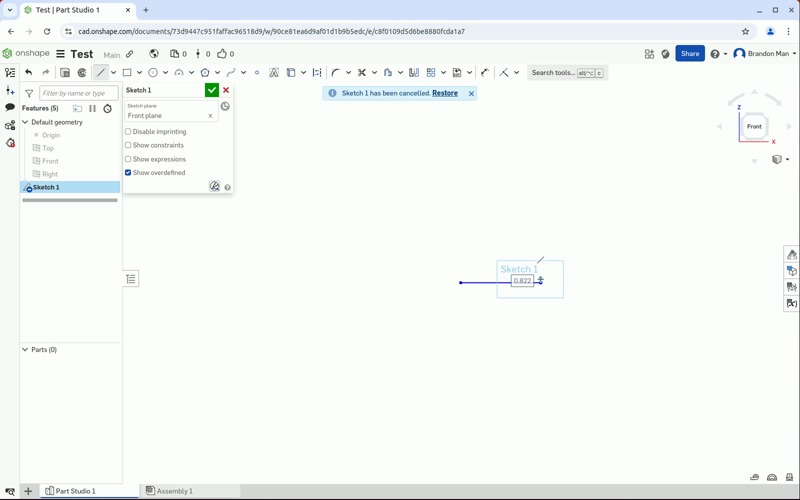
mouse_move(570, 278)
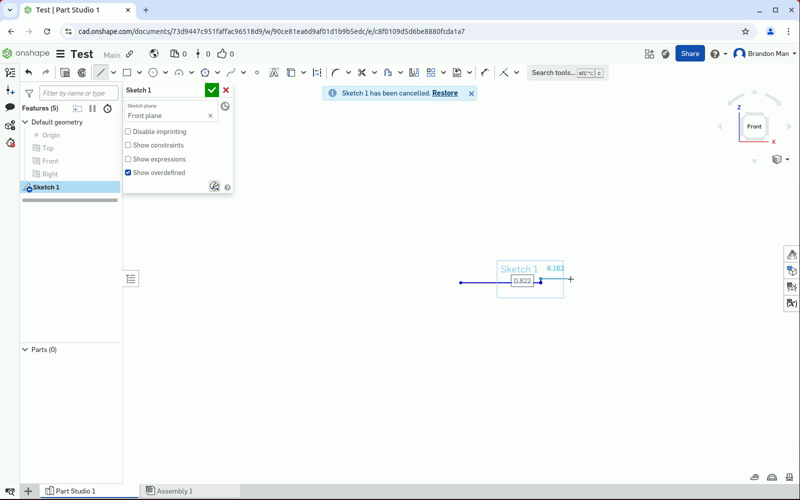
mouse_move(505, 278)
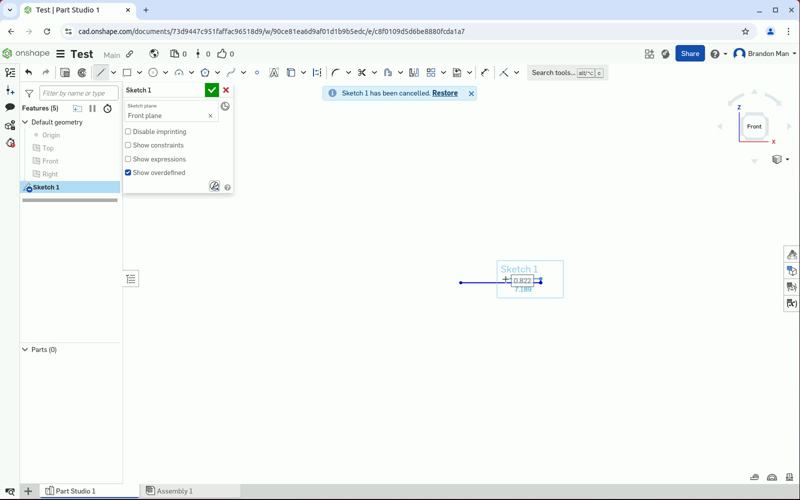
click(505, 278)
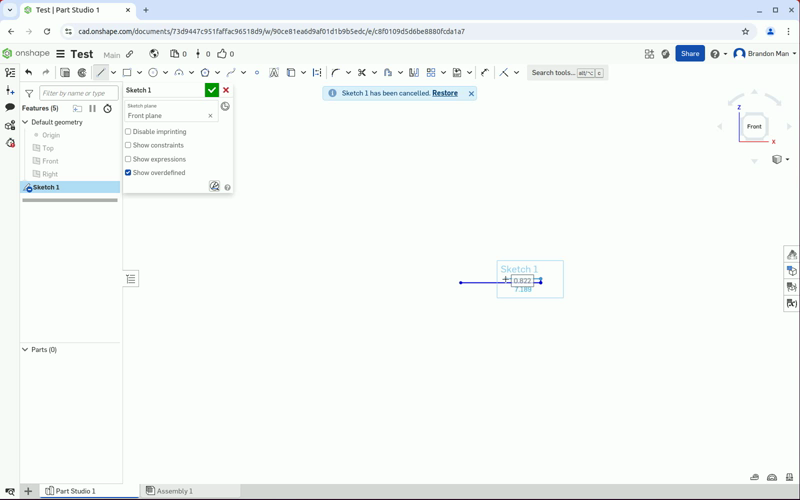
key_up(shift)
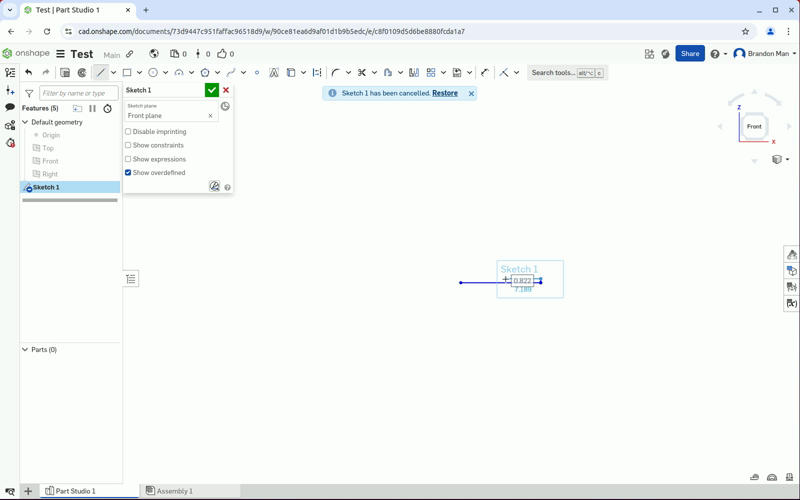
key_down(shift)
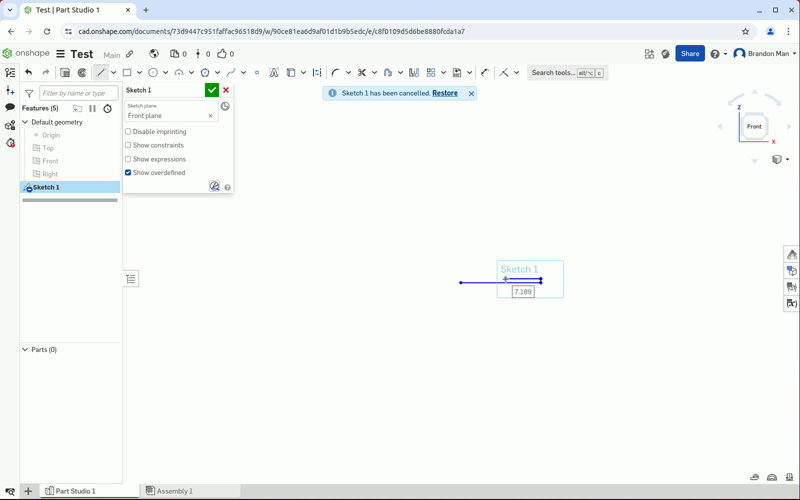
mouse_move(535, 278)
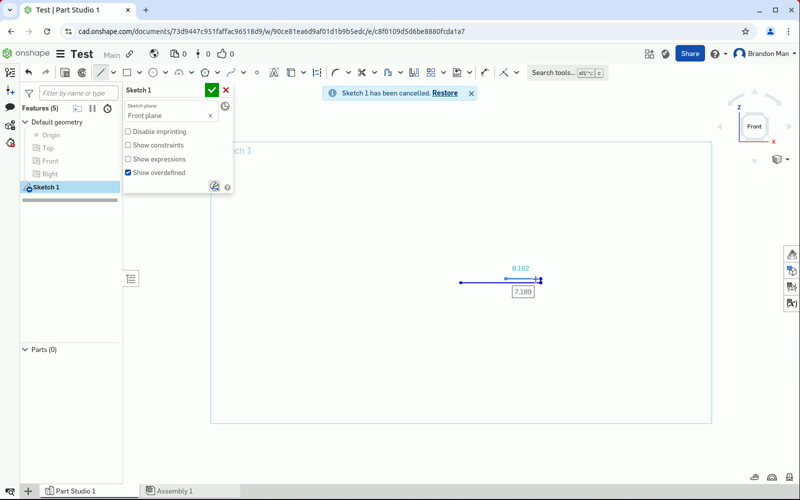
mouse_move(487, 278)
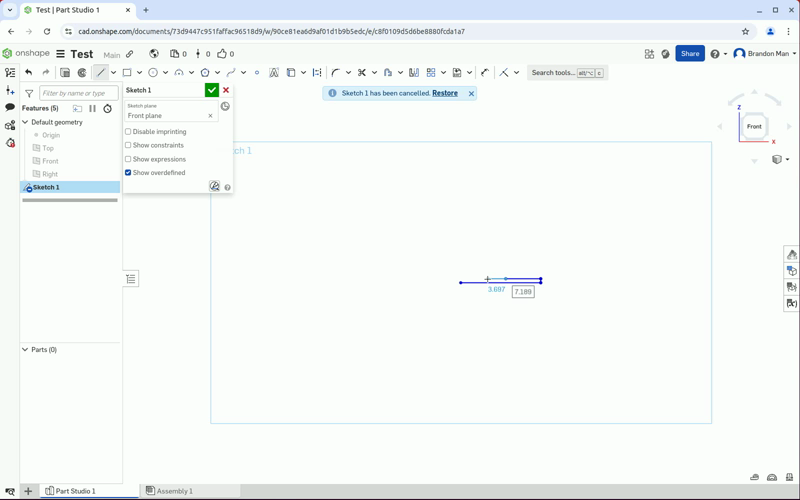
click(487, 278)
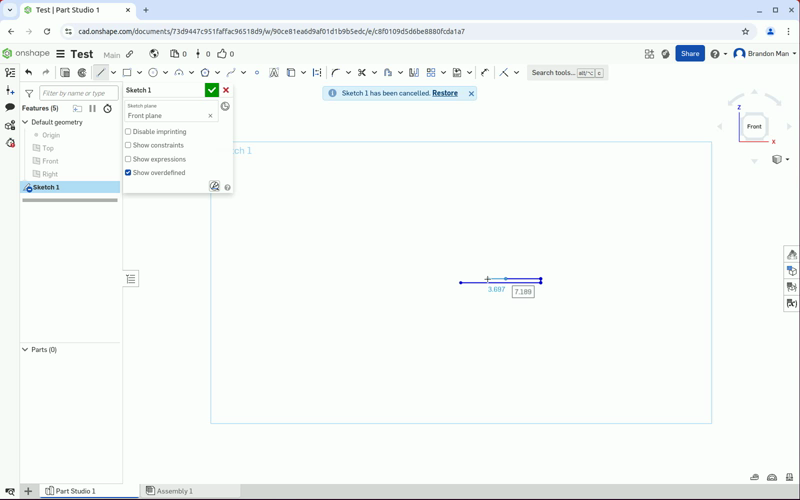
key_up(shift)
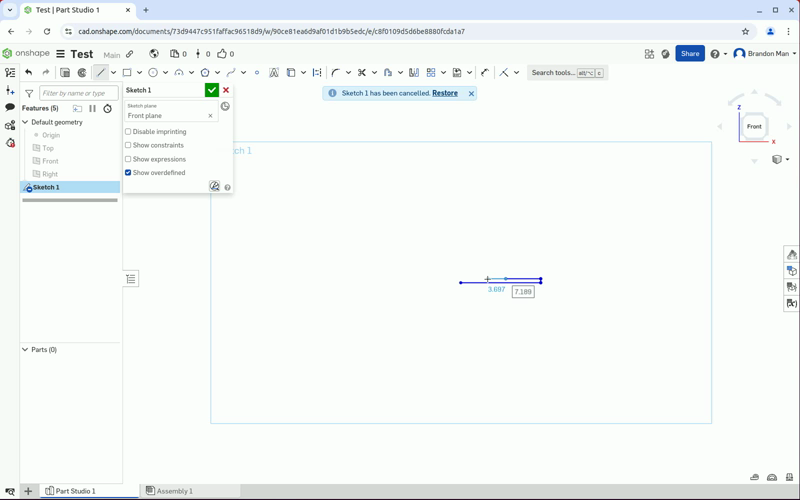
key_down(shift)
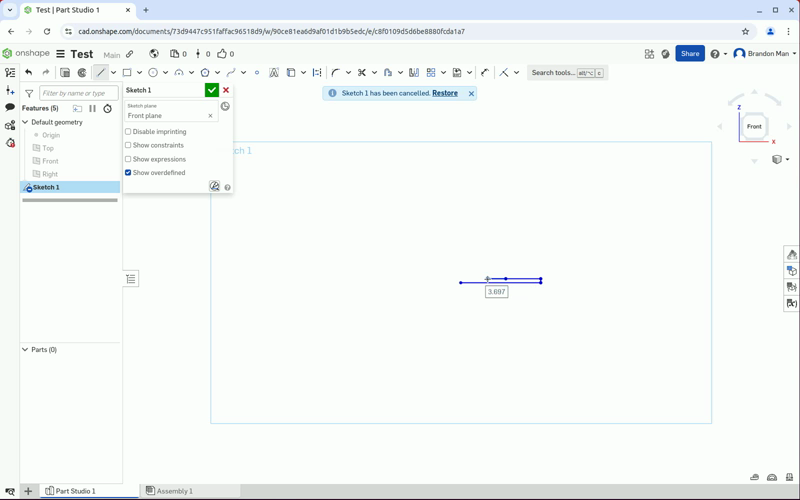
mouse_move(517, 278)
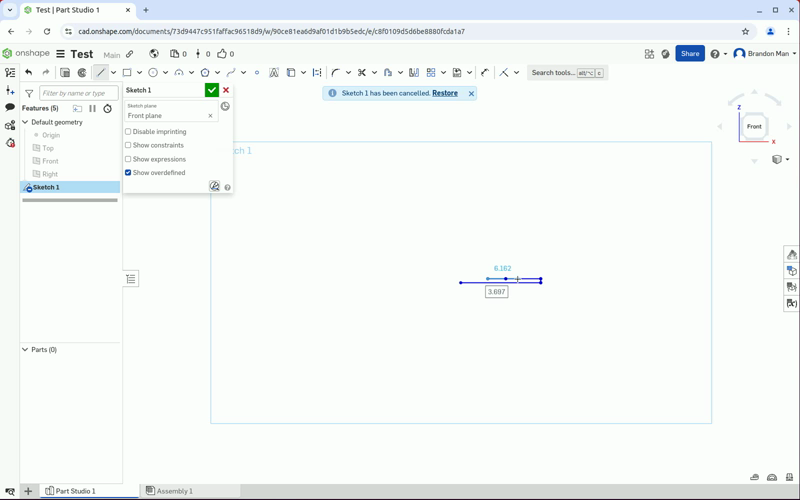
mouse_move(460, 278)
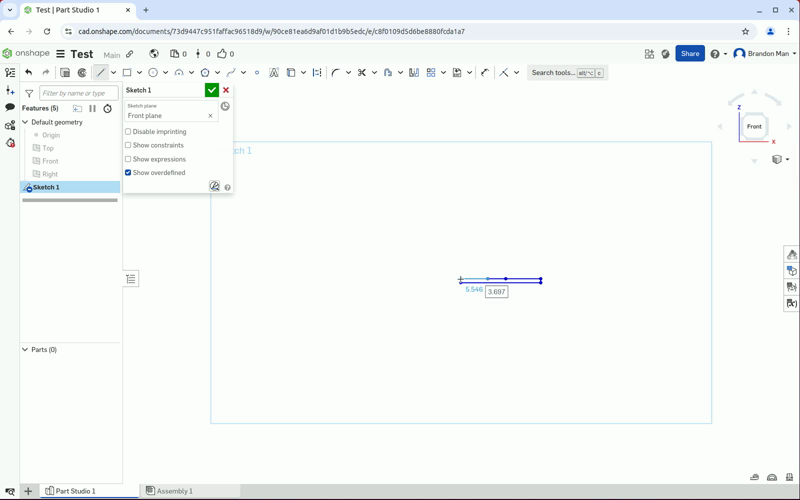
scroll(6)
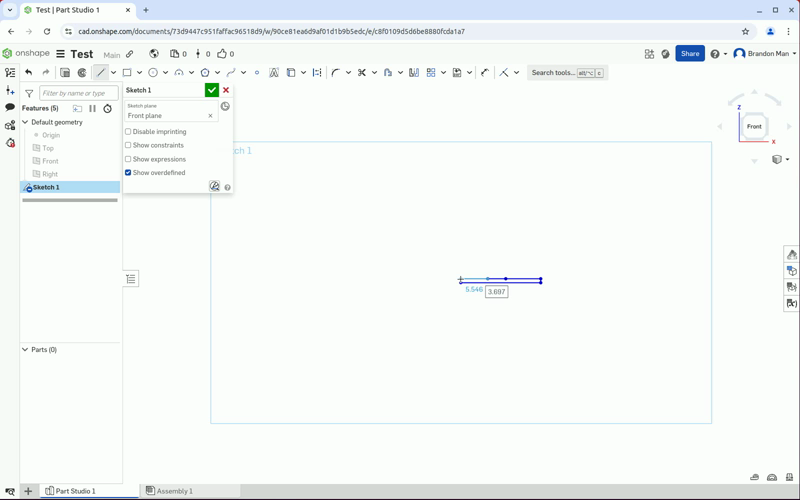
scroll(6)
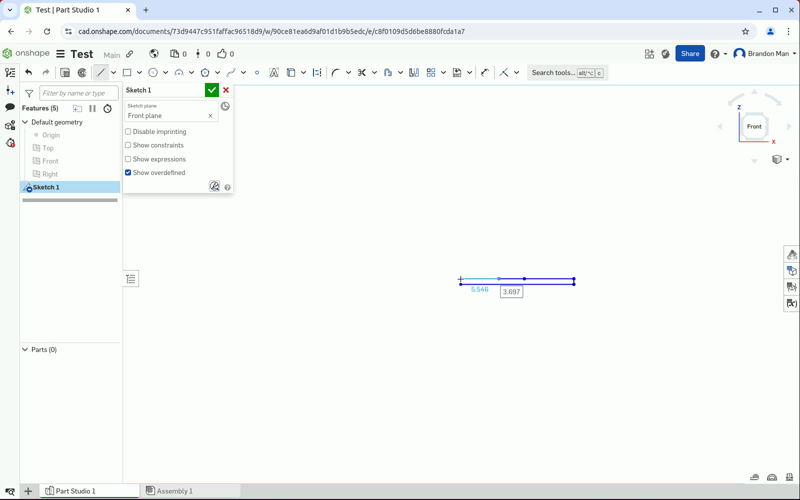
scroll(6)
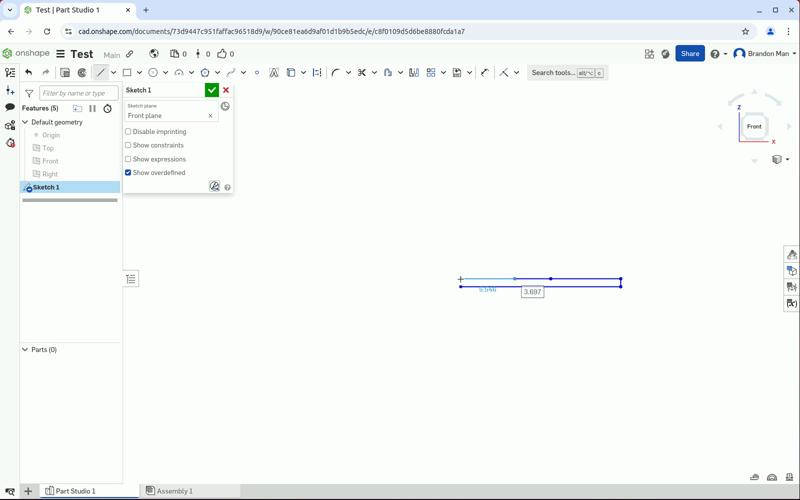
scroll(6)
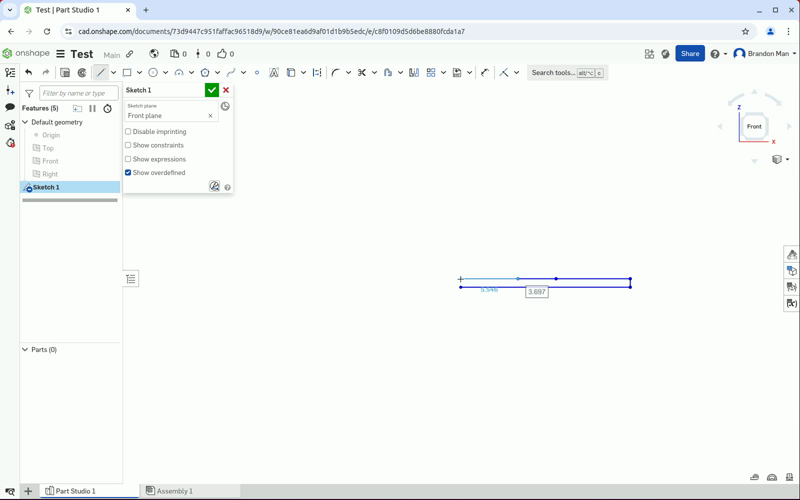
scroll(6)
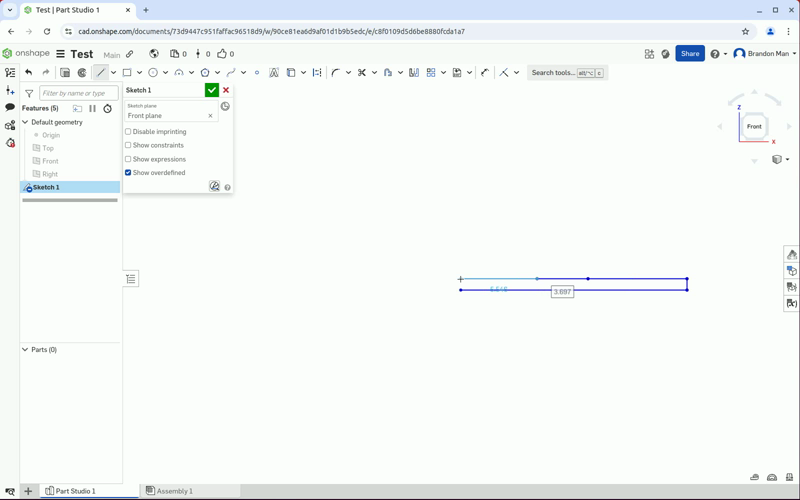
scroll(6)
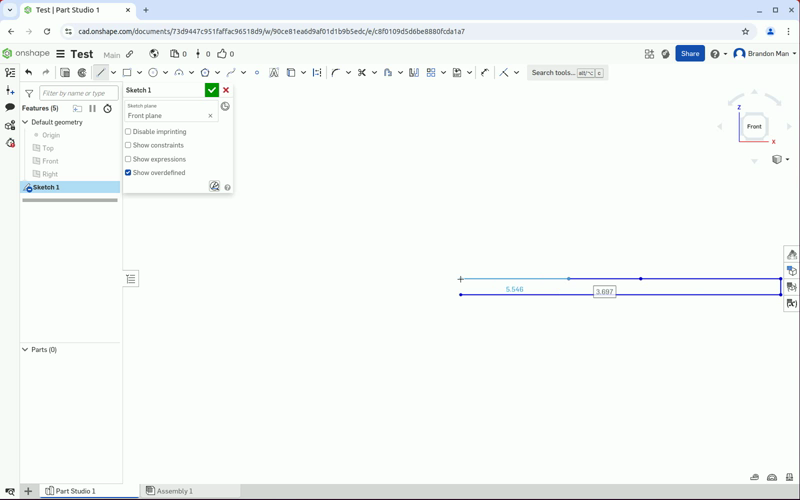
scroll(6)
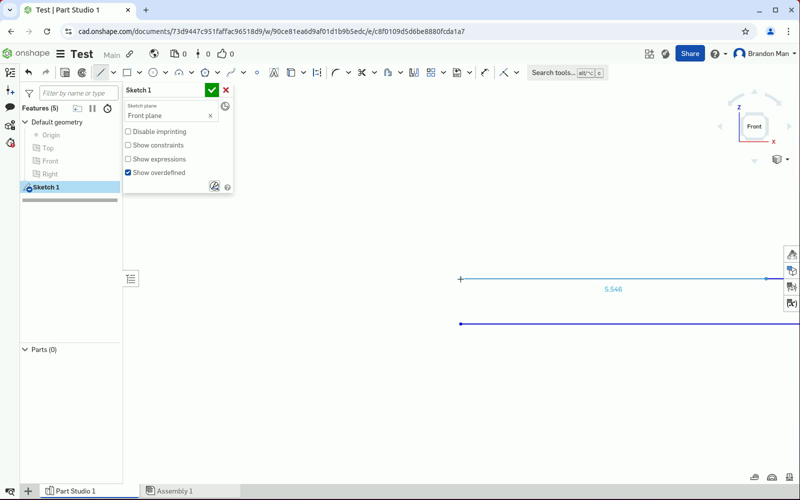
click(460, 278)
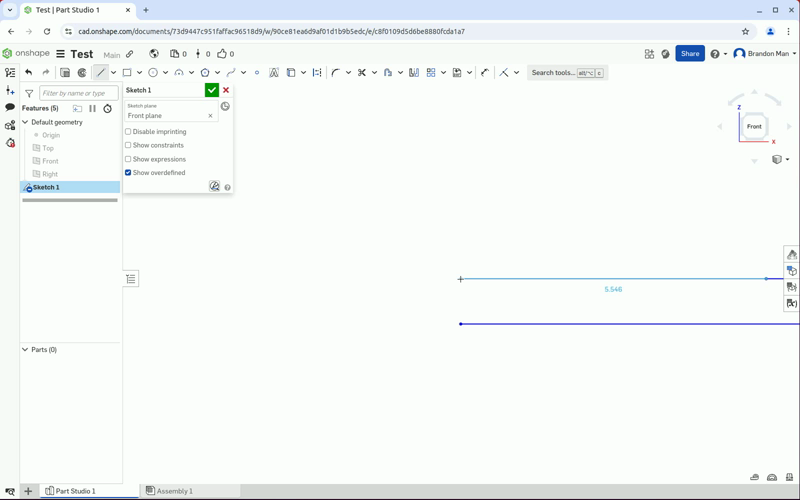
scroll(-6)
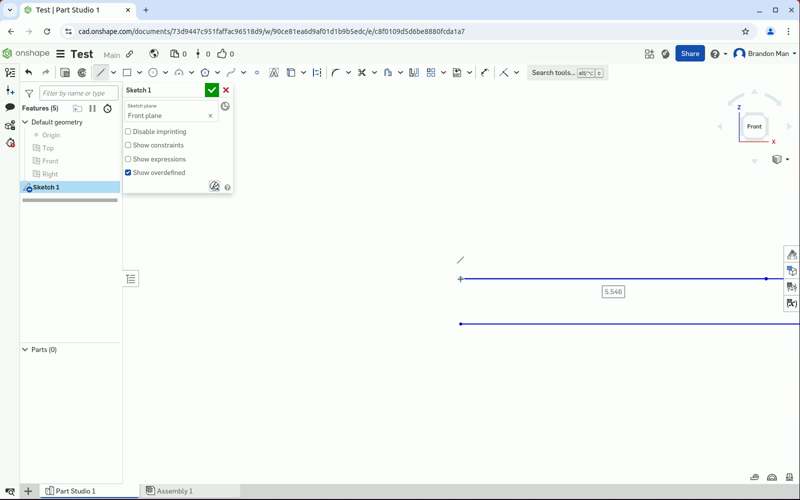
scroll(-6)
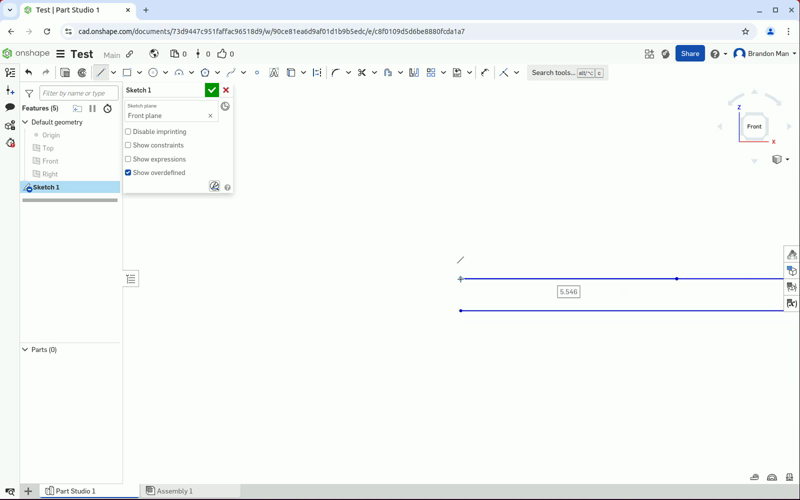
scroll(-6)
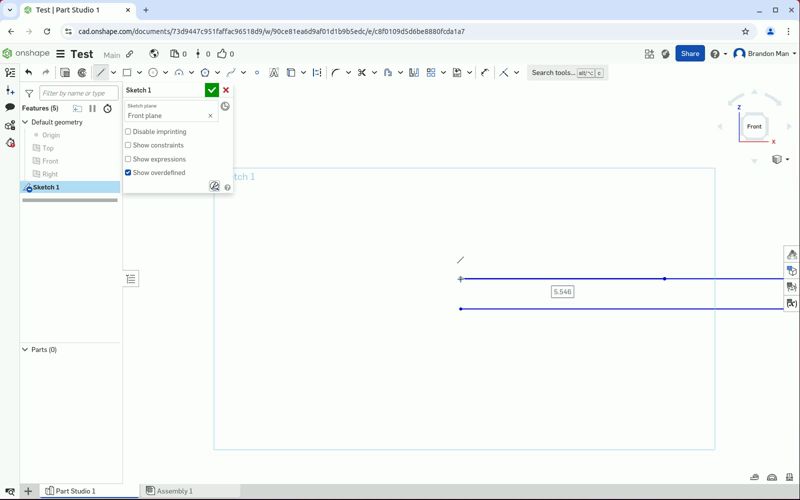
scroll(-6)
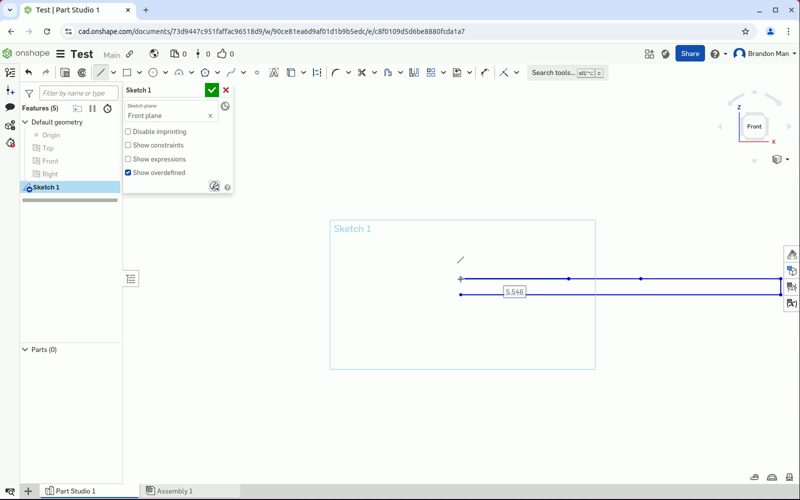
scroll(-6)
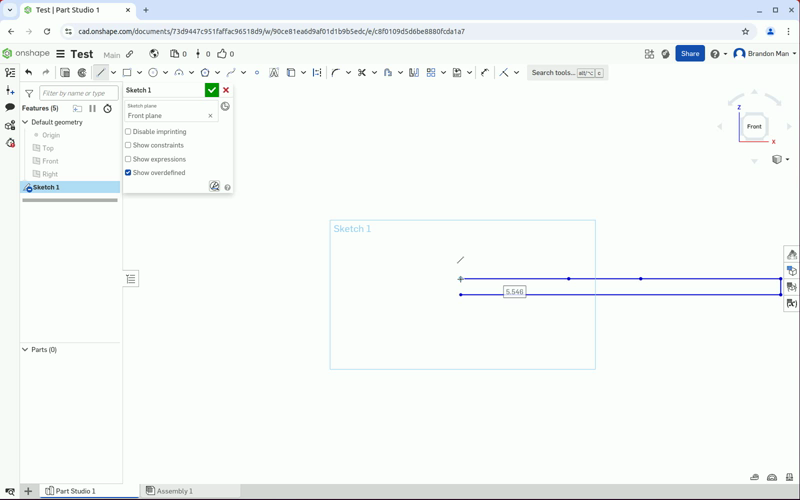
scroll(-6)
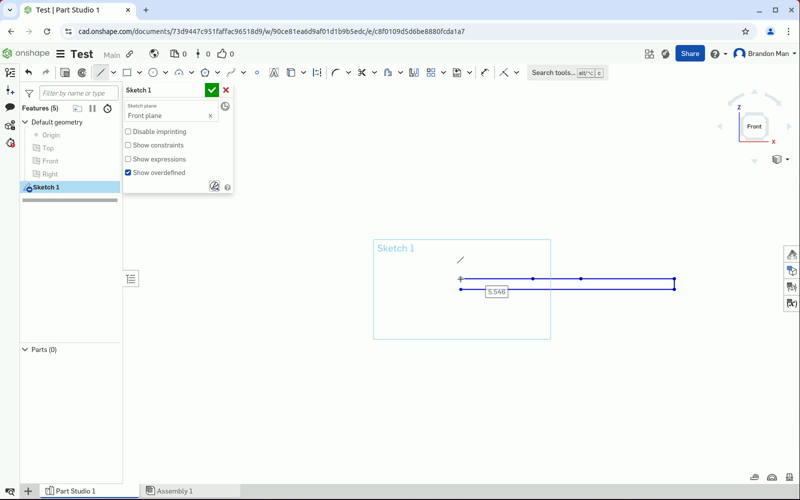
scroll(-6)
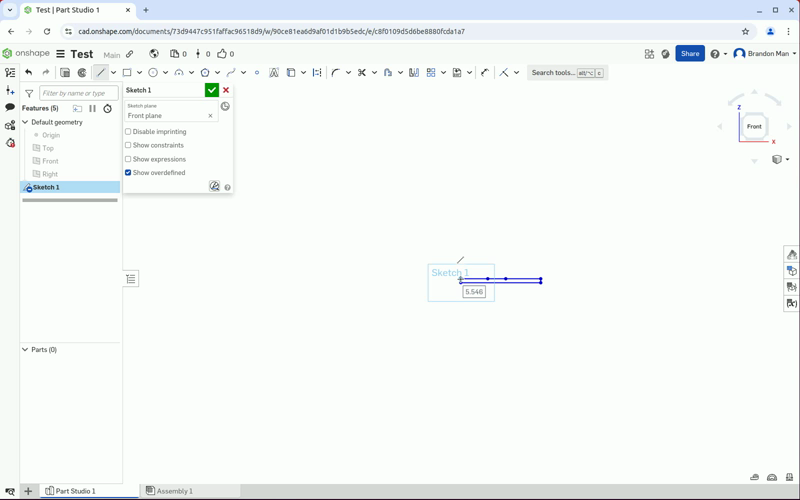
key_up(shift)
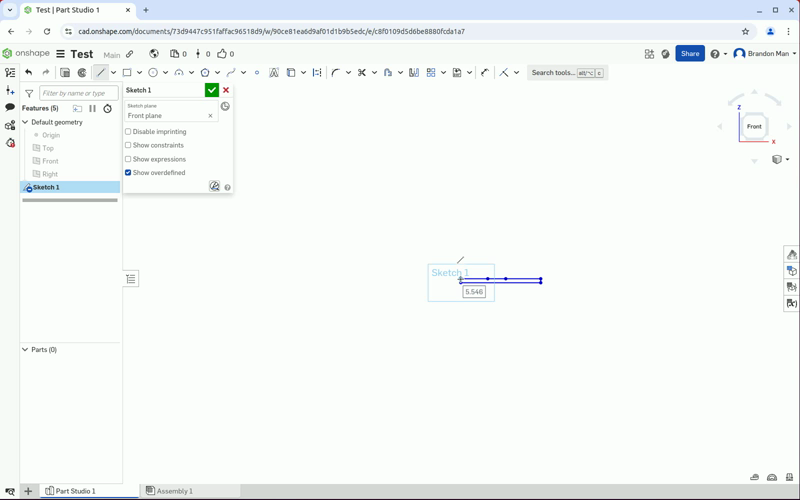
mouse_move(490, 278)
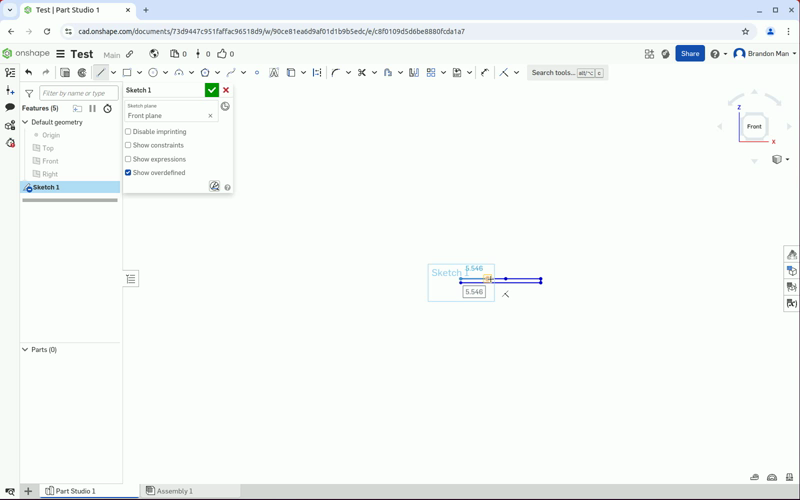
key_down(shift)
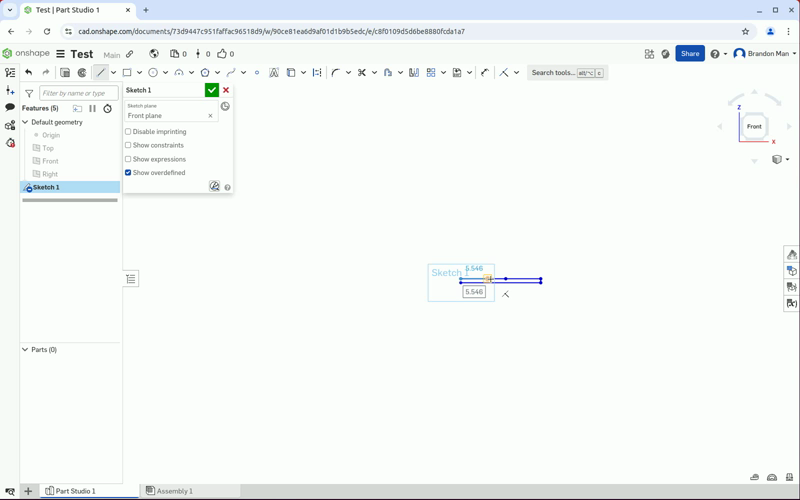
mouse_move(460, 282)
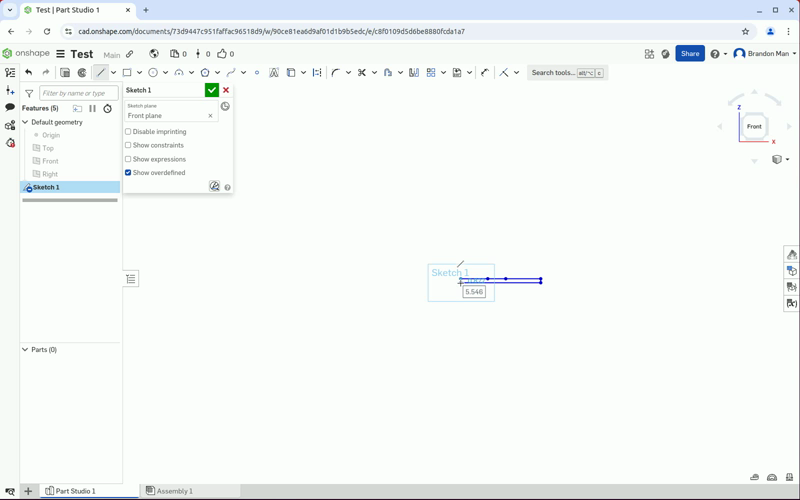
scroll(6)
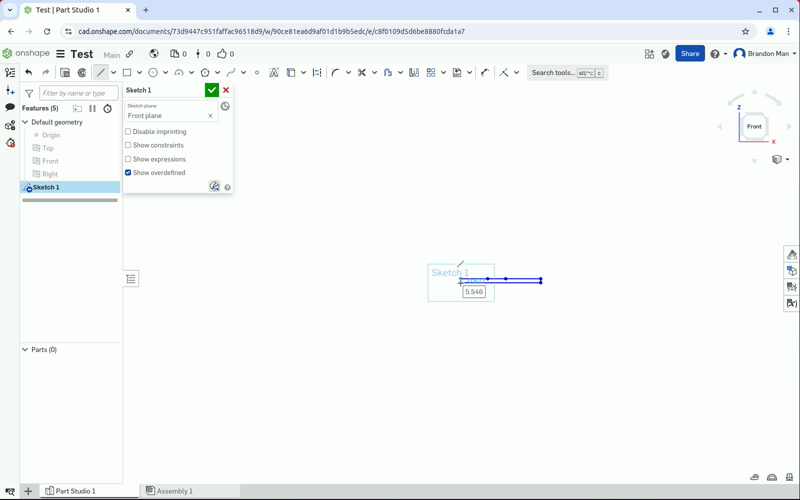
scroll(6)
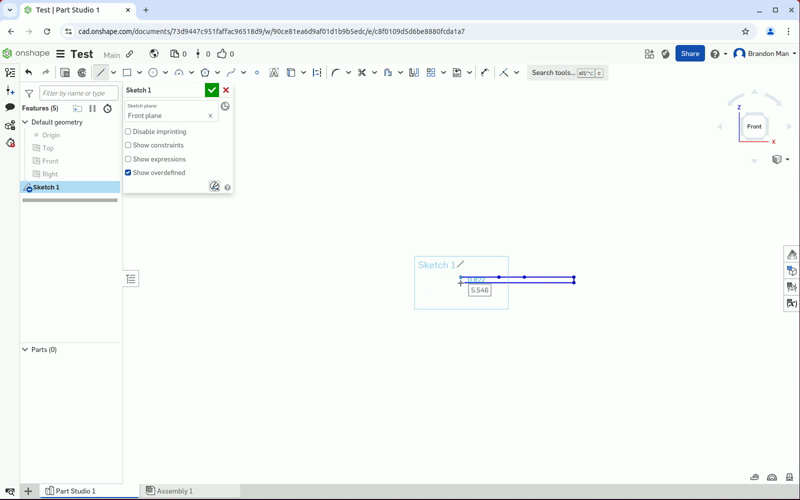
scroll(6)
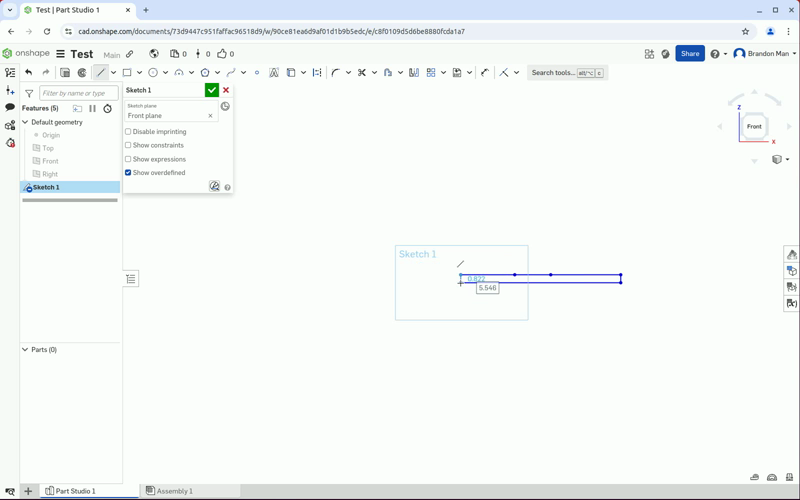
scroll(6)
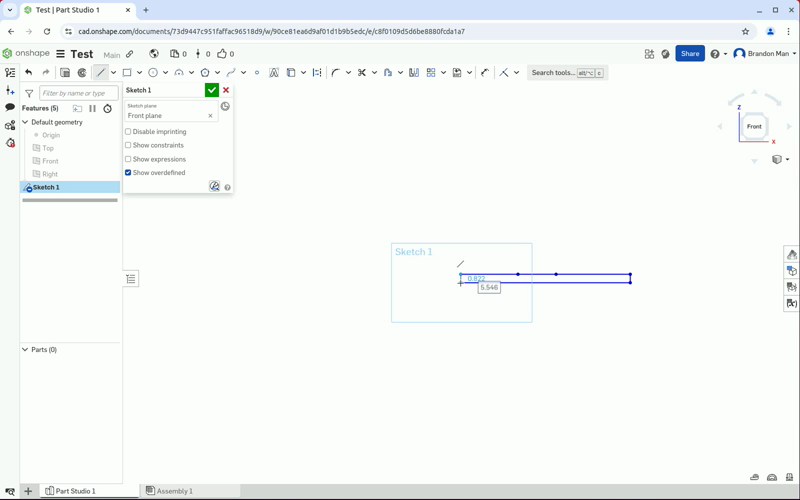
scroll(6)
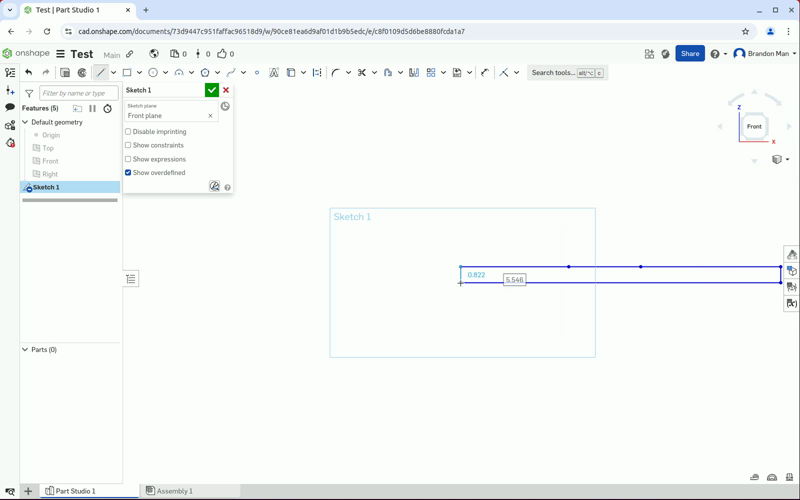
scroll(6)
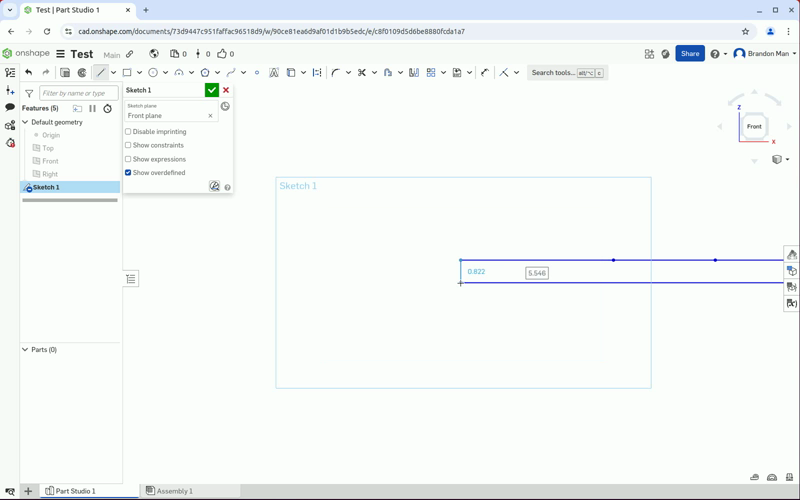
scroll(6)
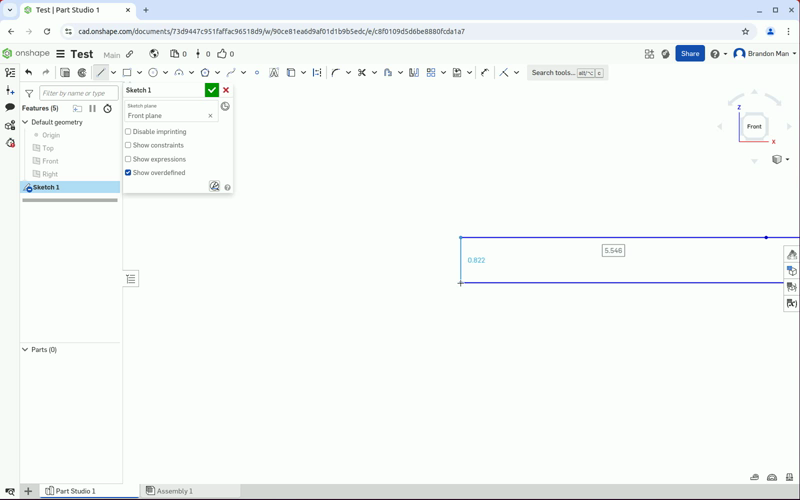
key_up(shift)
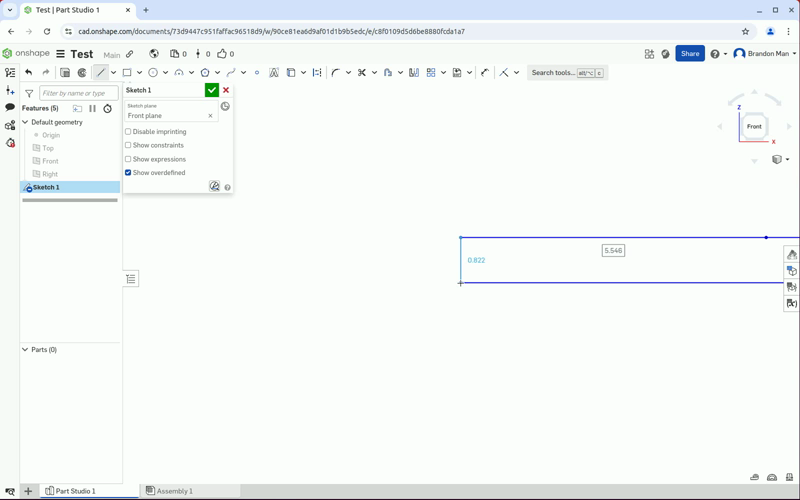
click(460, 282)
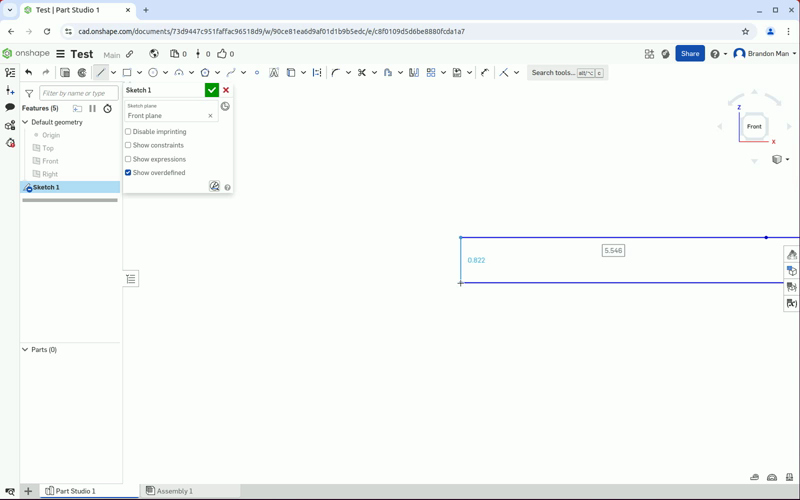
scroll(-6)
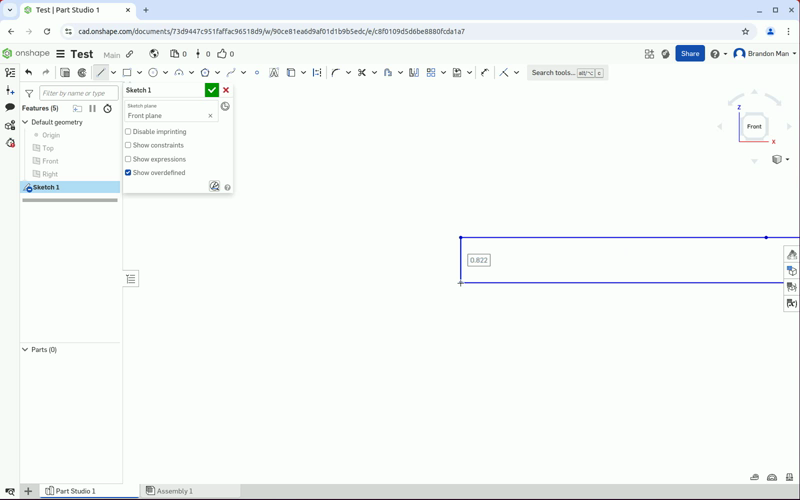
scroll(-6)
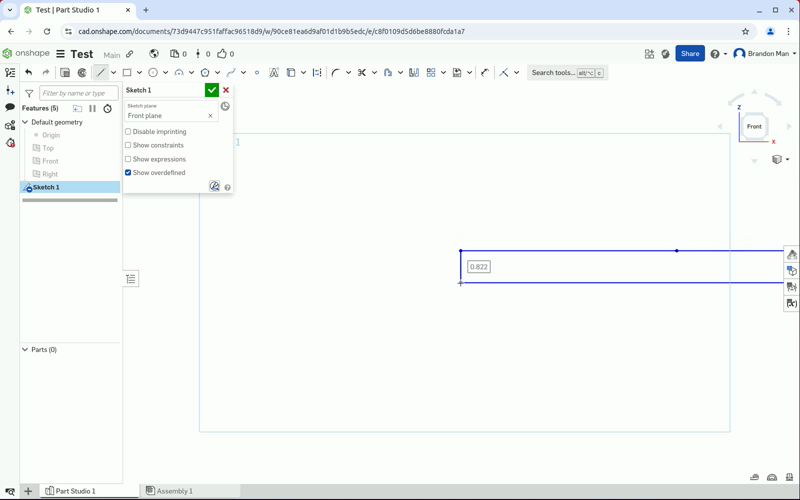
scroll(-6)
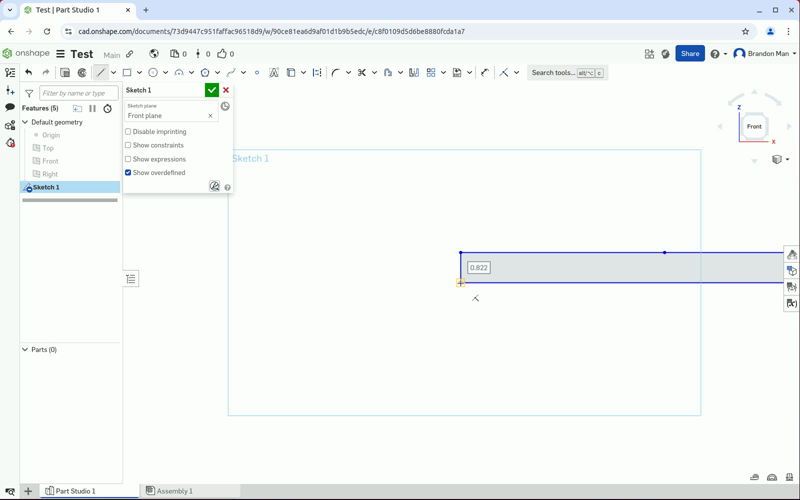
scroll(-6)
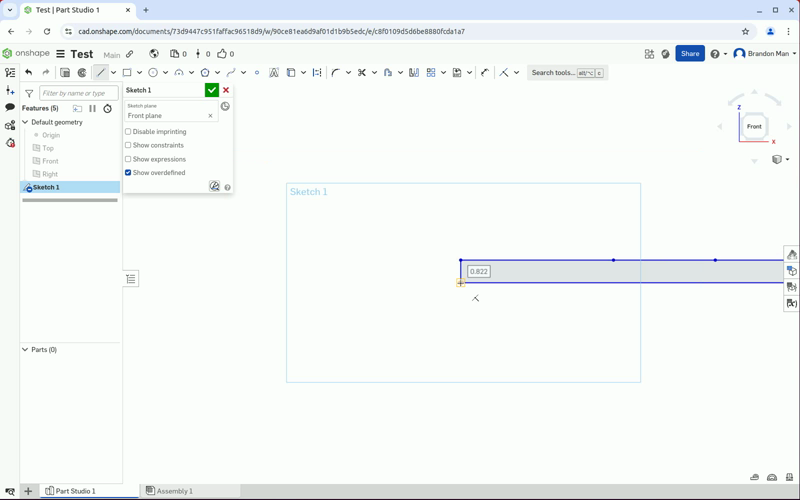
scroll(-6)
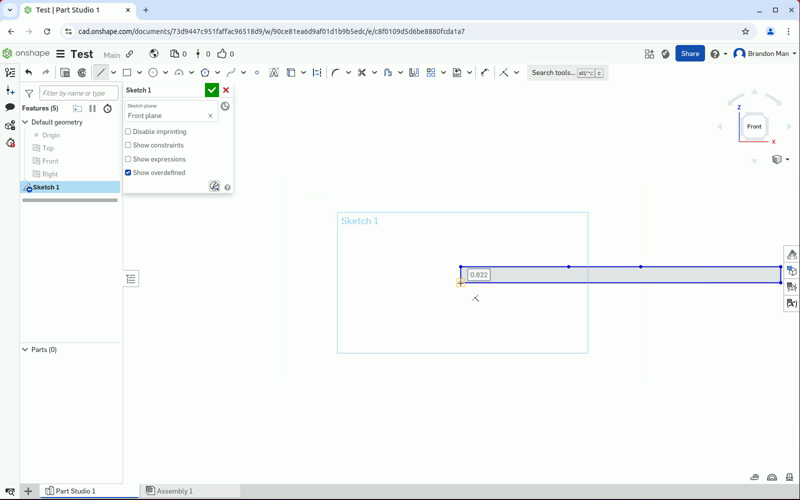
scroll(-6)
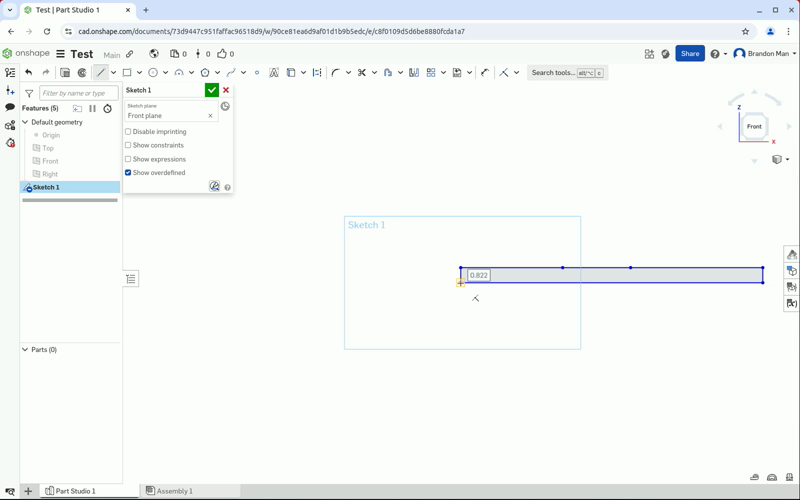
scroll(-6)
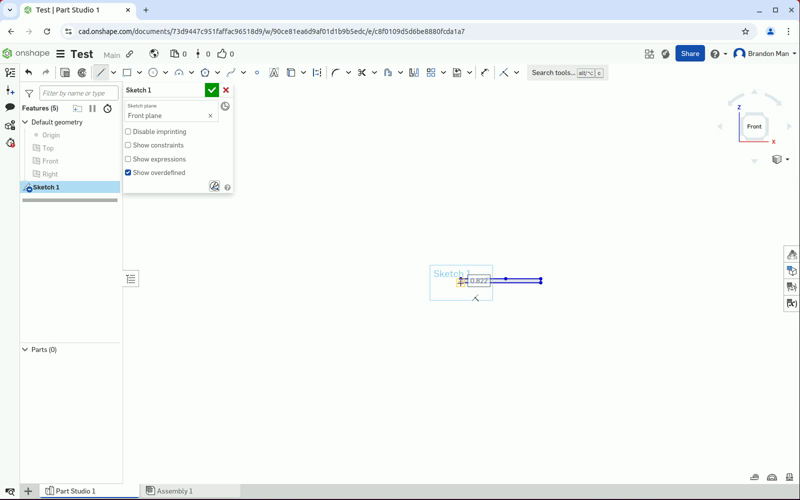
key(esc)
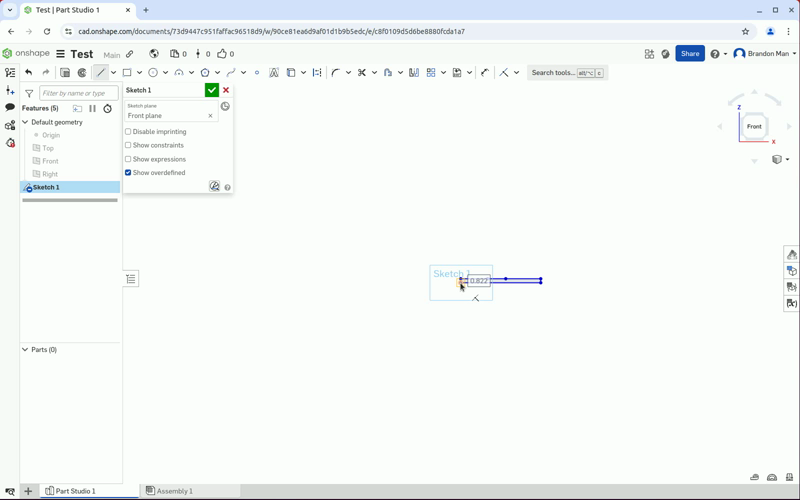
mouse_move(524, 281)
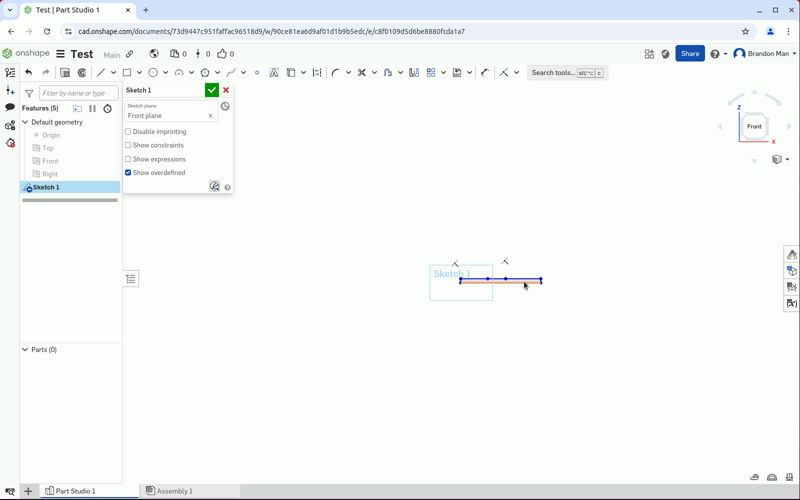
scroll(6)
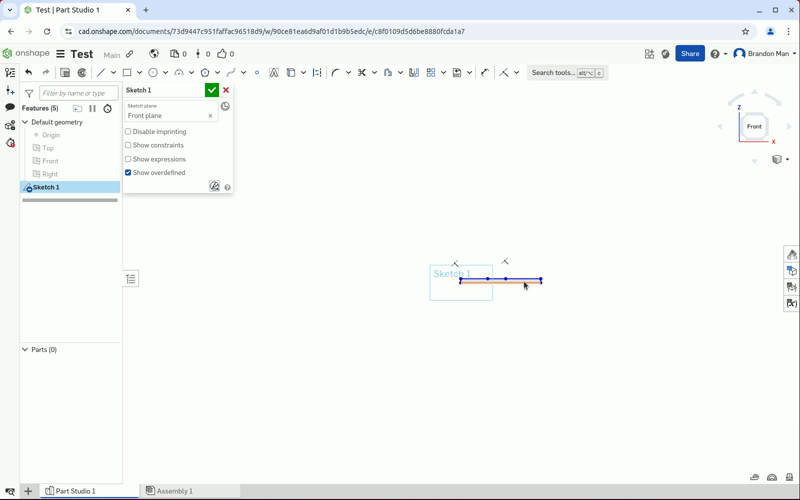
scroll(6)
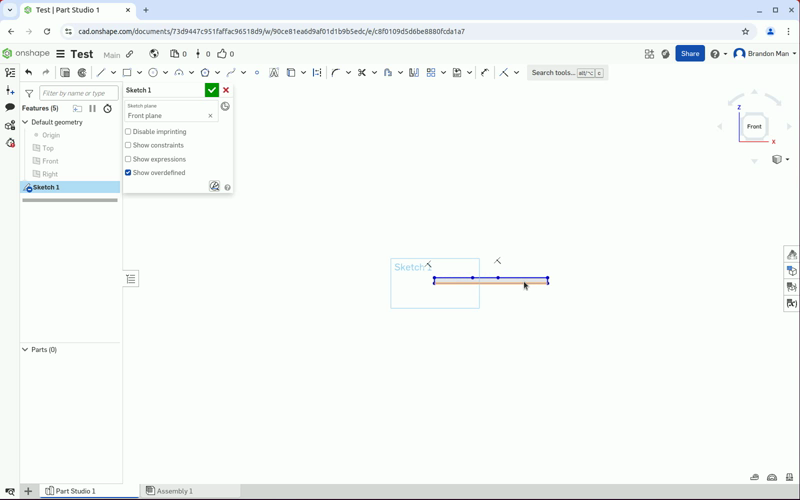
scroll(6)
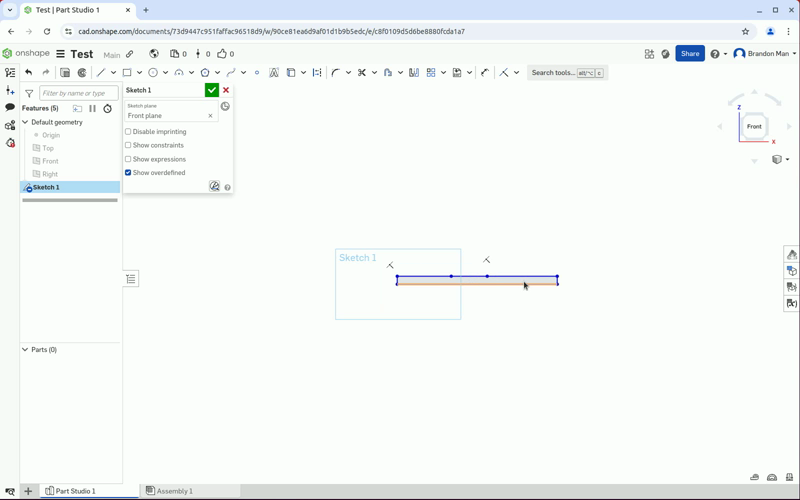
scroll(6)
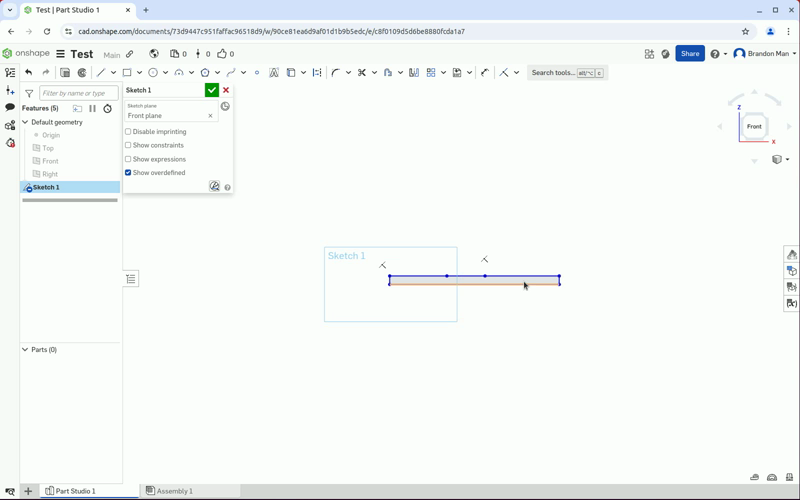
scroll(6)
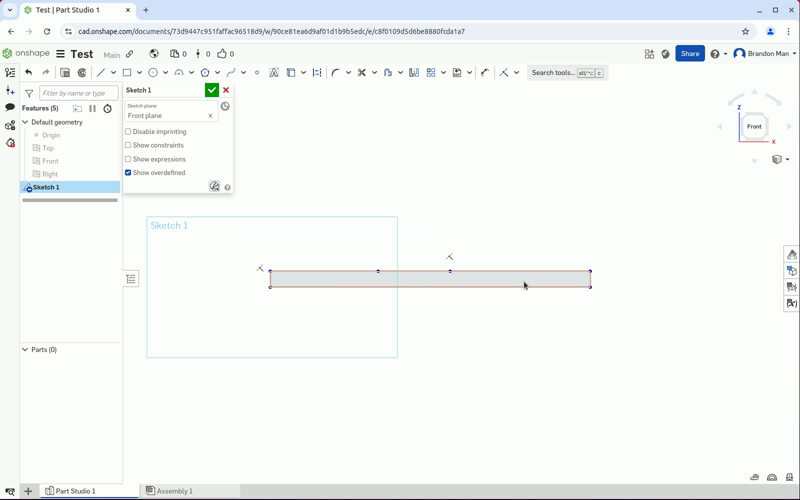
scroll(6)
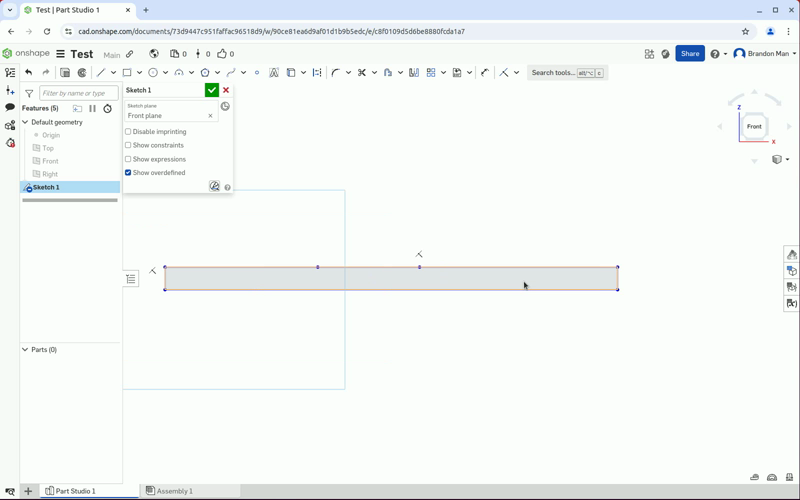
scroll(6)
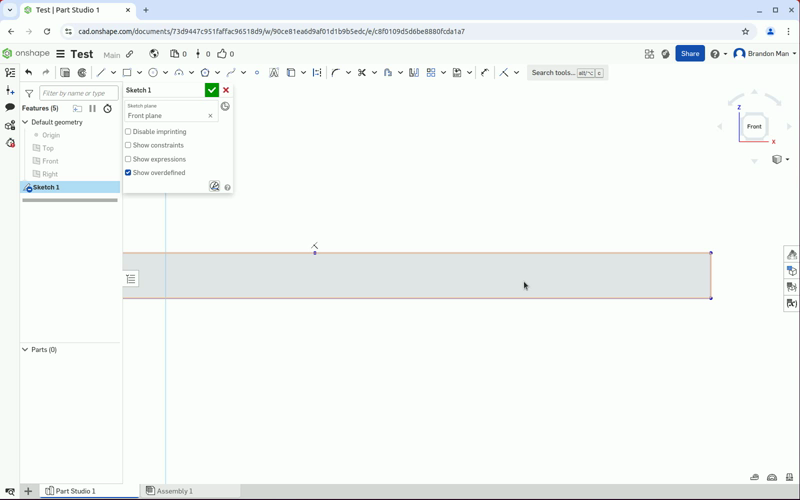
click(524, 281)
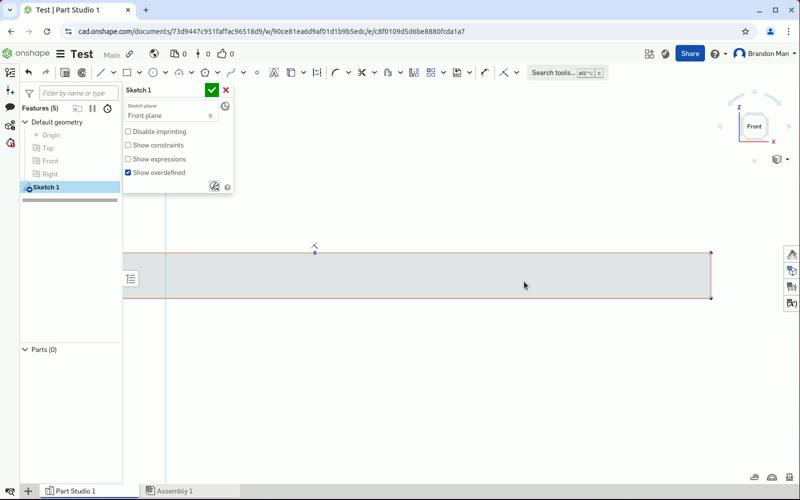
scroll(-6)
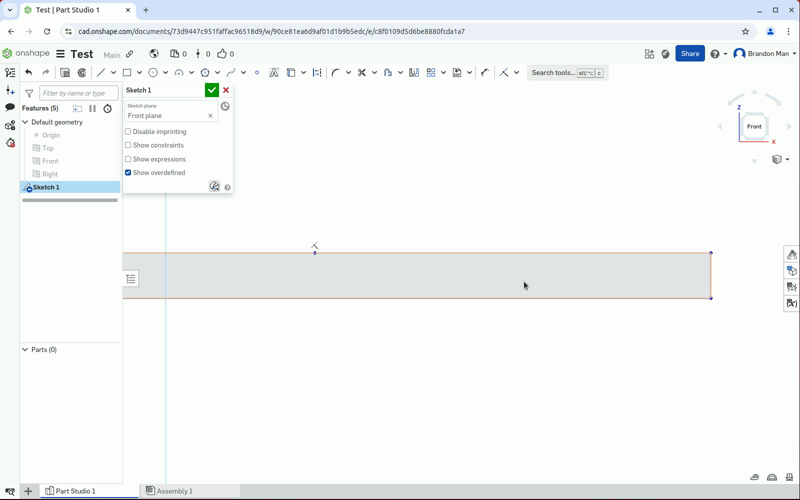
scroll(-6)
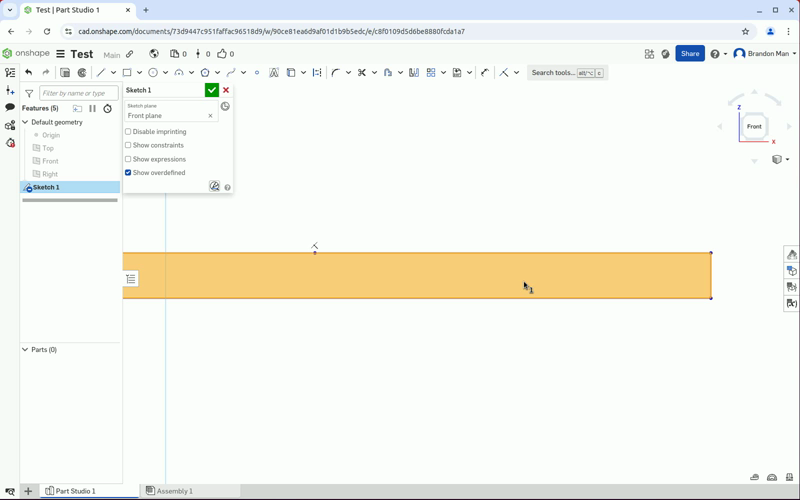
scroll(-6)
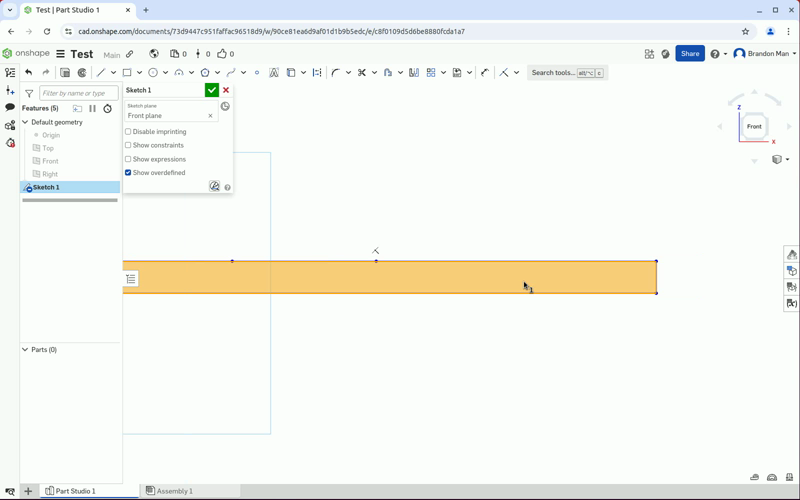
scroll(-6)
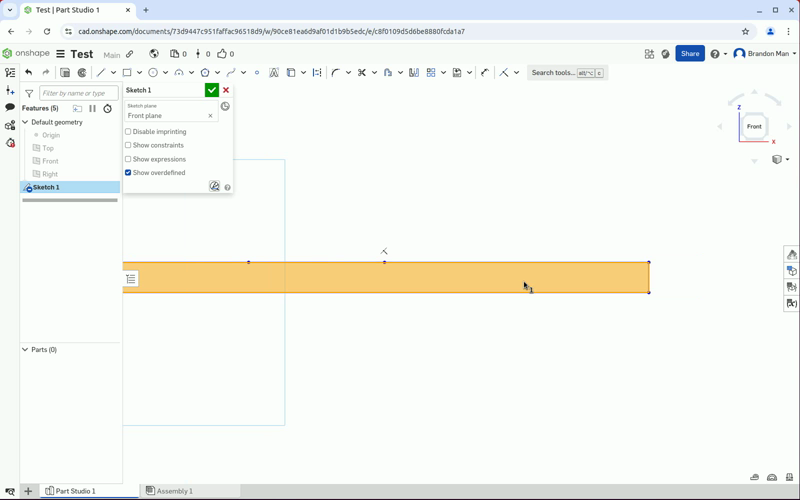
scroll(-6)
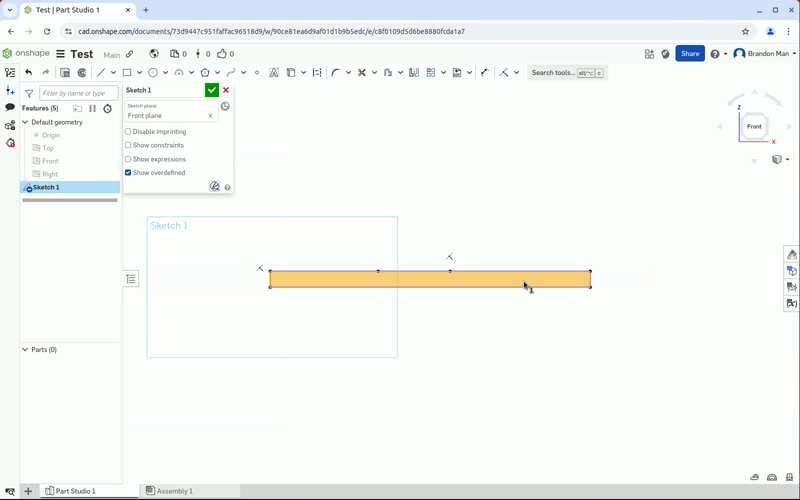
scroll(-6)
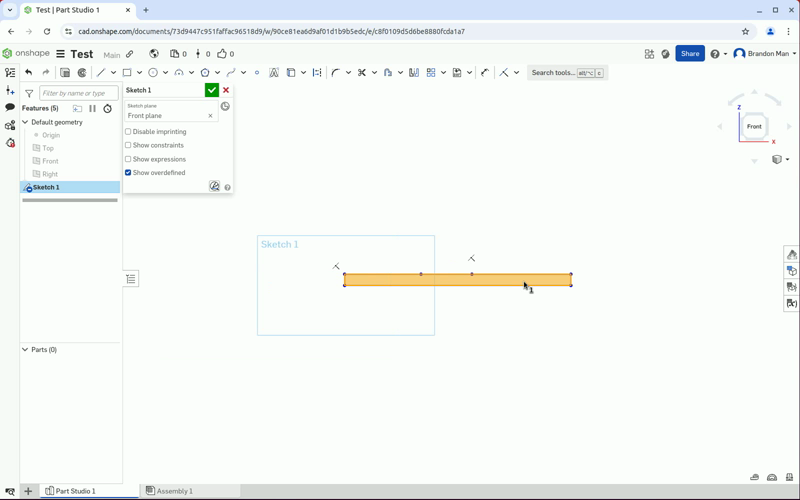
scroll(-6)
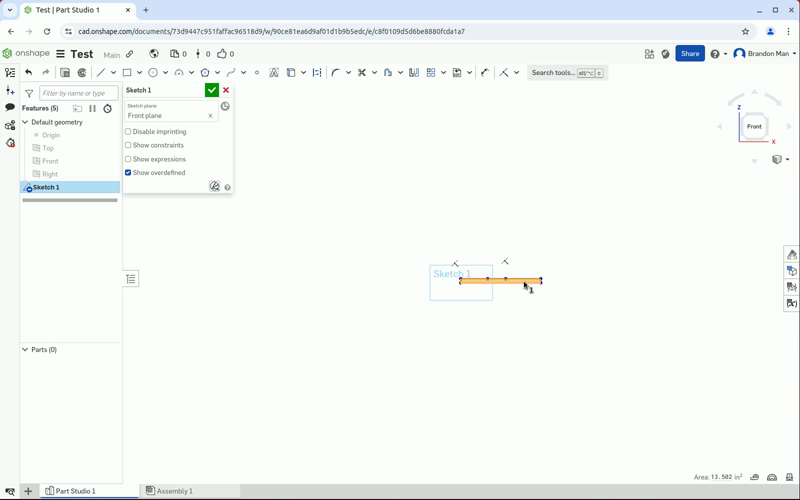
mouse_move(73, 352)
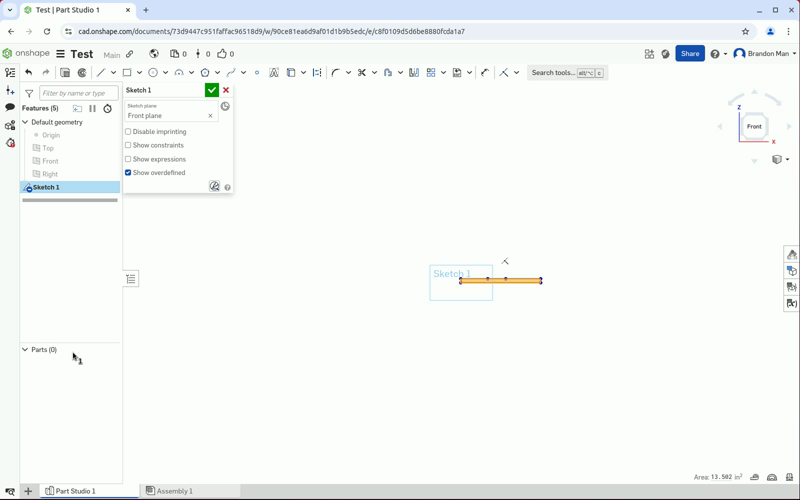
key(shift+y)
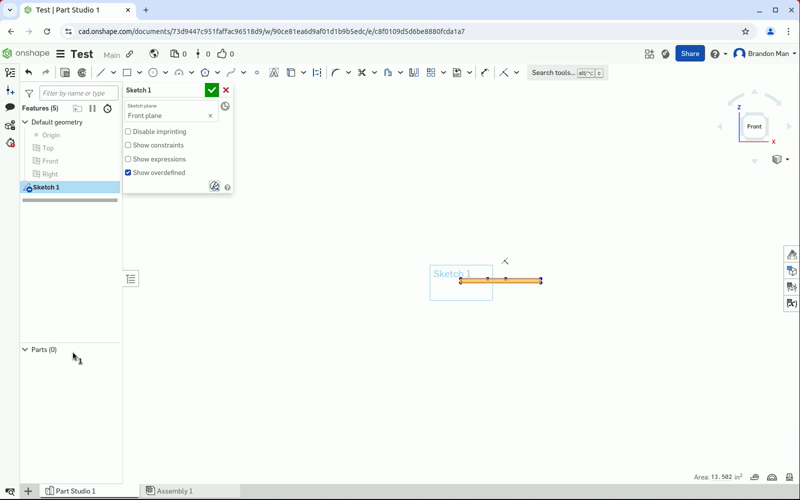
key(shift+e)
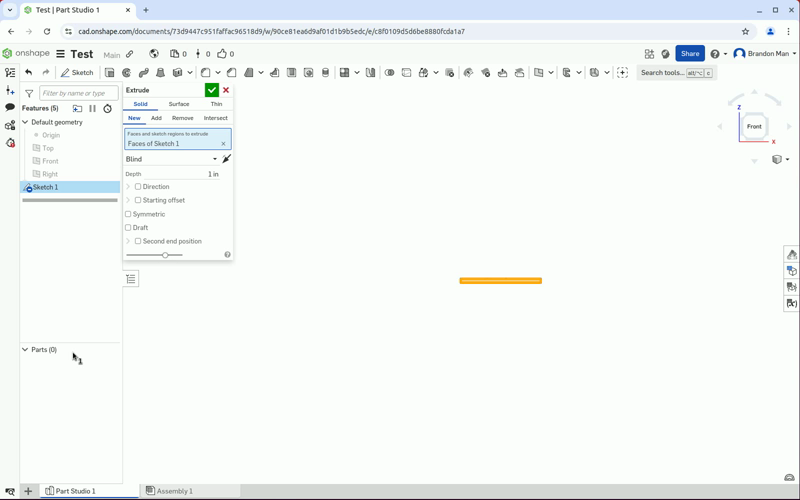
mouse_move(143, 106)
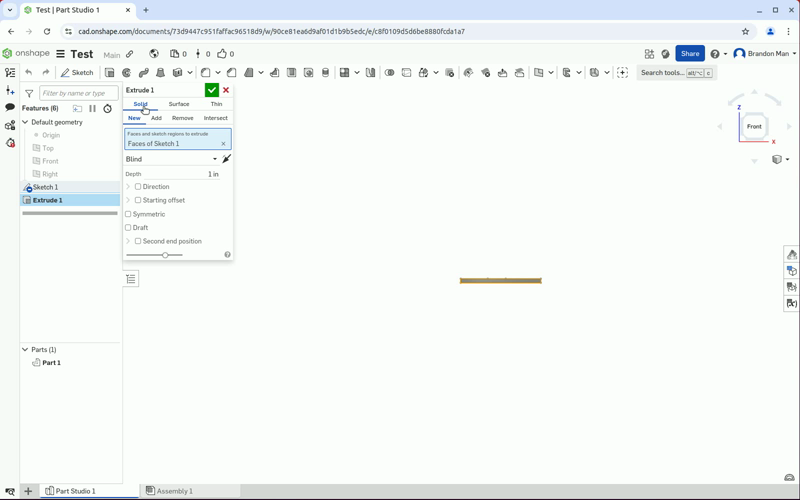
click(143, 106)
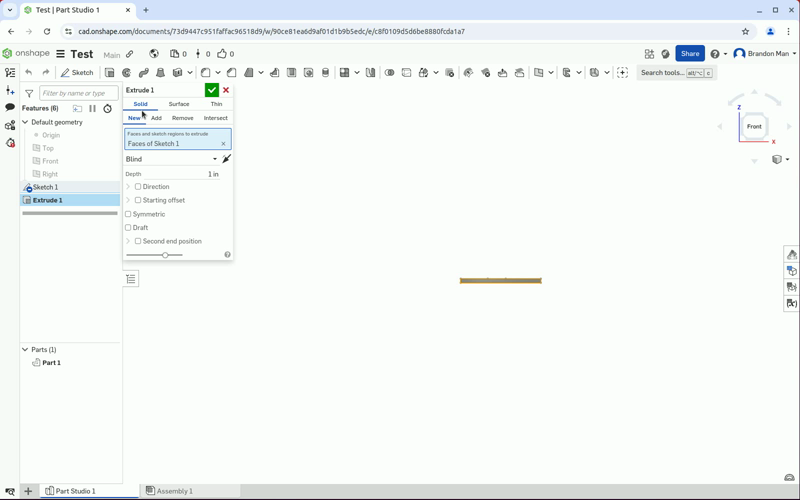
mouse_move(137, 120)
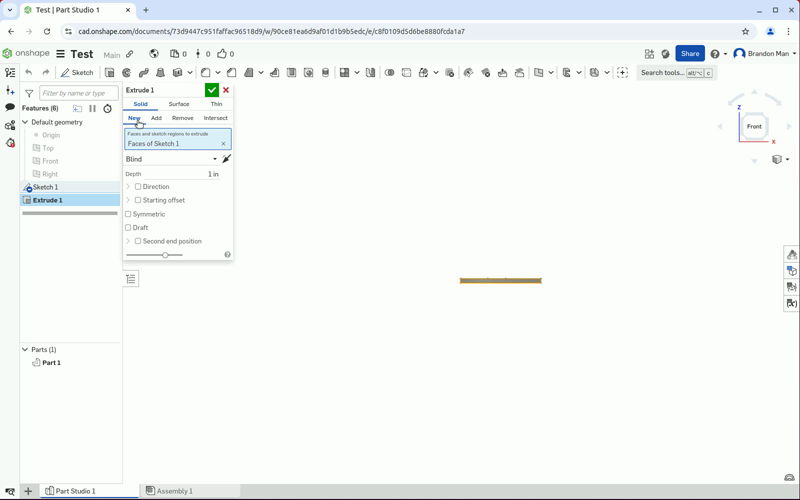
click(137, 120)
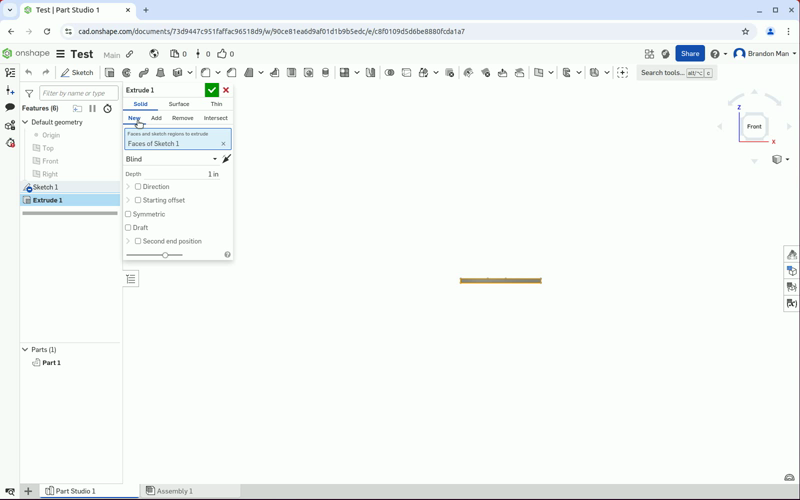
key(tab, 4)
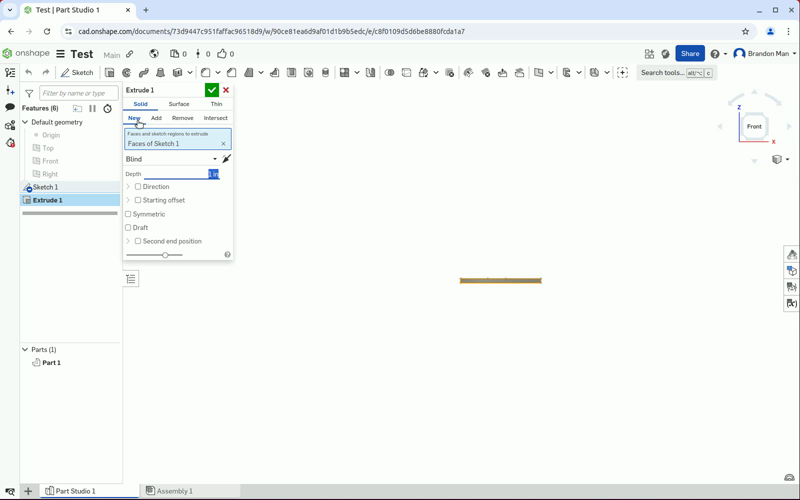
text(20.22)
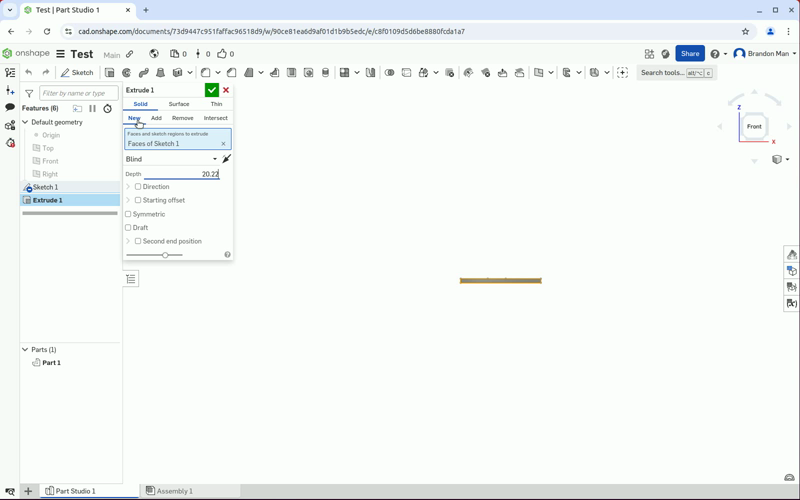
key(enter)
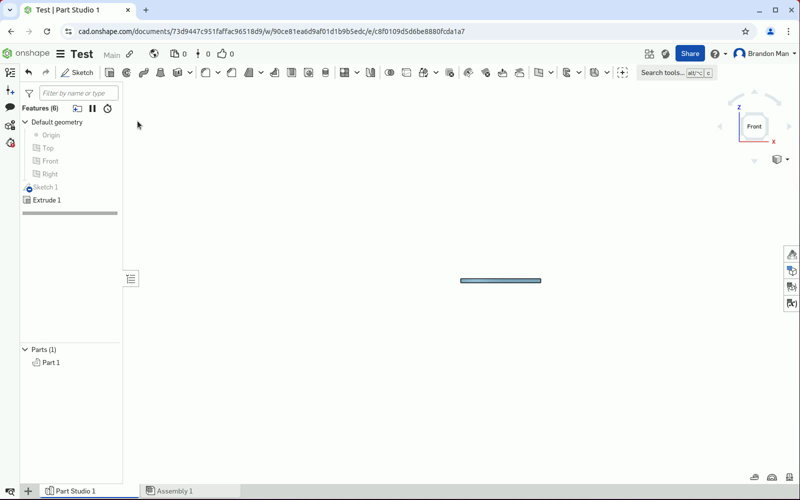
key(shift+h)
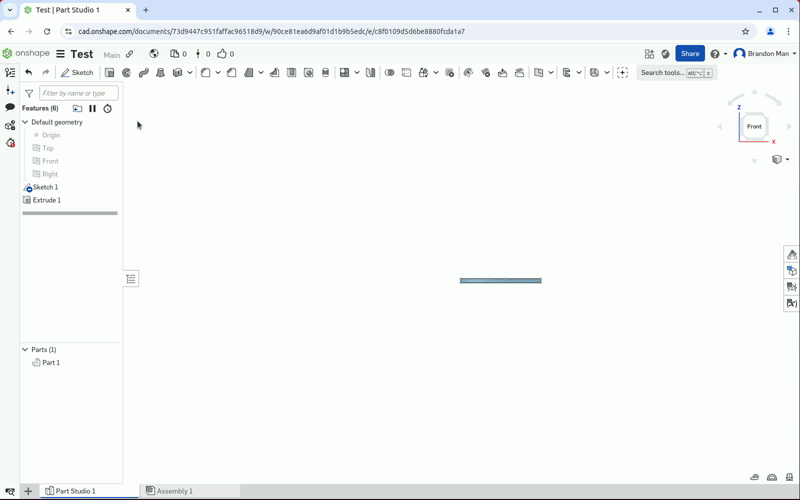
key(shift+h)
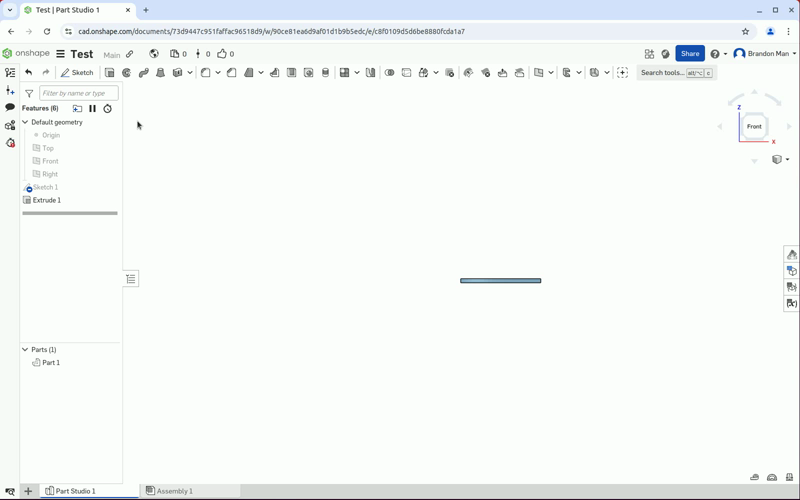
mouse_move(73, 189)
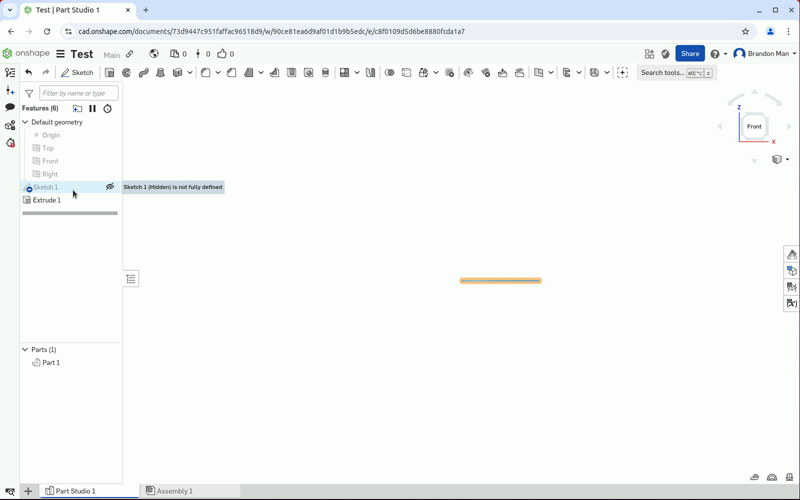
click(73, 189)
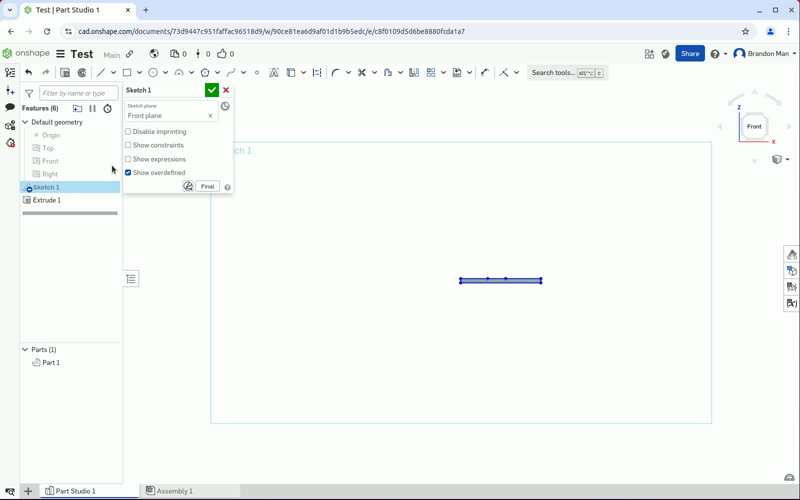
mouse_move(229, 92)
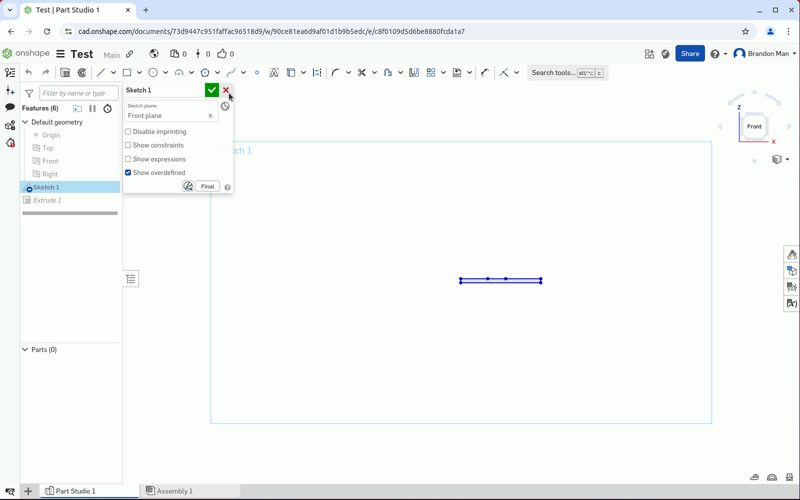
click(229, 92)
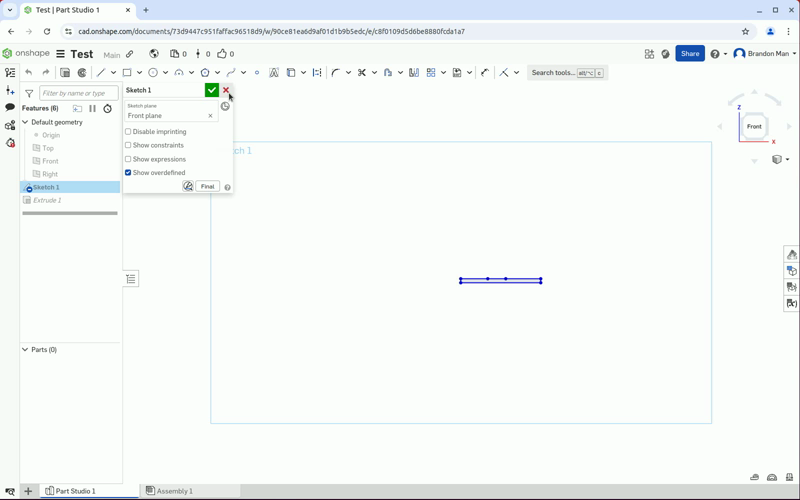
key(shift+s)
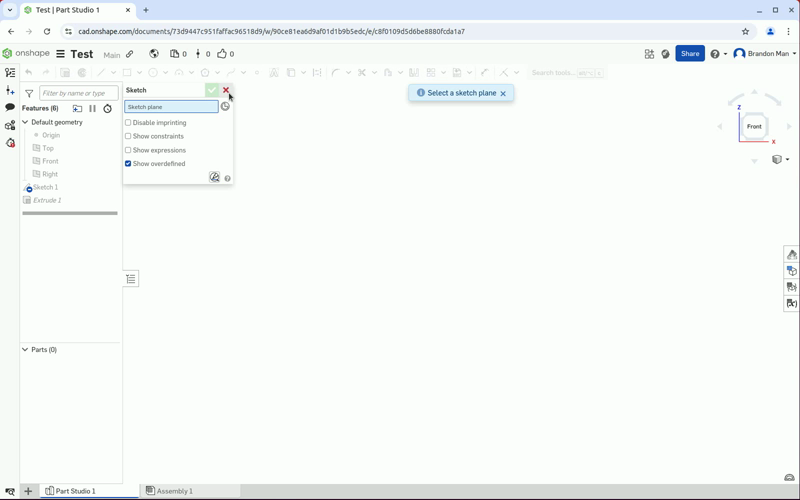
mouse_move(73, 163)
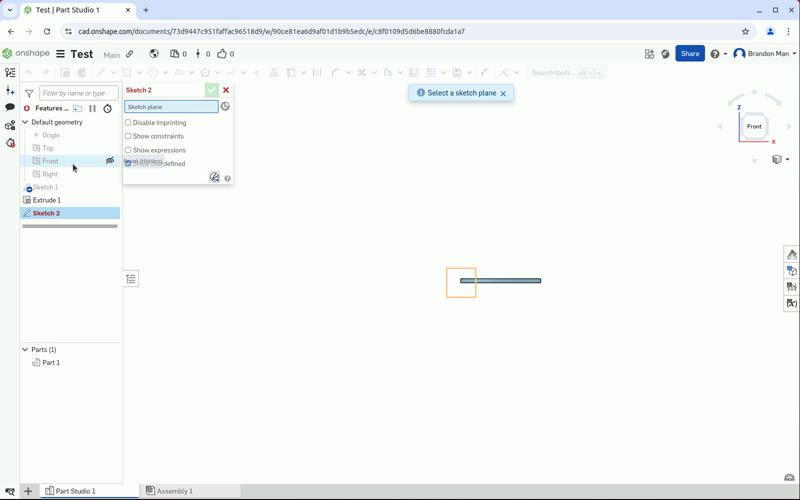
click(73, 163)
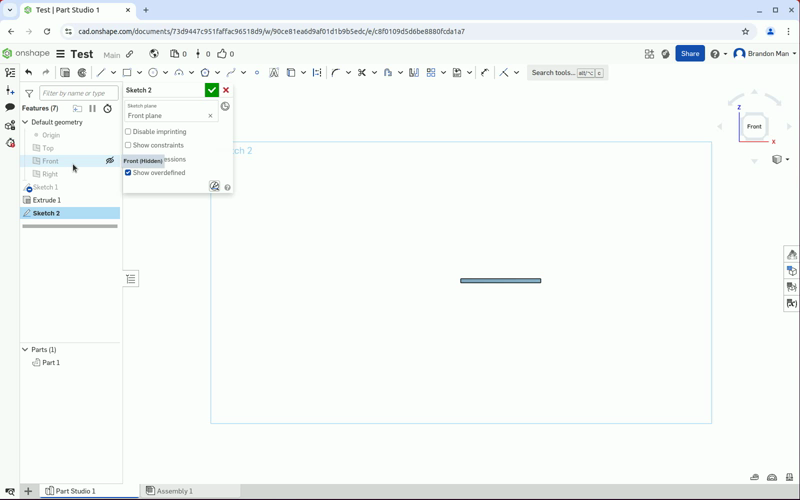
mouse_move(73, 352)
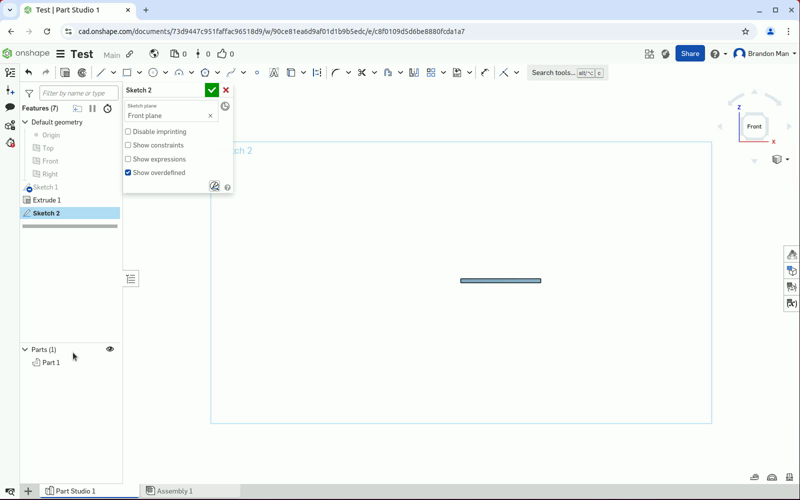
key(y)
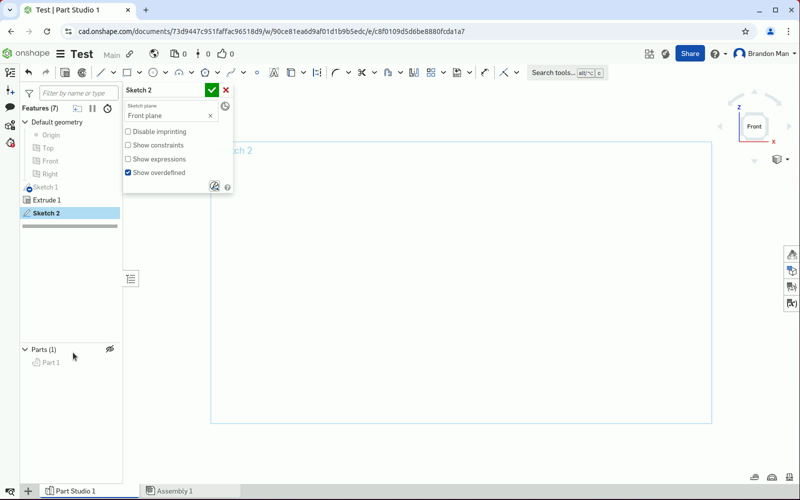
key(l)
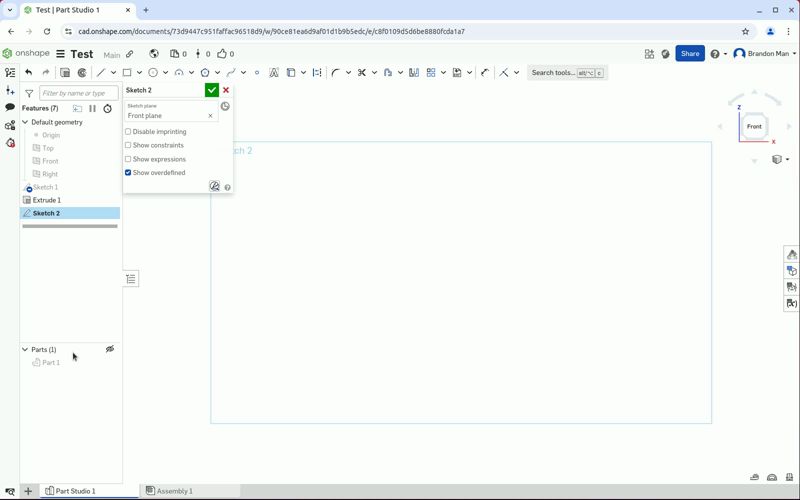
key_down(shift)
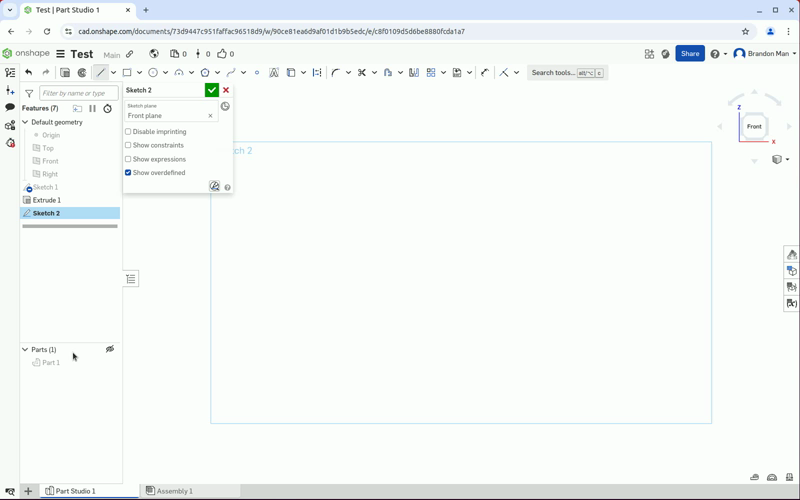
mouse_move(487, 278)
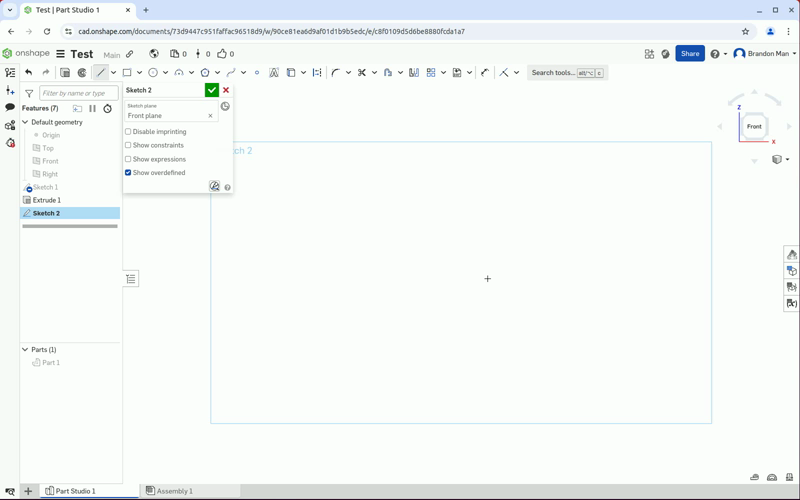
click(487, 278)
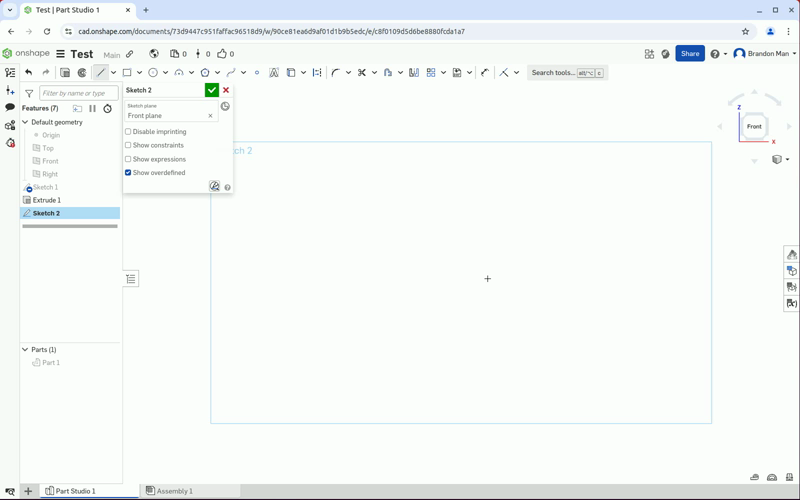
key_up(shift)
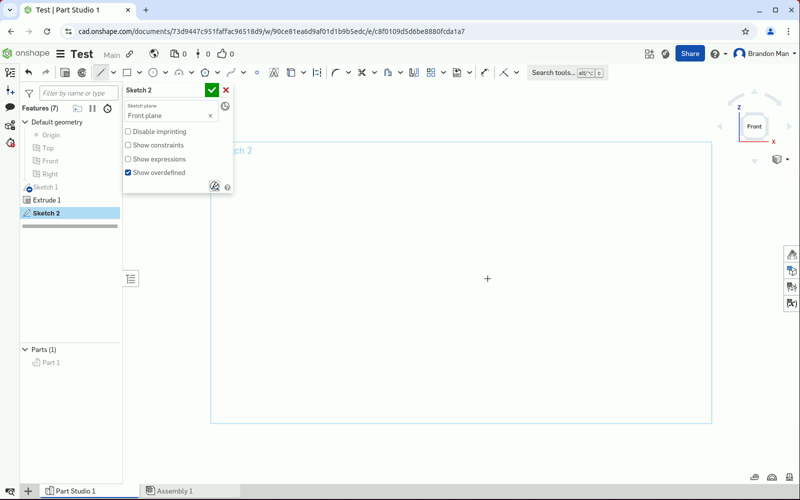
key_down(shift)
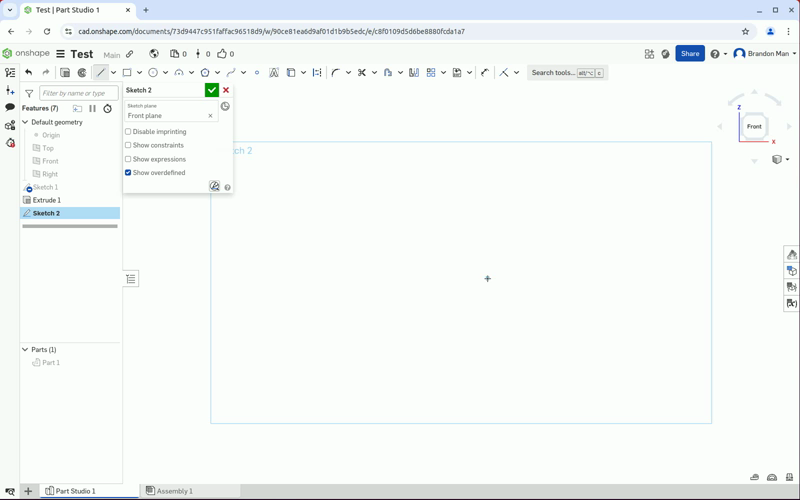
mouse_move(517, 278)
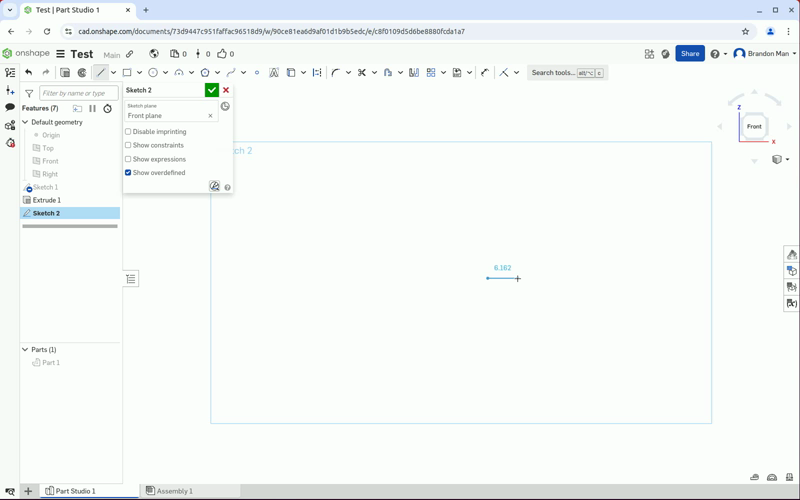
mouse_move(505, 278)
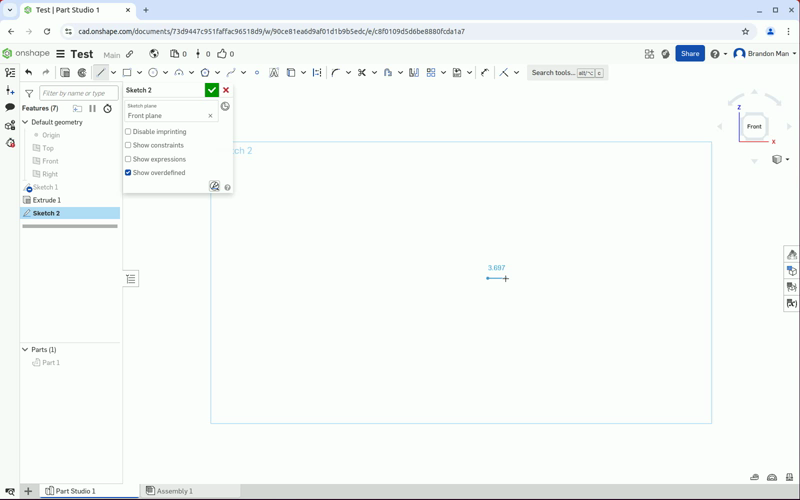
click(505, 278)
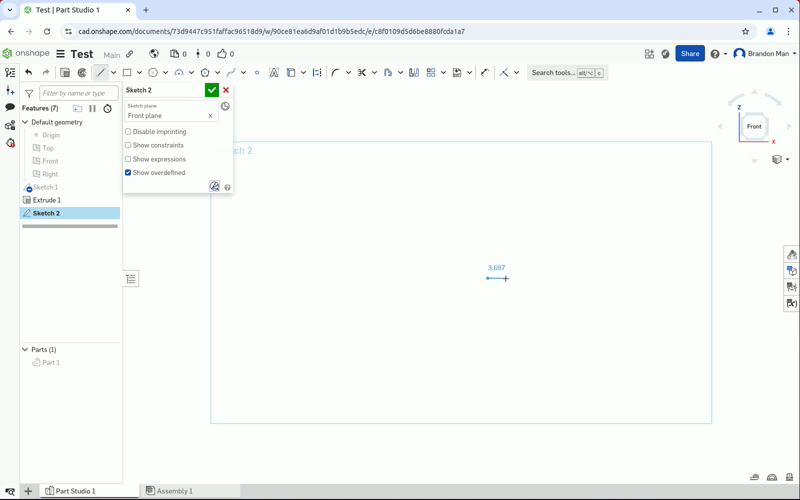
key_up(shift)
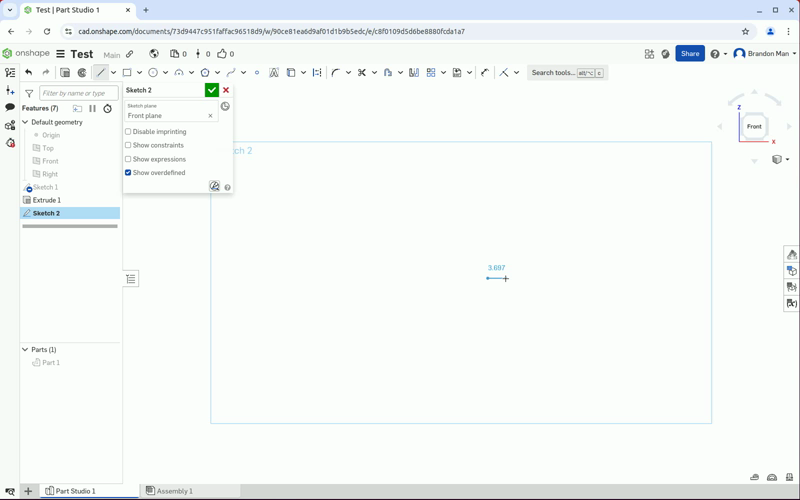
key_down(shift)
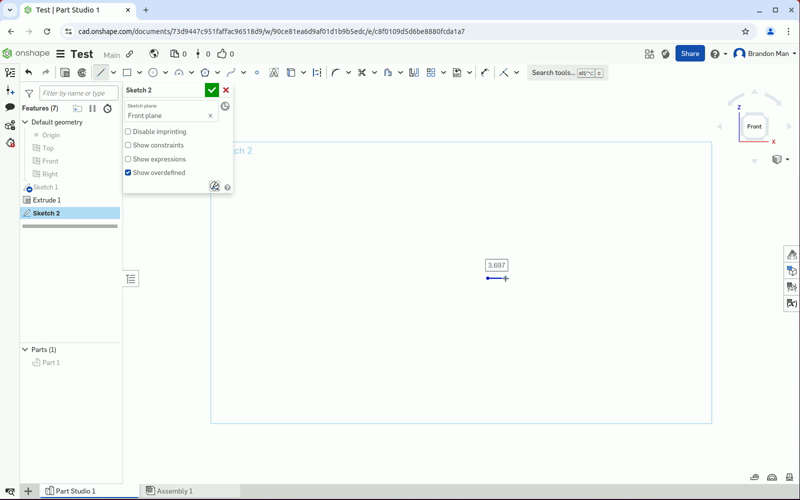
mouse_move(535, 278)
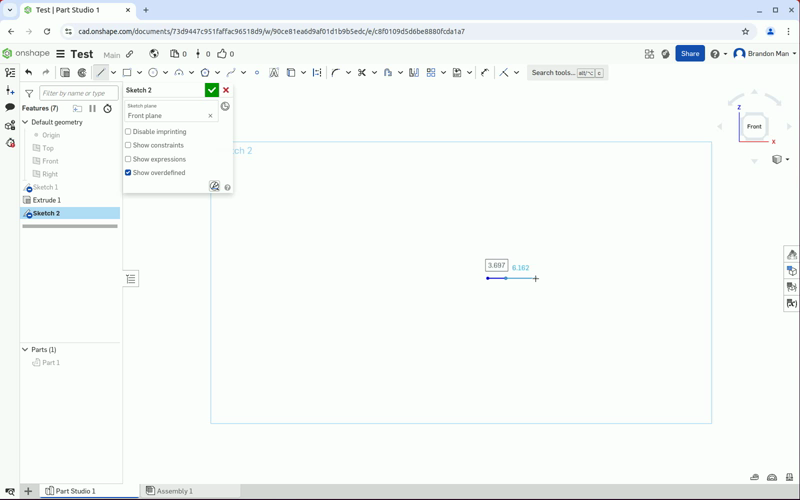
mouse_move(505, 245)
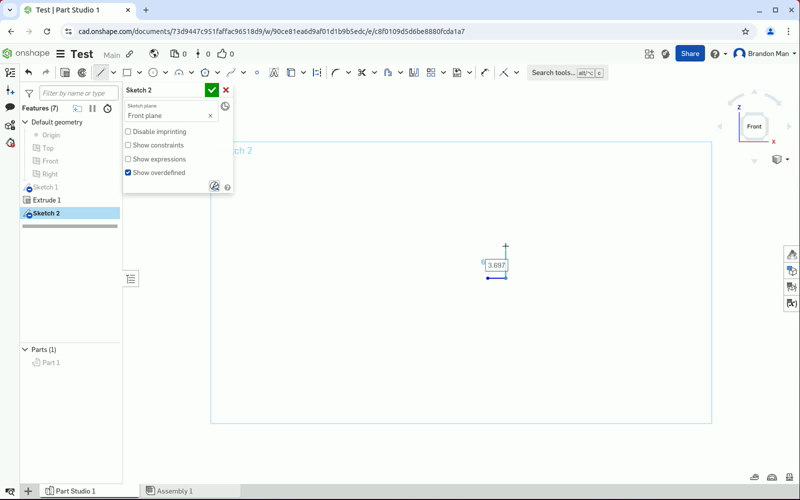
click(505, 245)
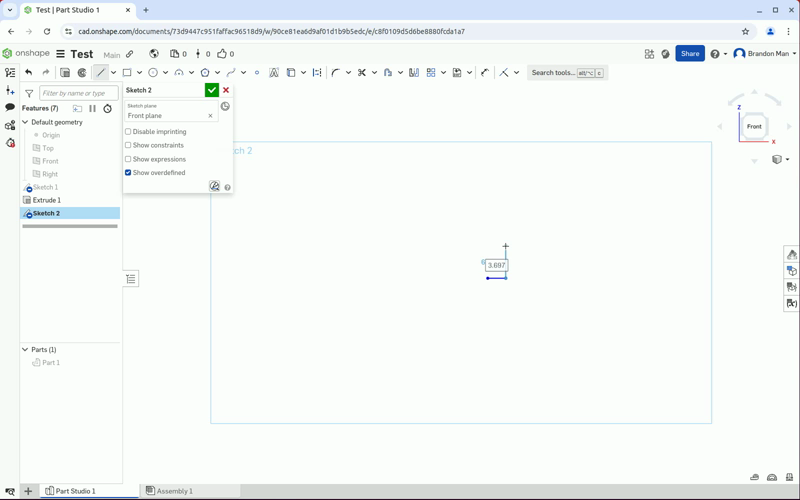
key_up(shift)
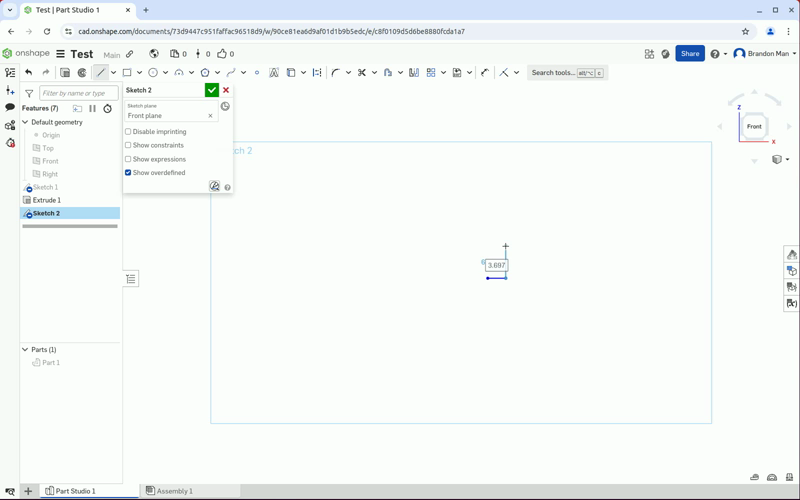
key_down(shift)
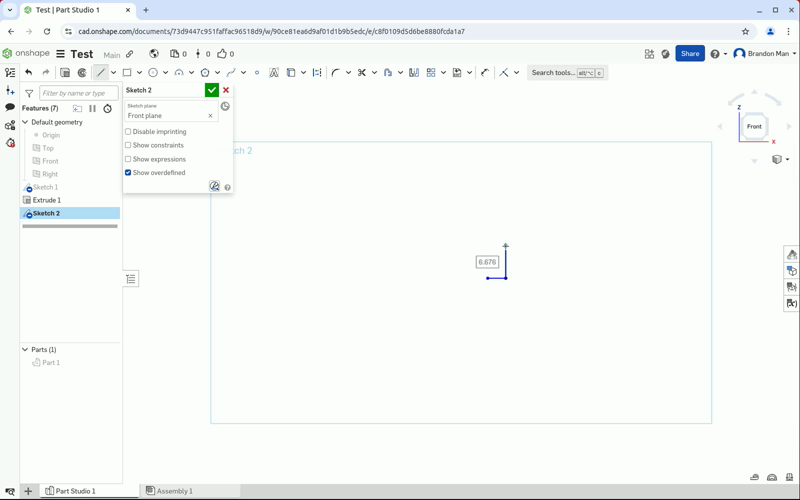
mouse_move(535, 245)
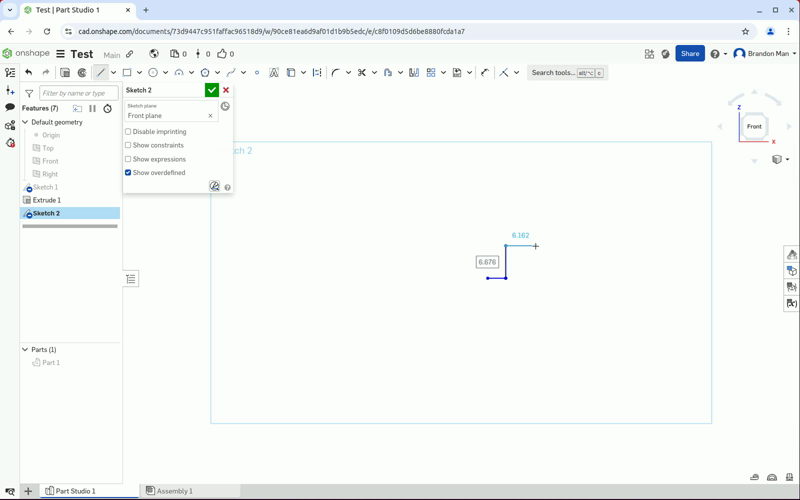
mouse_move(538, 211)
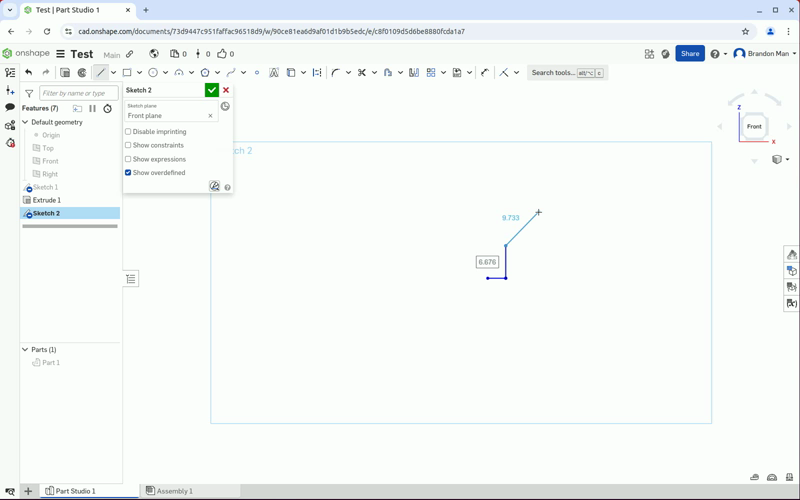
click(538, 211)
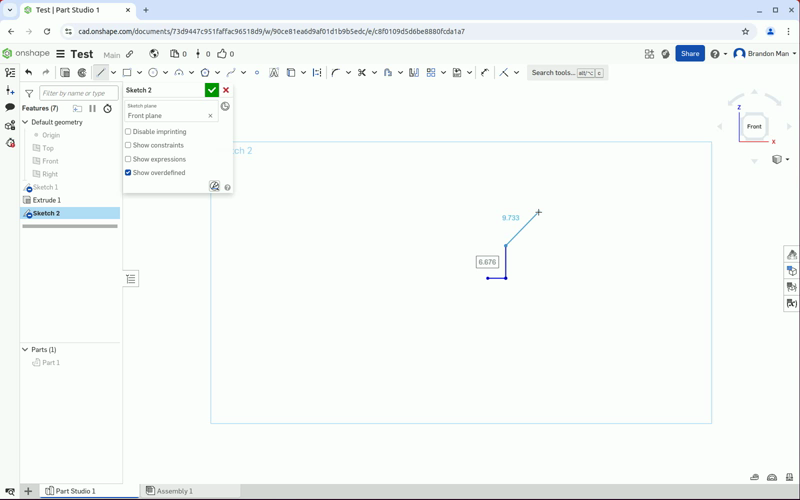
key_up(shift)
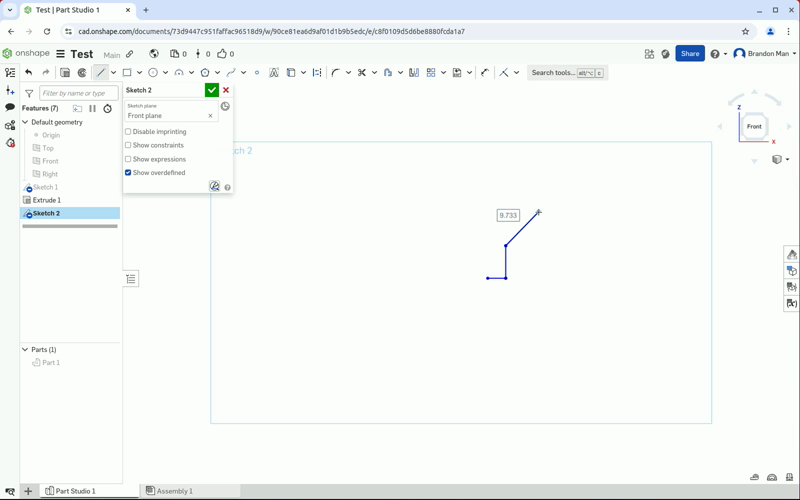
key_down(shift)
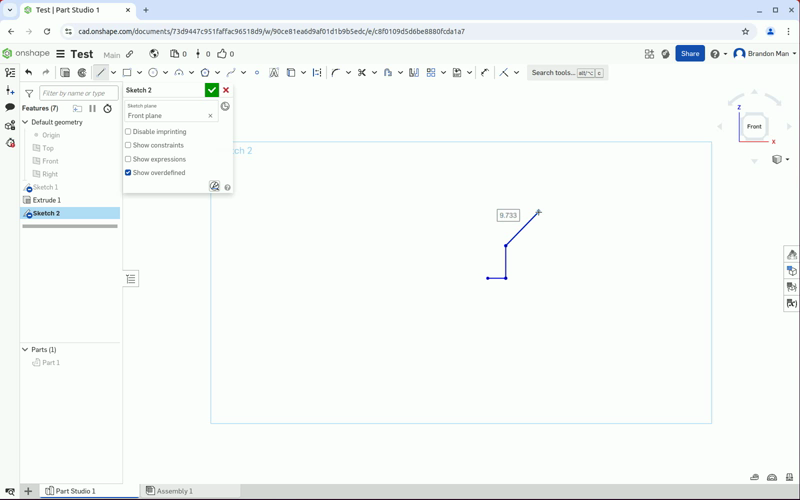
mouse_move(568, 211)
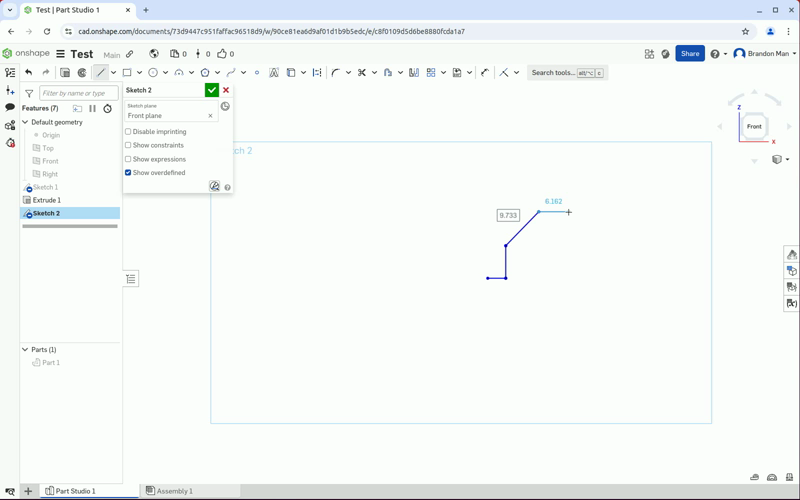
mouse_move(573, 211)
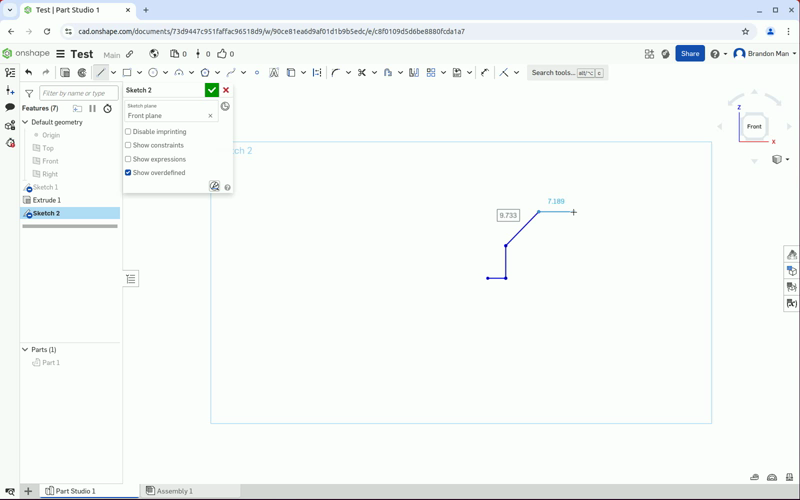
click(573, 211)
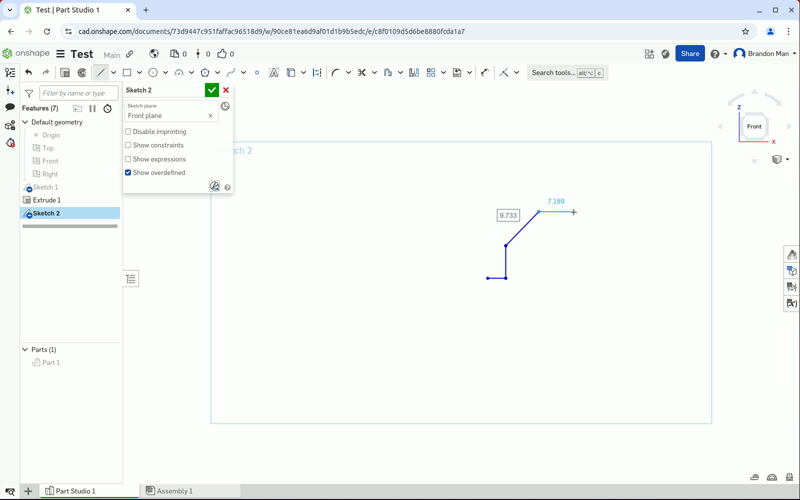
key_up(shift)
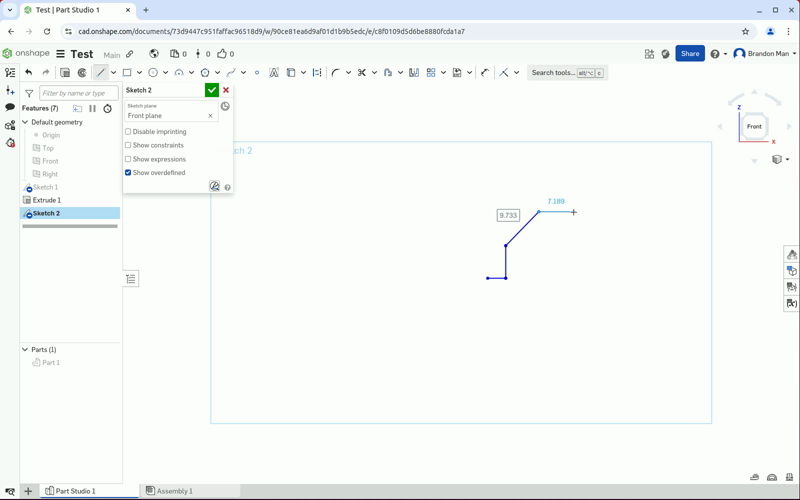
key_down(shift)
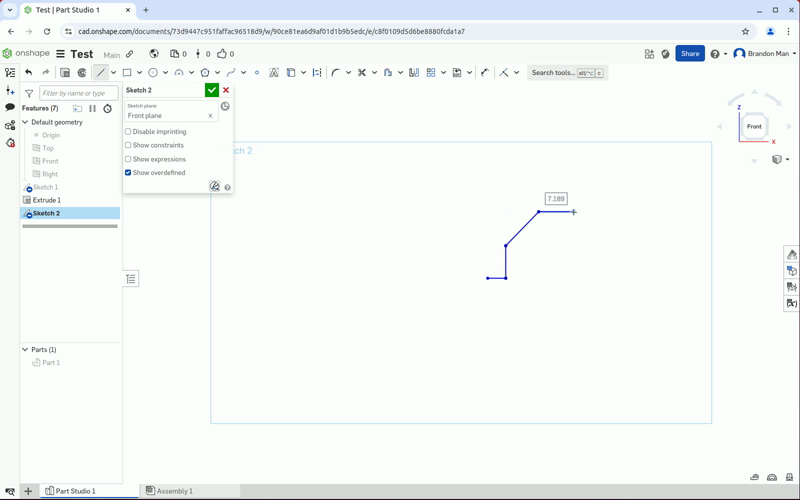
mouse_move(589, 211)
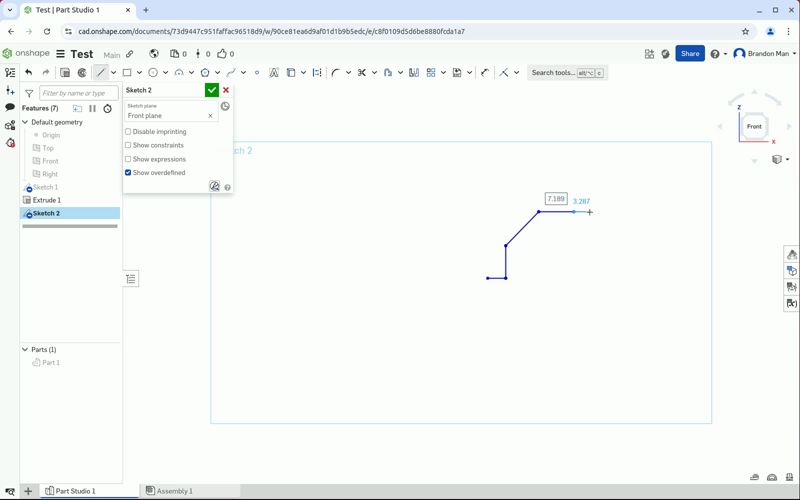
mouse_move(573, 202)
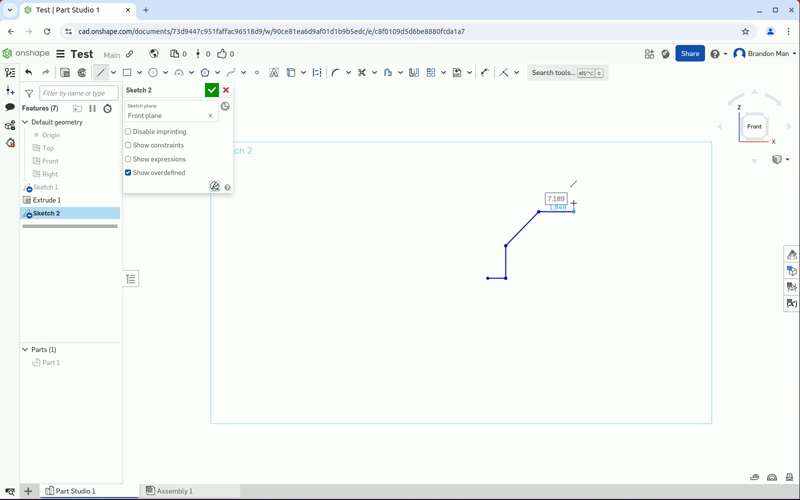
click(573, 202)
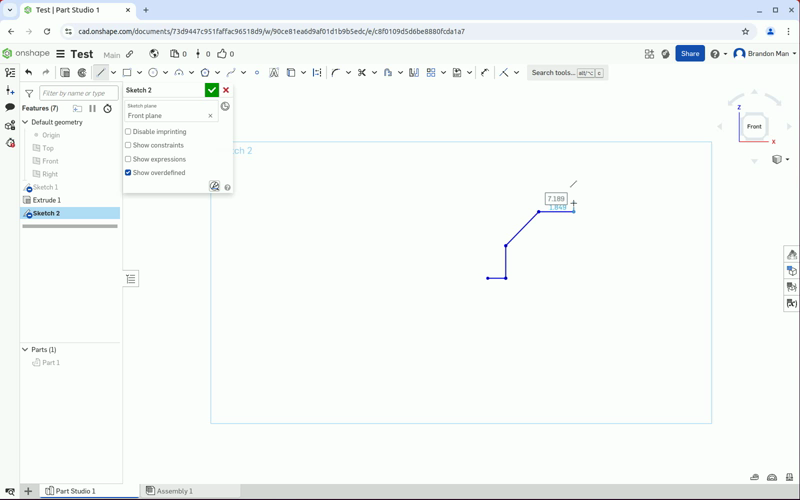
key_up(shift)
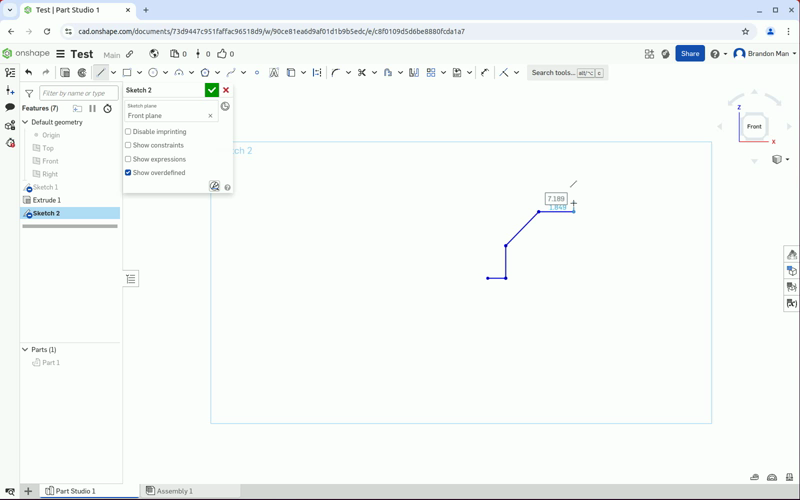
key_down(shift)
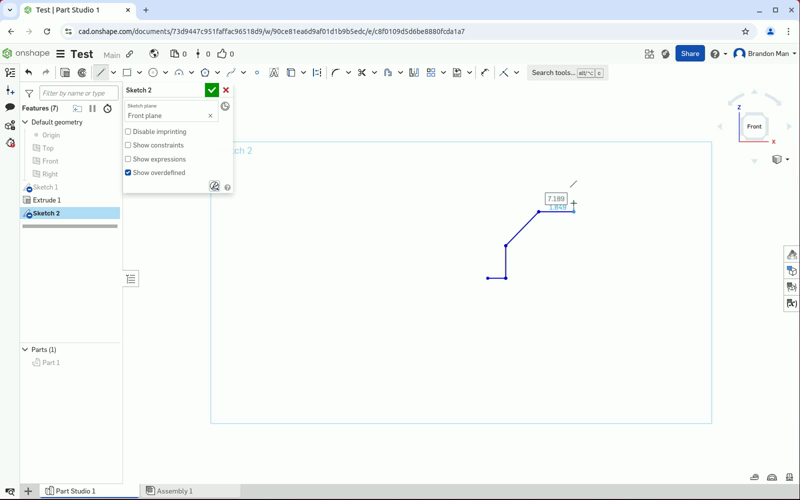
mouse_move(589, 202)
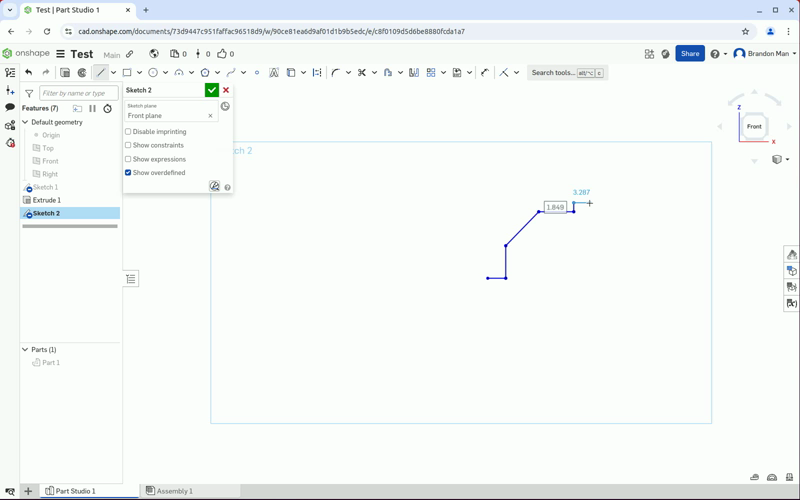
mouse_move(538, 202)
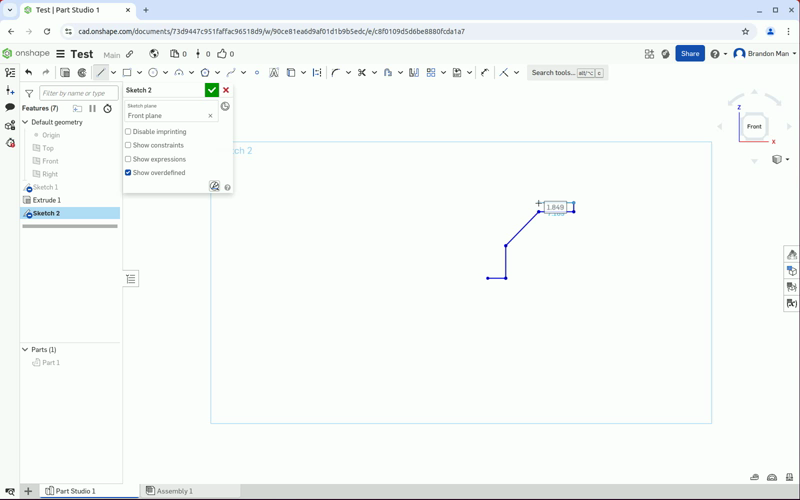
click(538, 202)
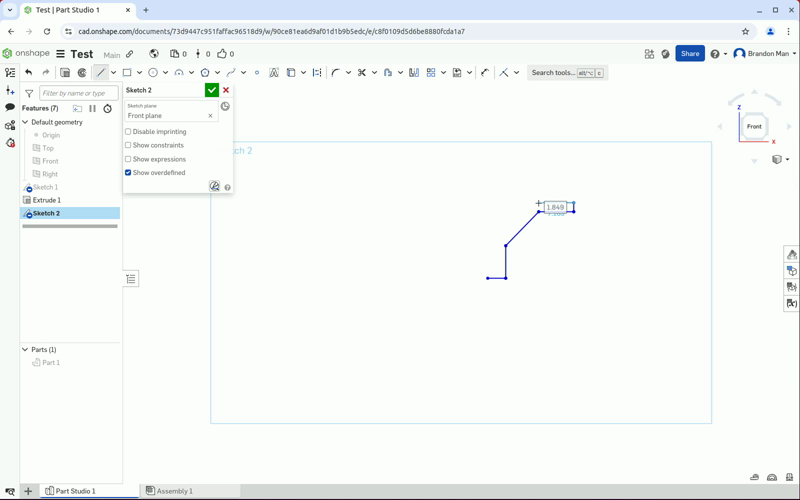
key_up(shift)
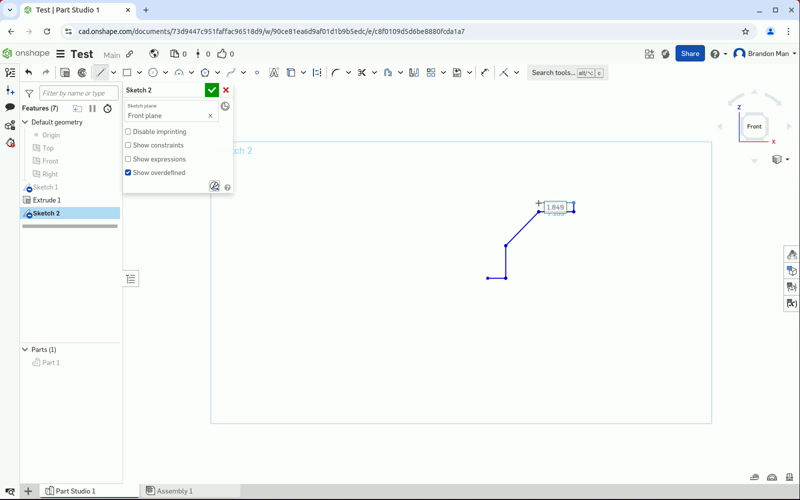
key_down(shift)
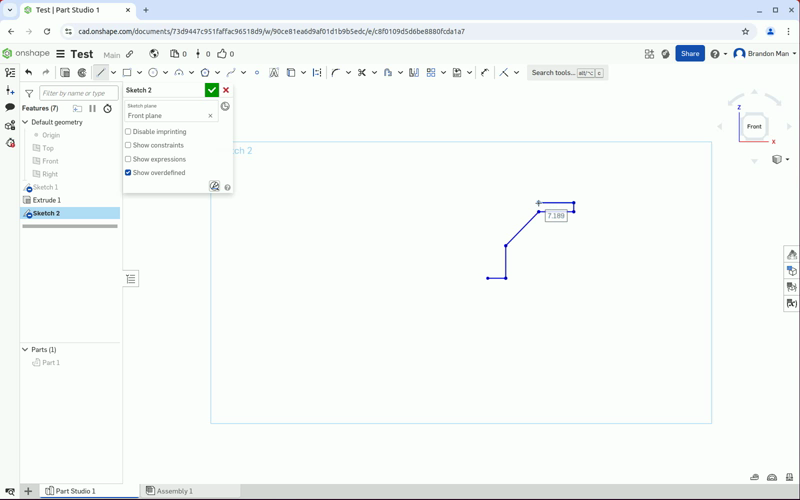
mouse_move(487, 255)
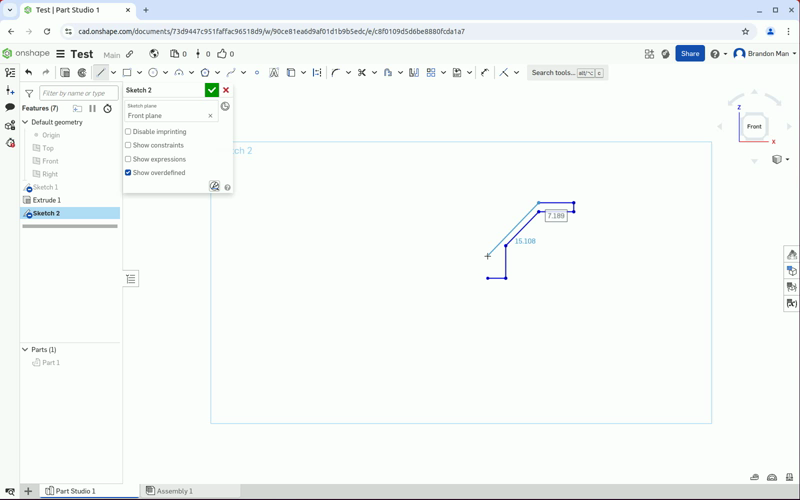
click(487, 255)
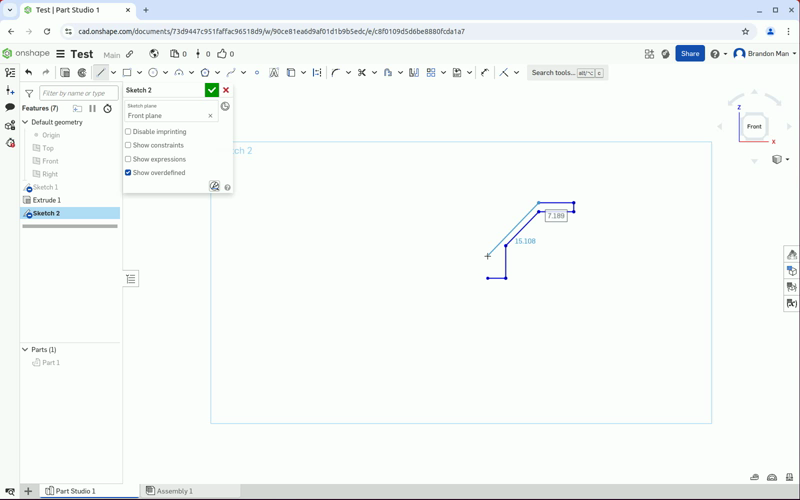
key_up(shift)
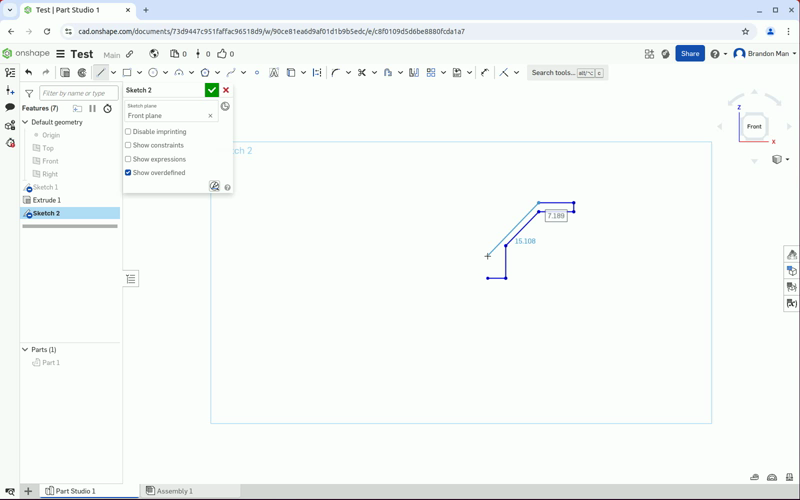
mouse_move(517, 255)
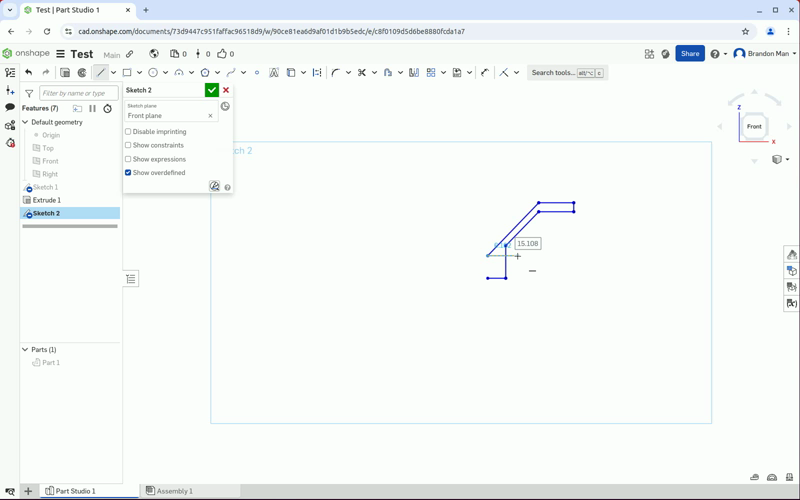
key_down(shift)
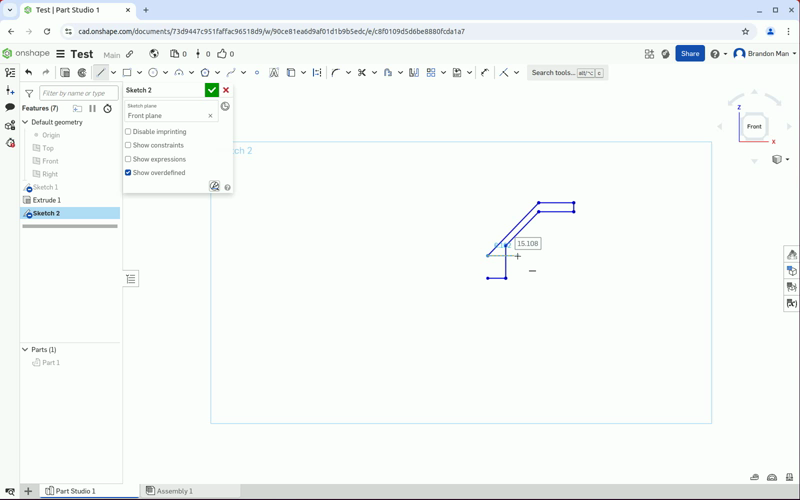
mouse_move(487, 278)
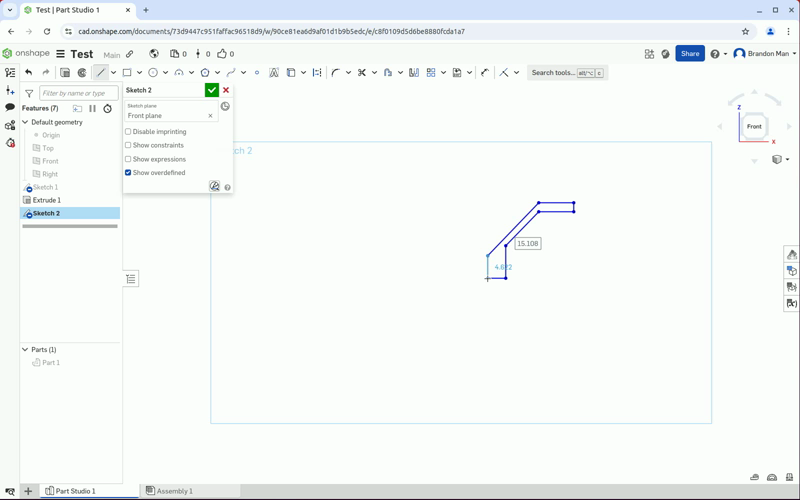
key_up(shift)
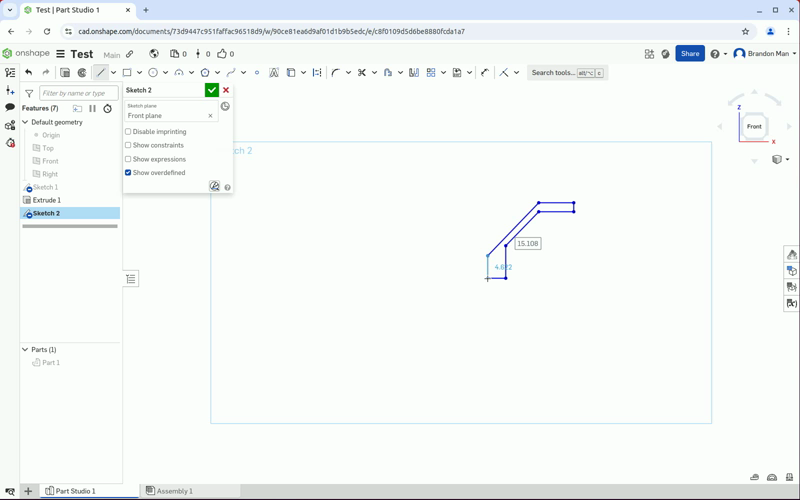
click(487, 278)
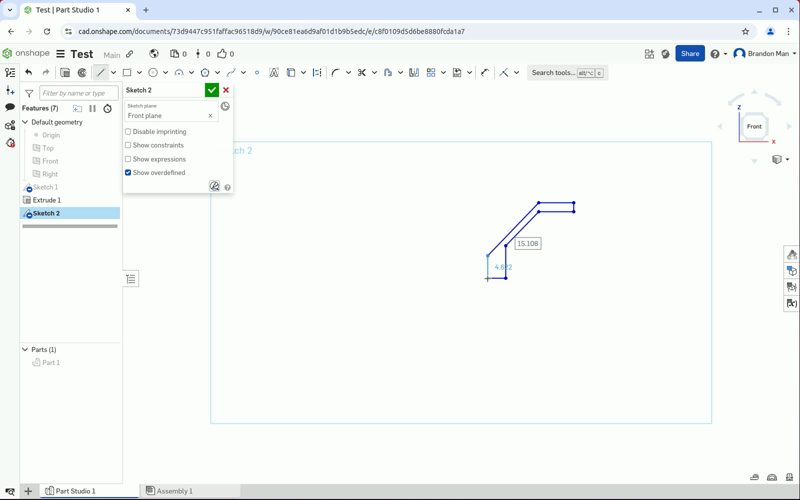
key(esc)
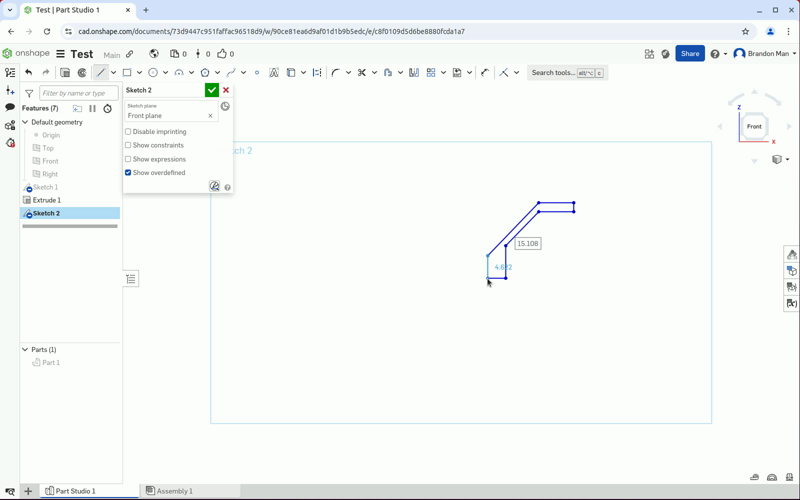
mouse_move(501, 275)
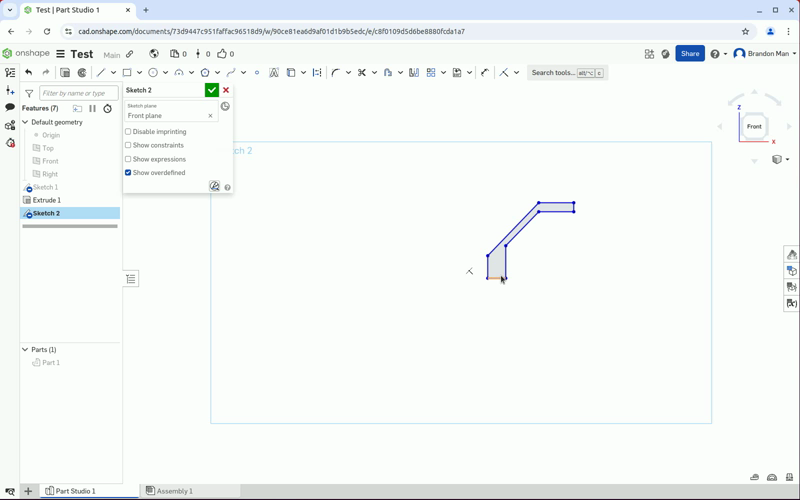
scroll(6)
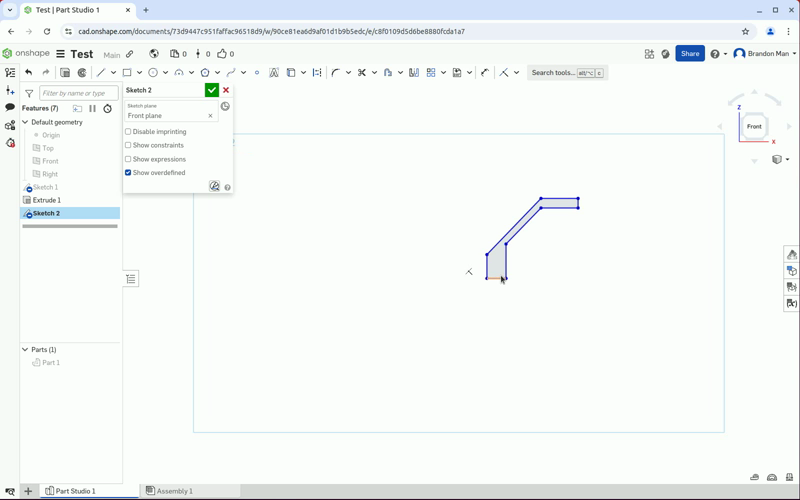
scroll(6)
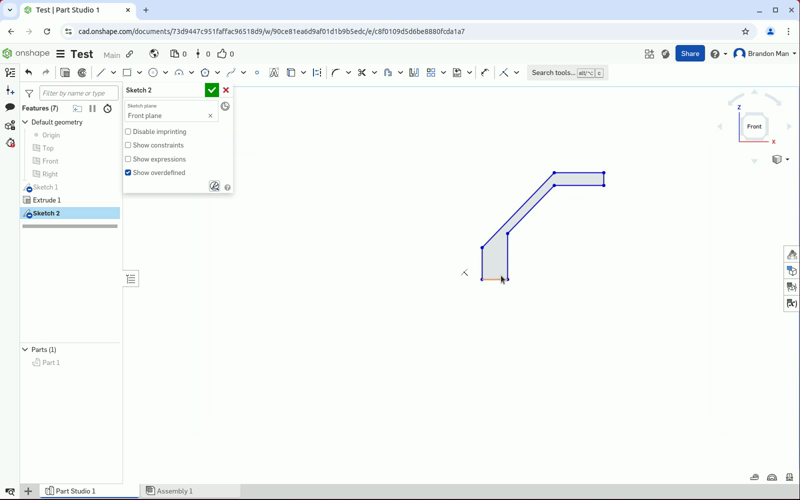
scroll(6)
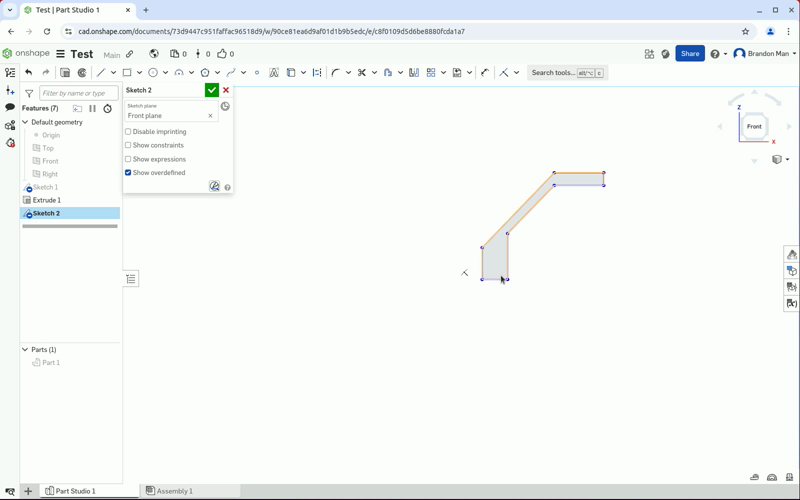
scroll(6)
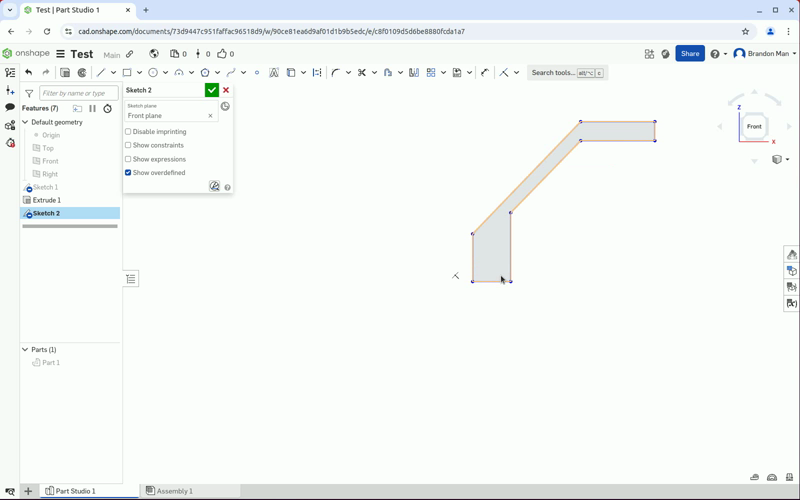
scroll(6)
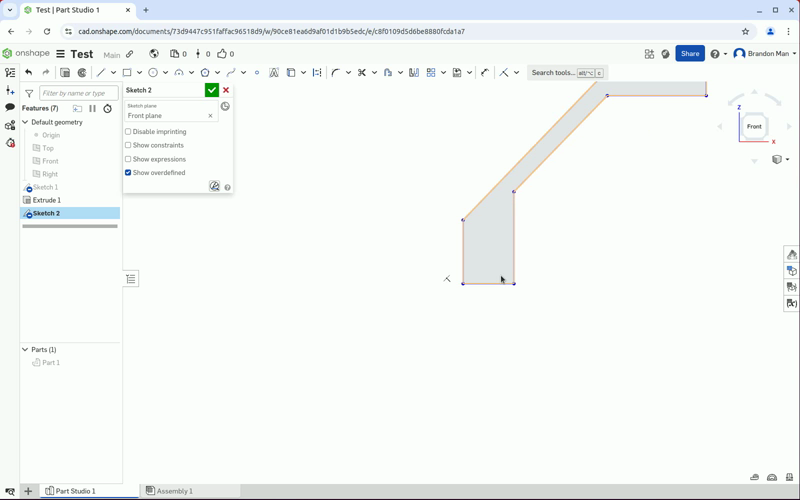
scroll(6)
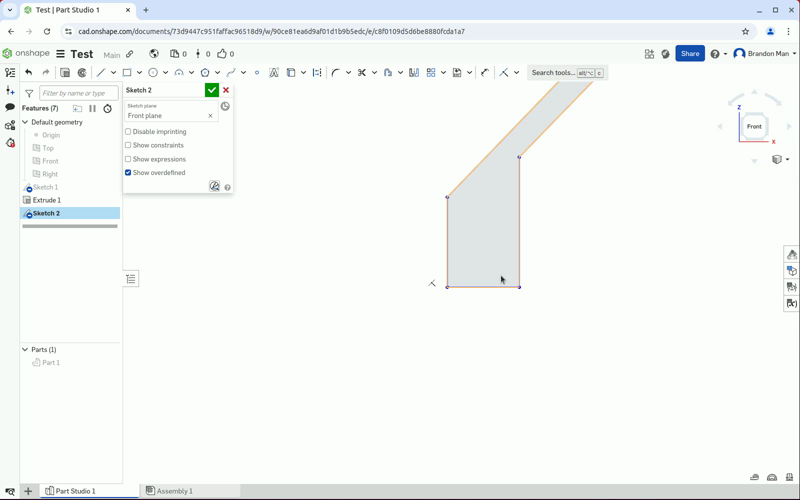
scroll(6)
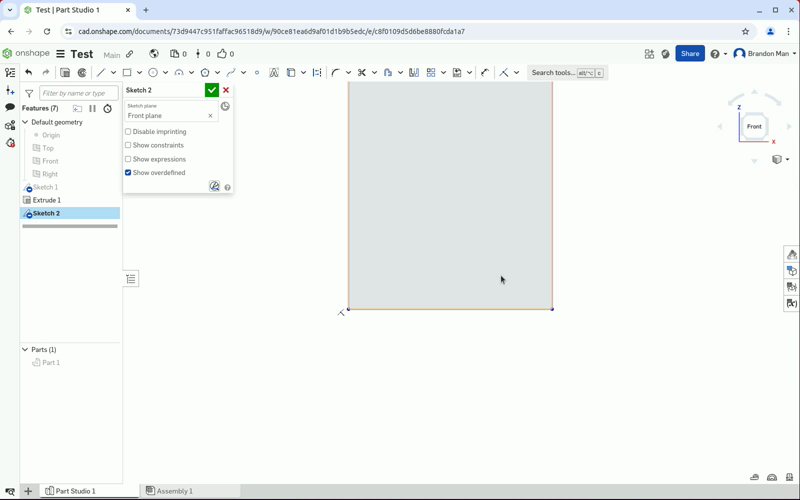
click(501, 275)
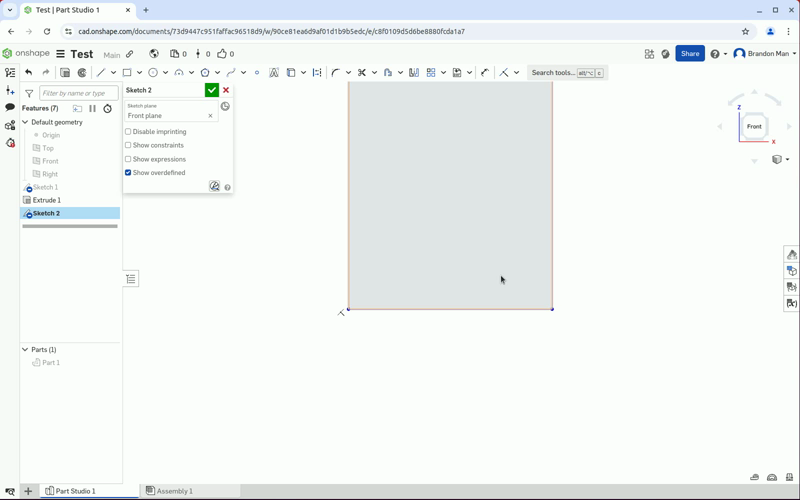
scroll(-6)
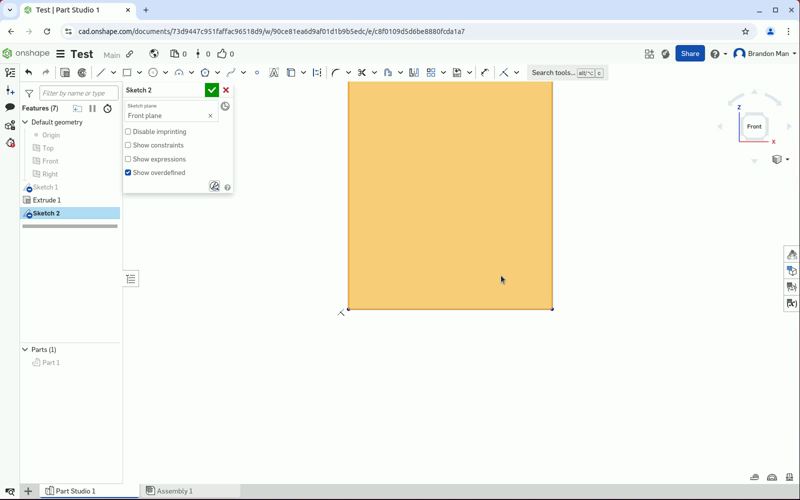
scroll(-6)
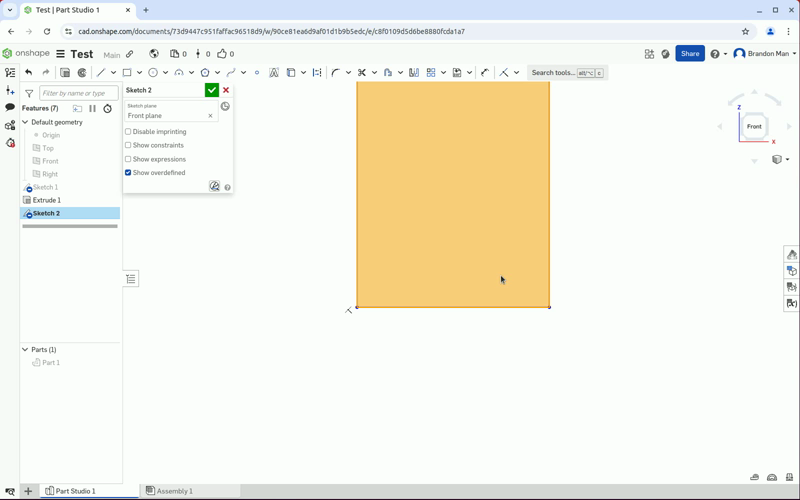
scroll(-6)
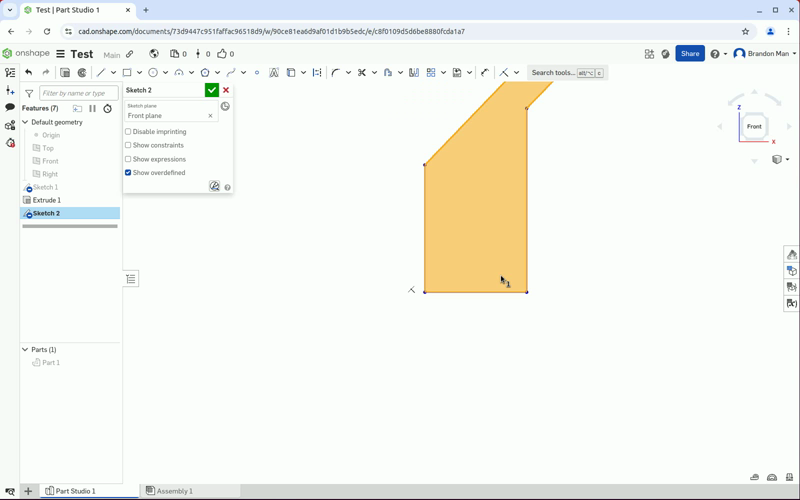
scroll(-6)
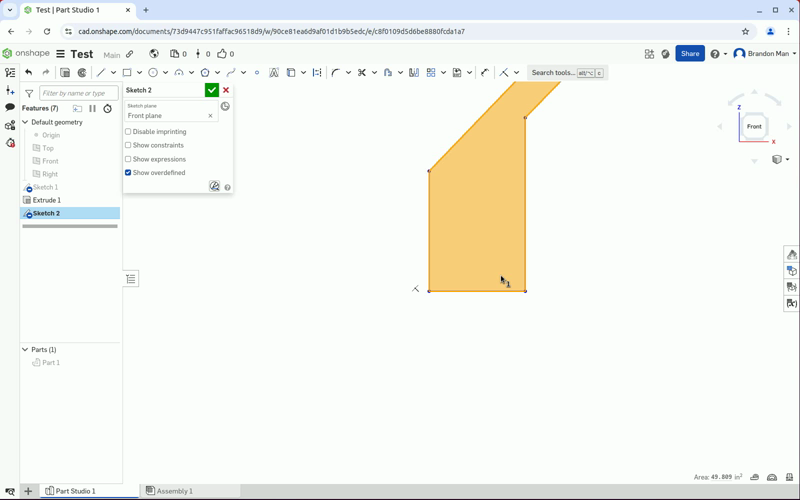
scroll(-6)
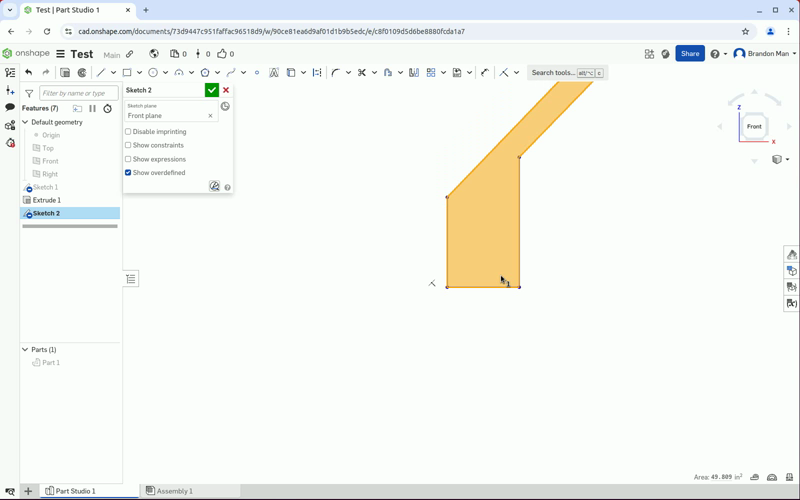
scroll(-6)
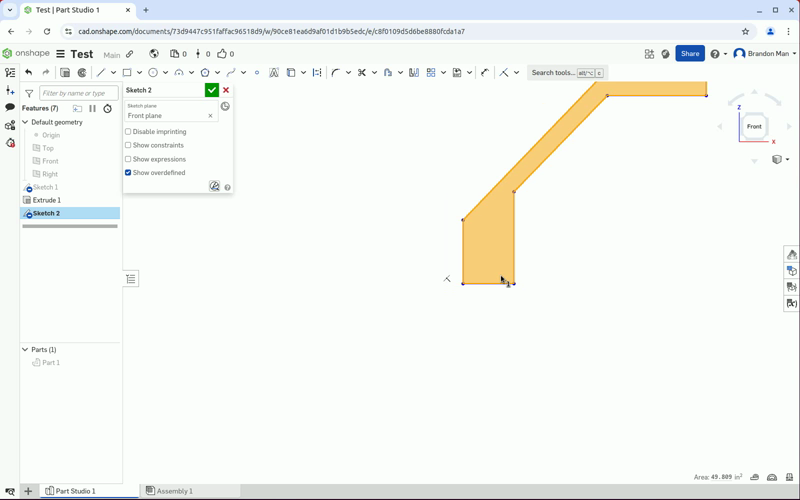
scroll(-6)
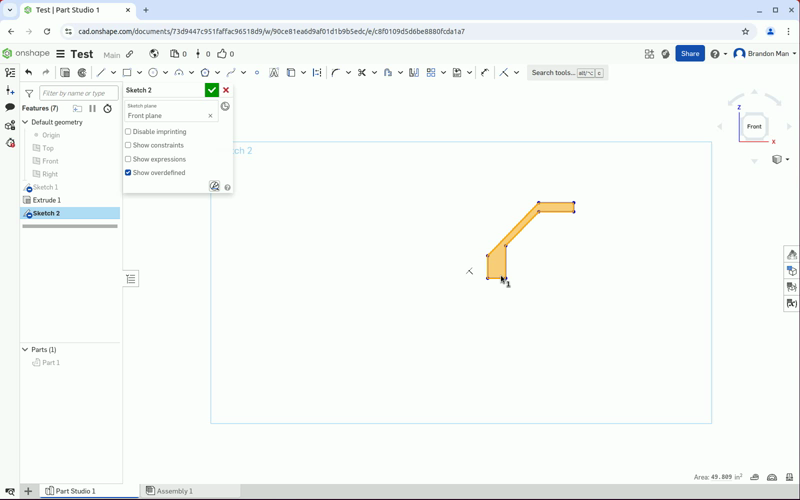
mouse_move(73, 352)
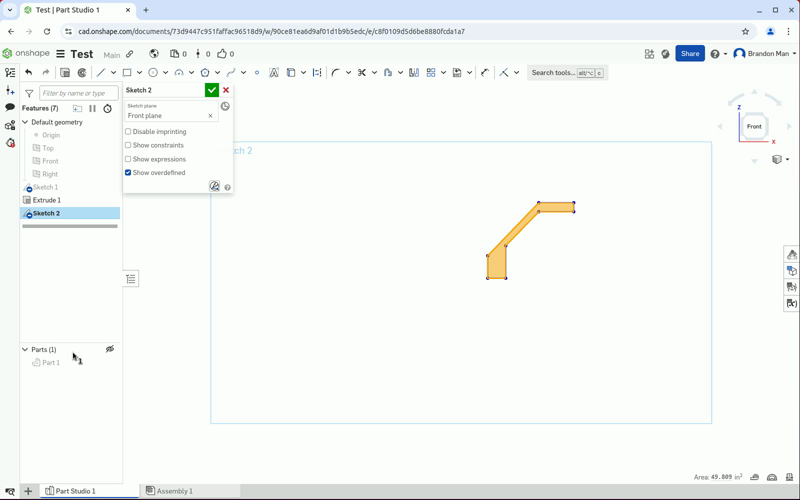
key(shift+y)
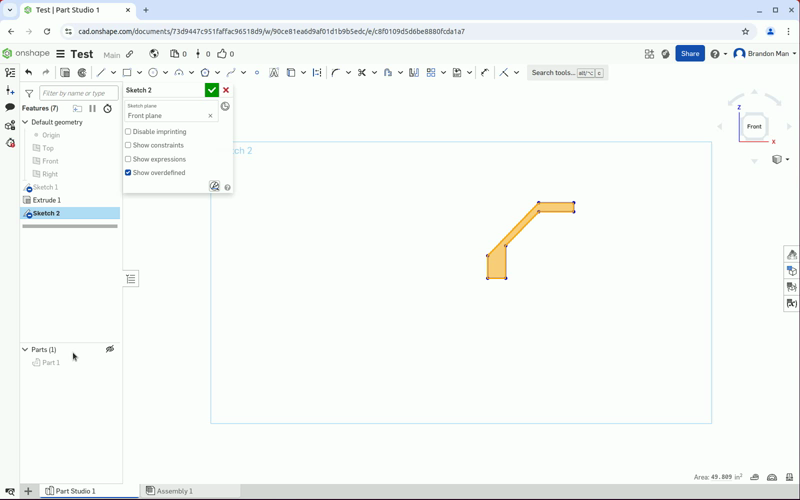
key(shift+e)
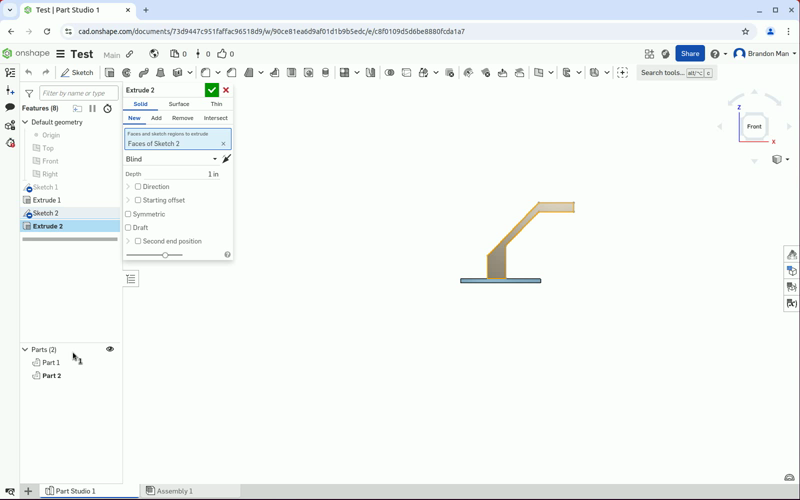
mouse_move(143, 106)
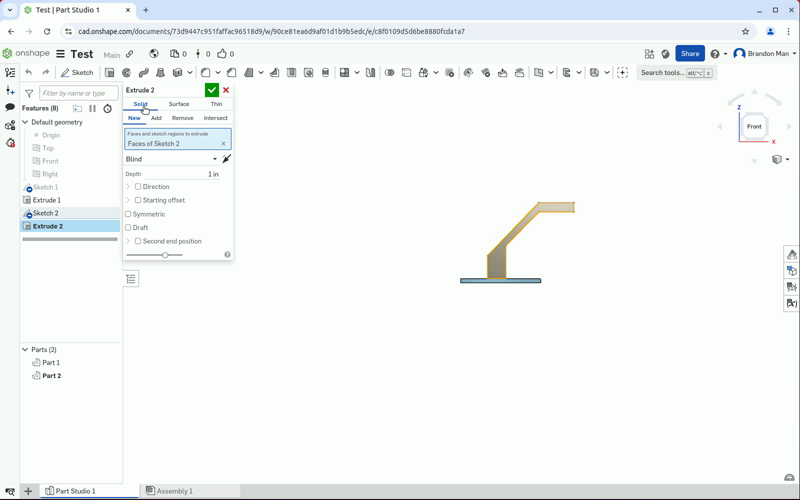
click(143, 106)
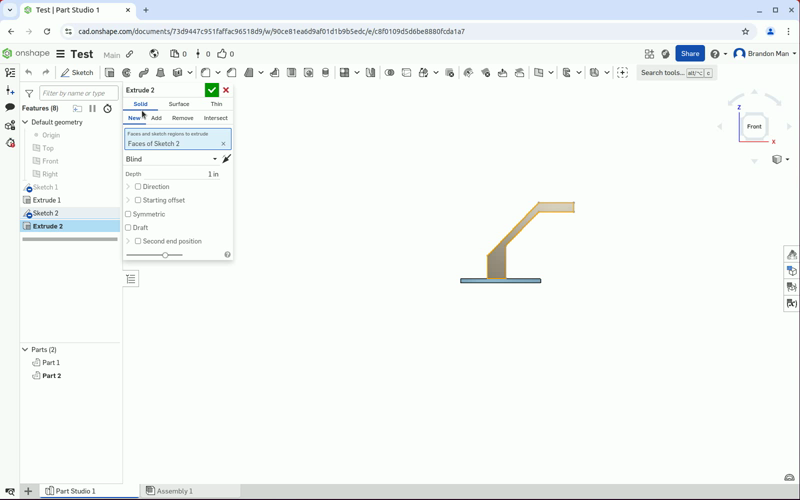
mouse_move(137, 120)
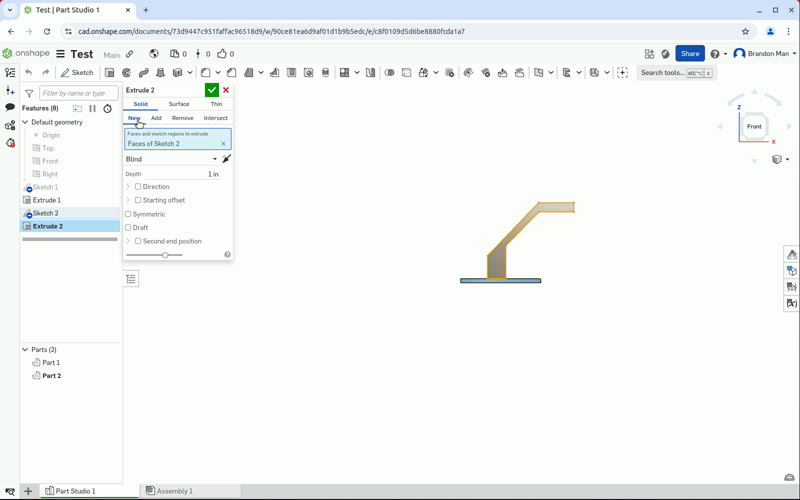
click(137, 120)
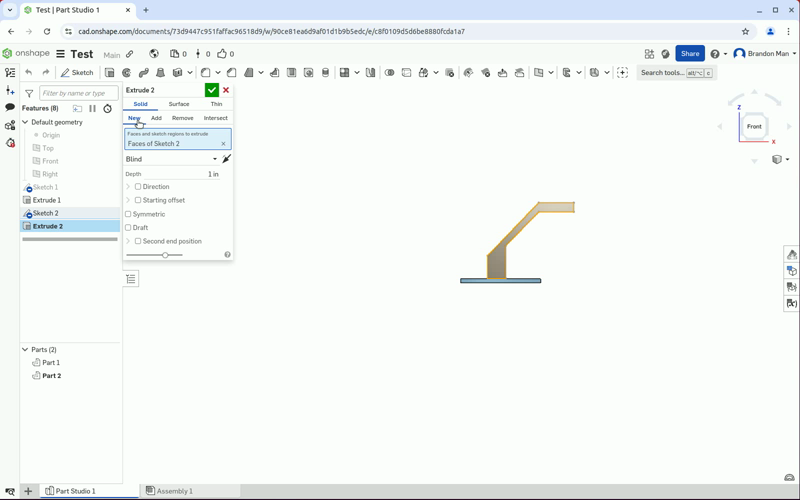
key(tab, 4)
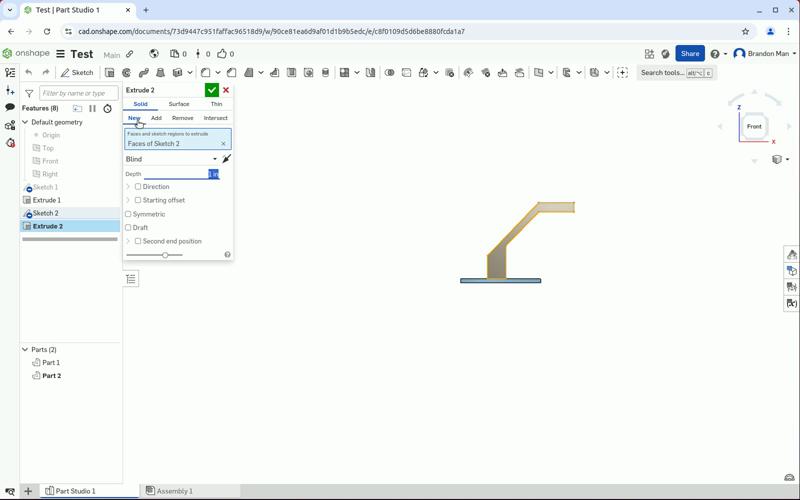
text(20.22)
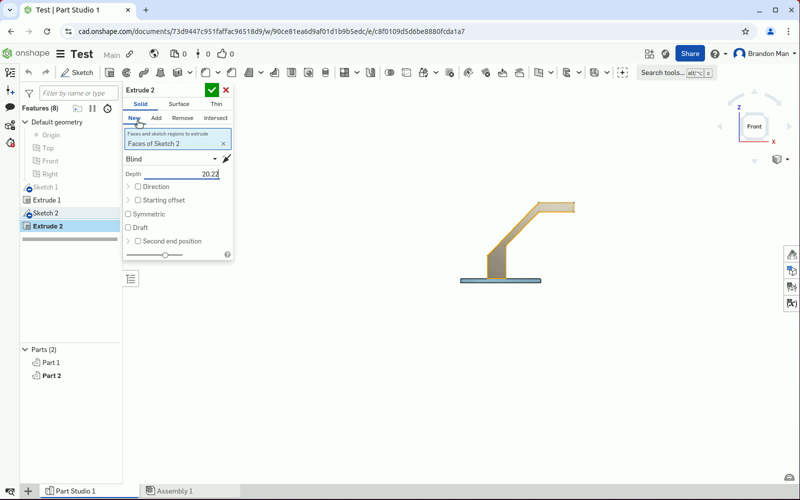
key(enter)
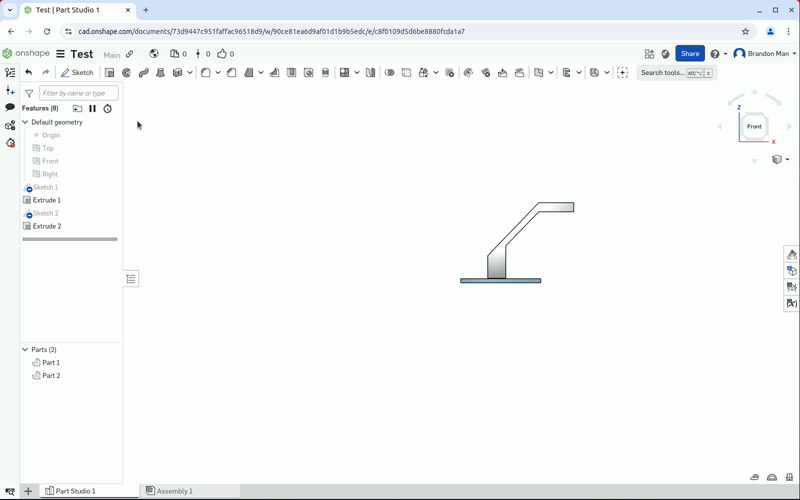
key(shift+h)
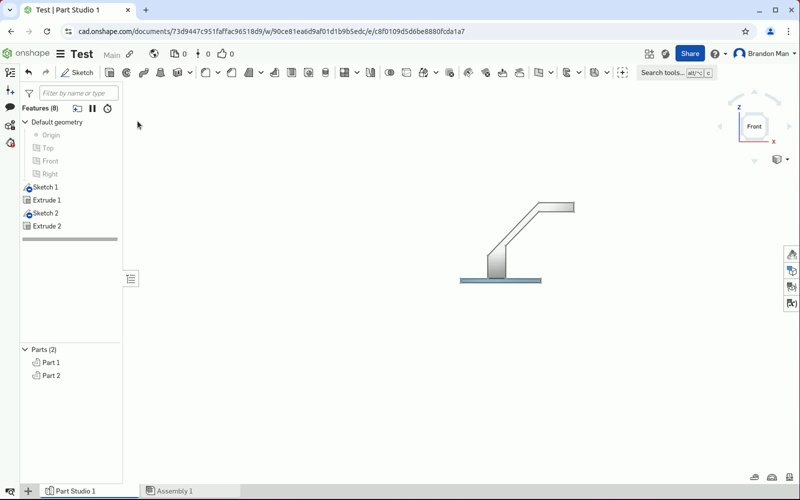
key(shift+h)
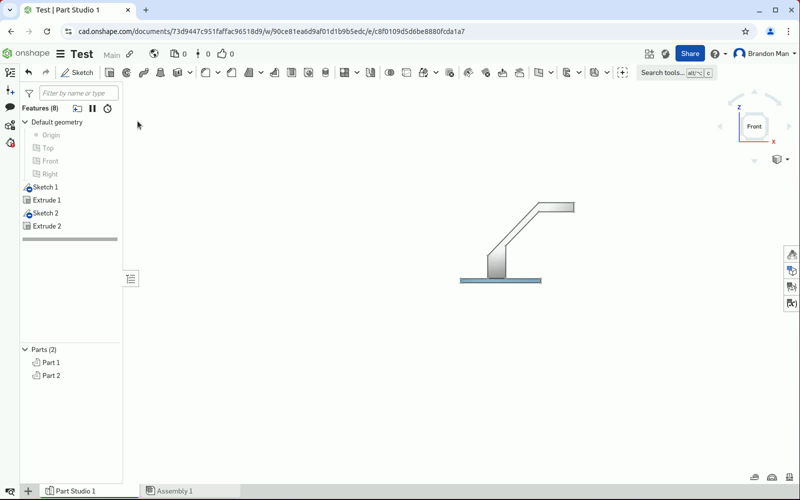
key(shift+7)
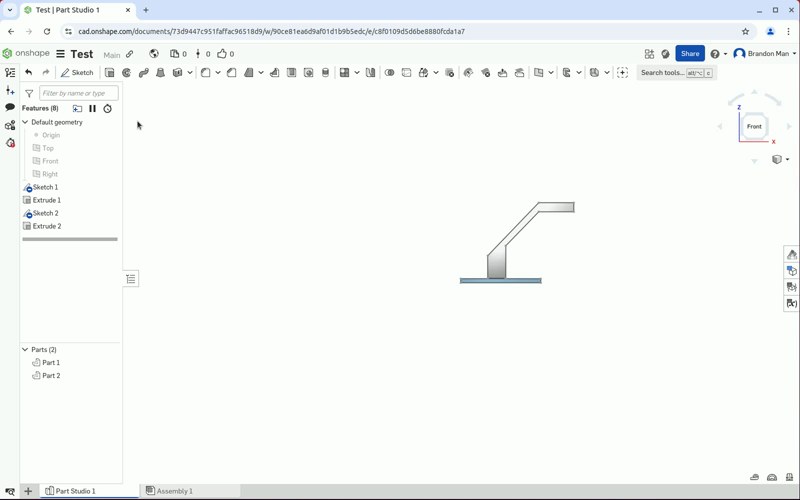
key(left, 2)
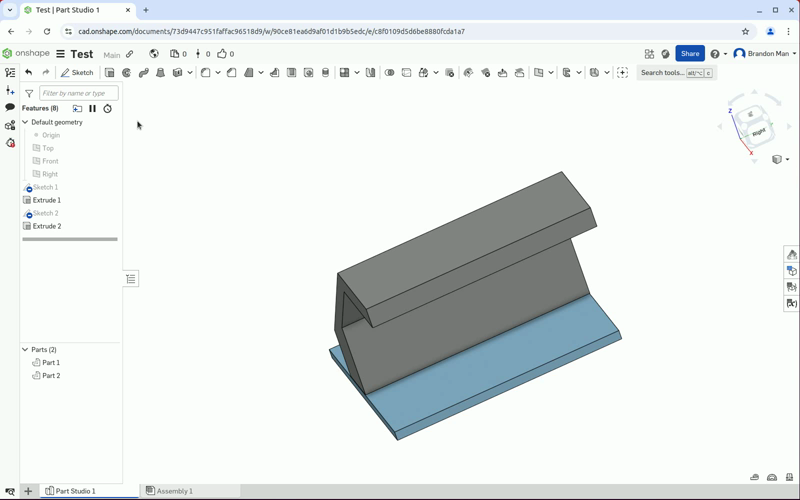
key(down, 2)
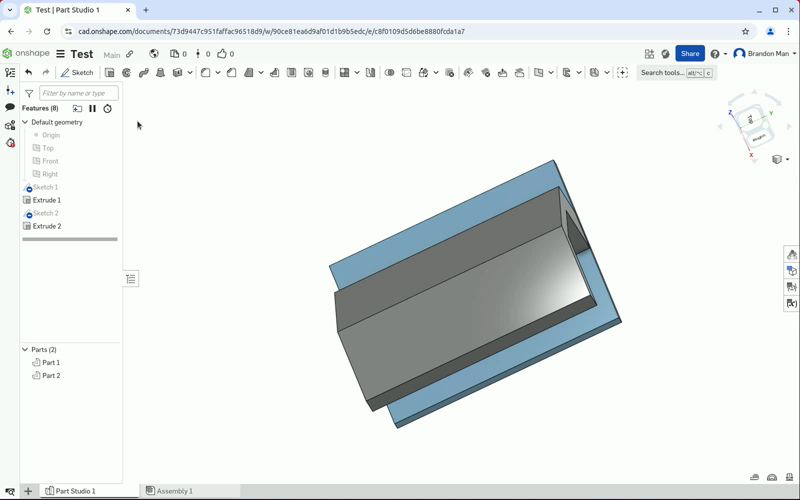
key(up, 2)
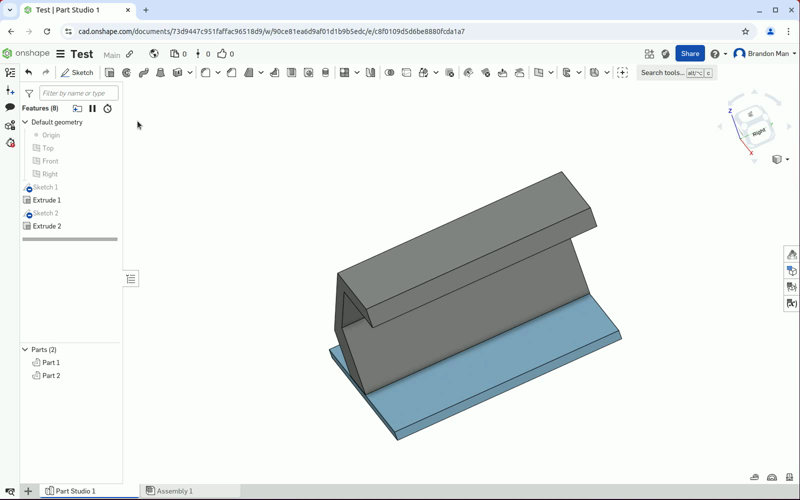
key(right, 2)
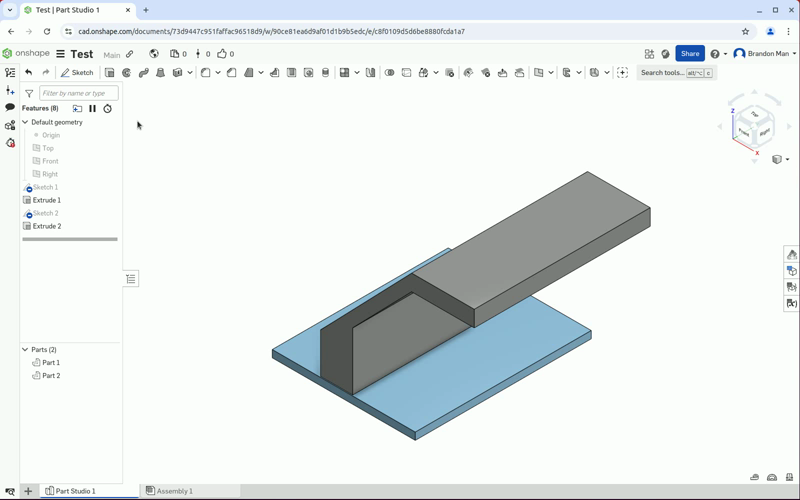
mouse_move(73, 189)
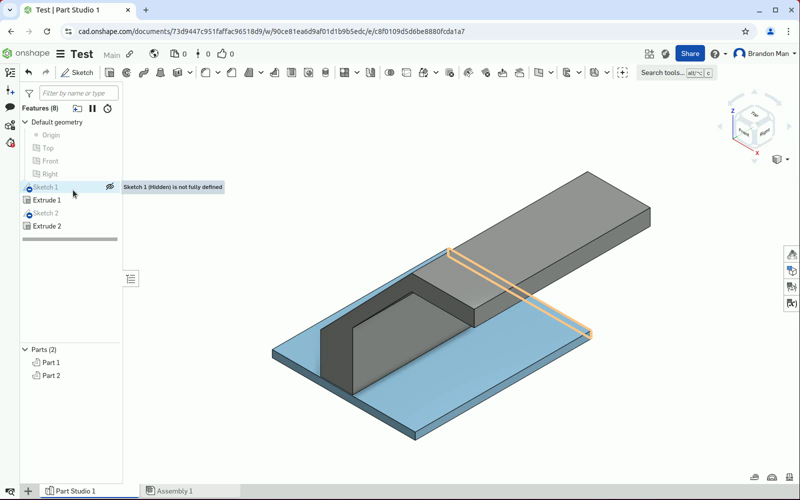
click(73, 189)